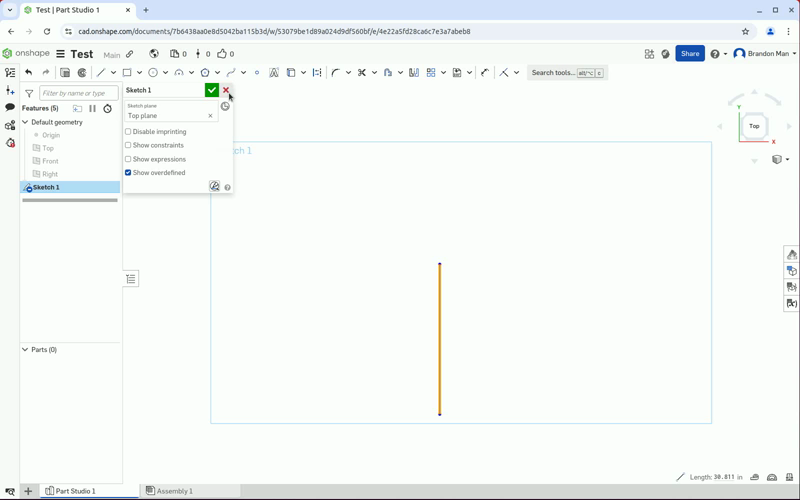
key(shift+h)
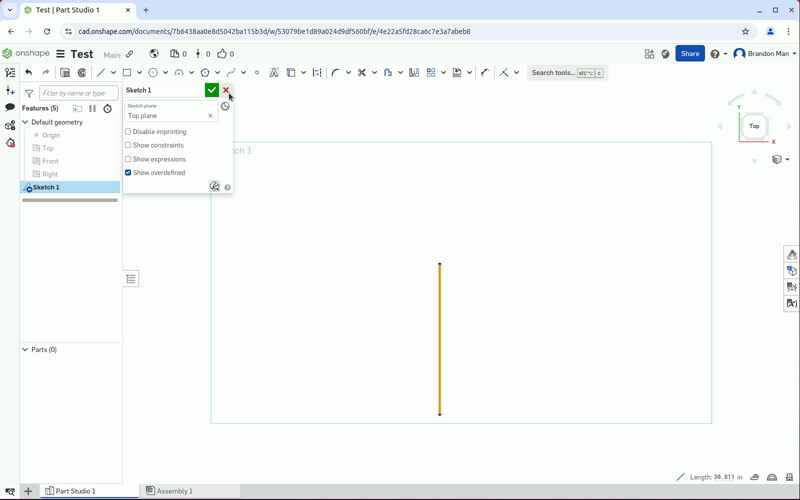
key(shift+s)
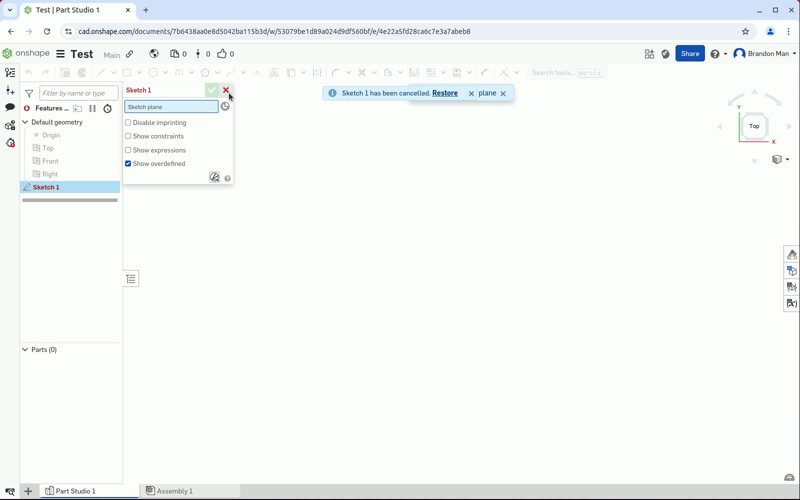
mouse_move(73, 150)
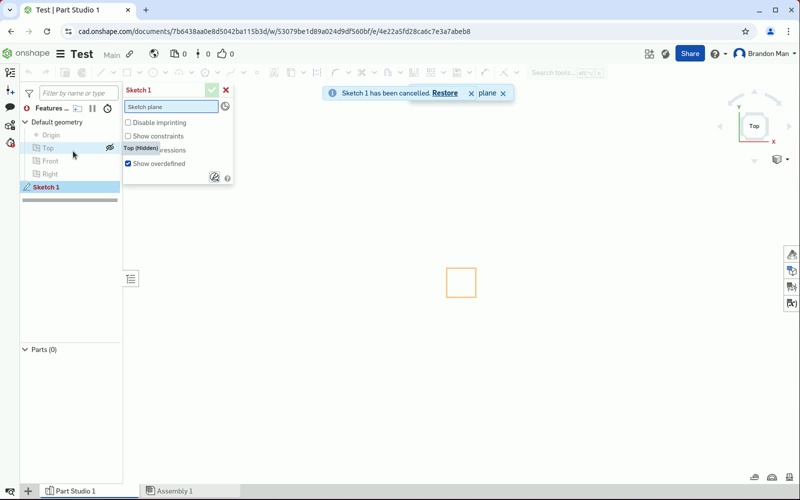
click(73, 150)
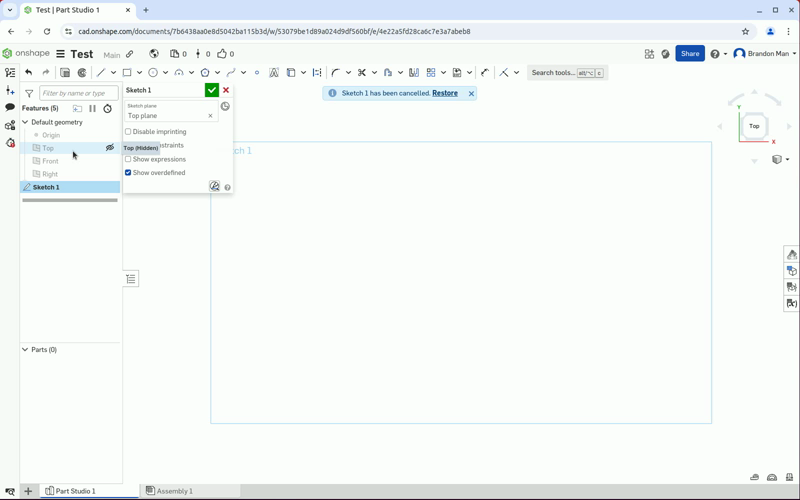
mouse_move(73, 352)
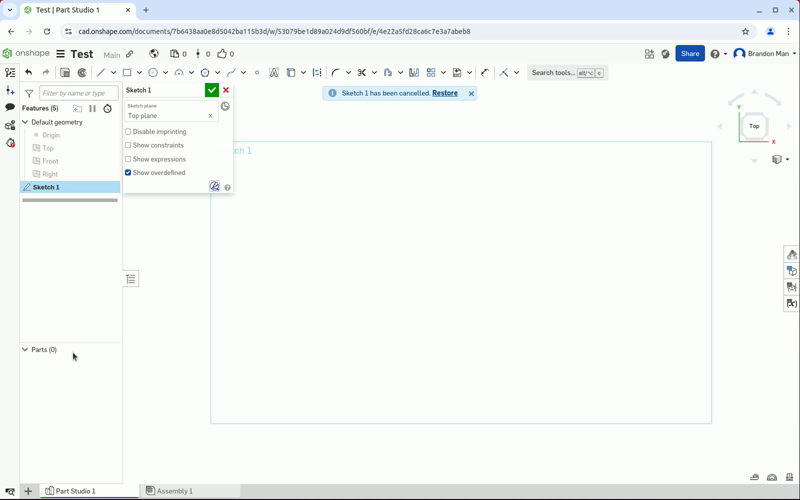
key(y)
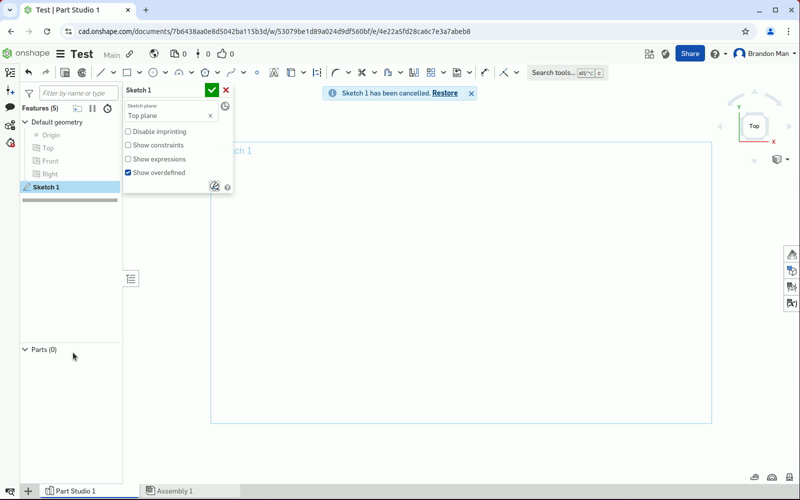
key(c)
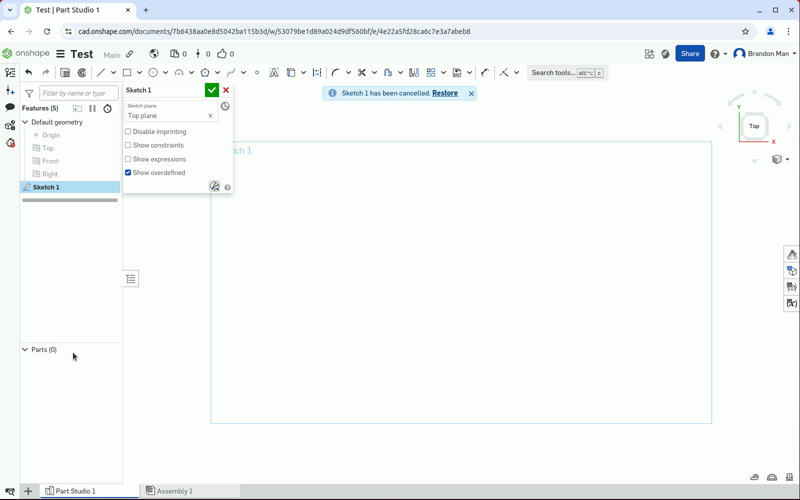
key_down(shift)
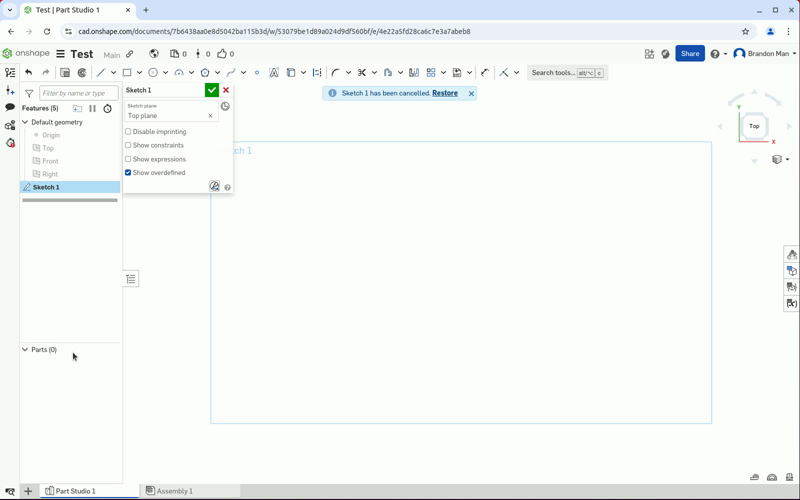
mouse_move(461, 282)
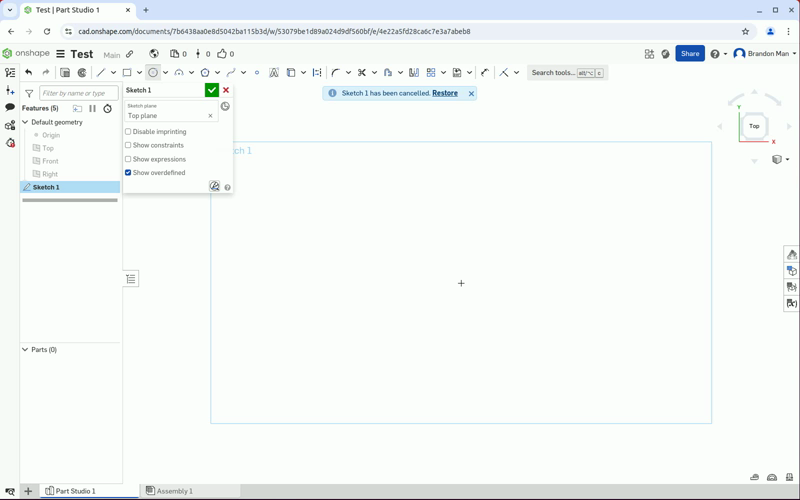
click(461, 282)
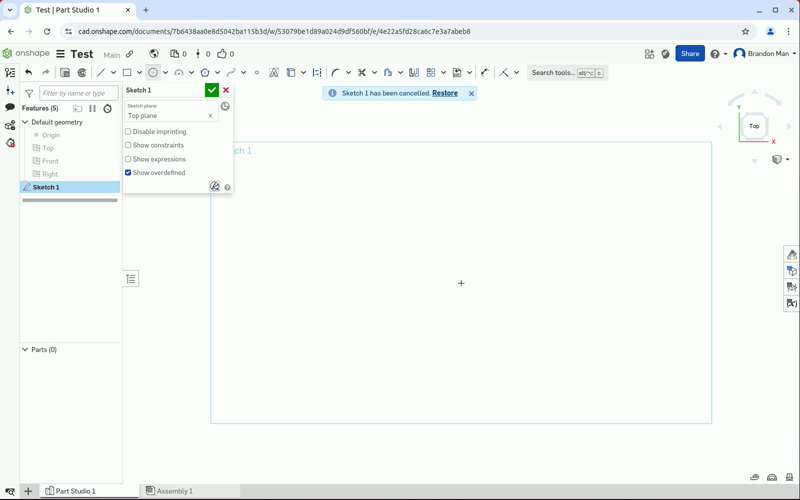
key_up(shift)
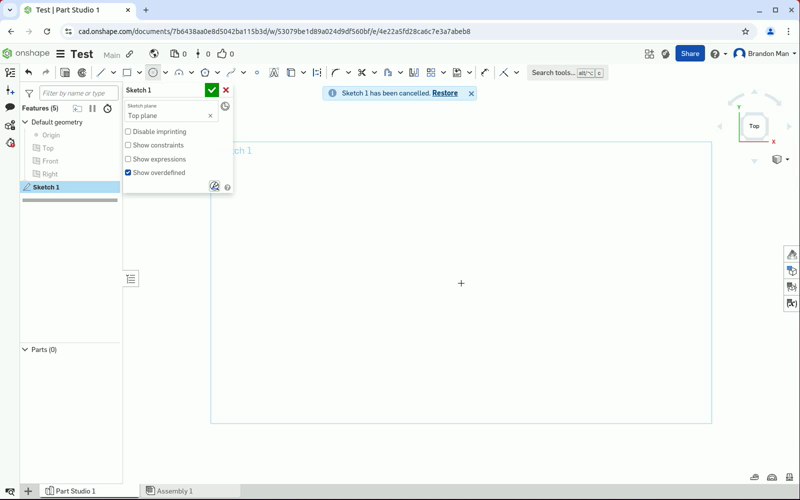
mouse_move(574, 282)
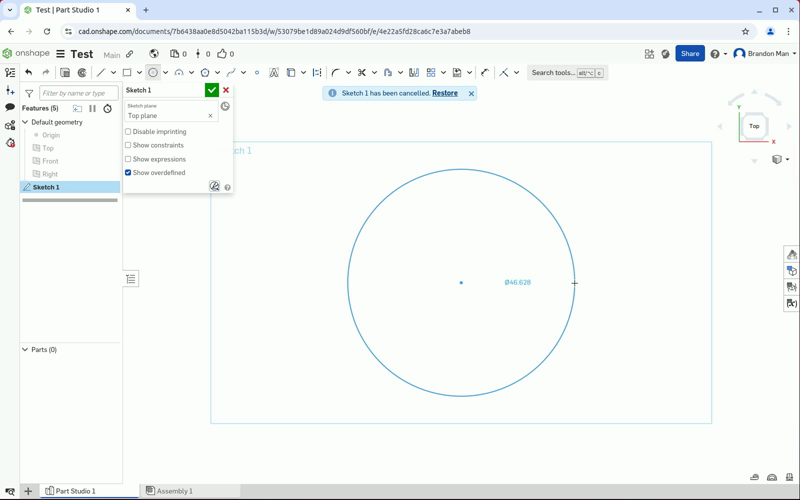
click(574, 282)
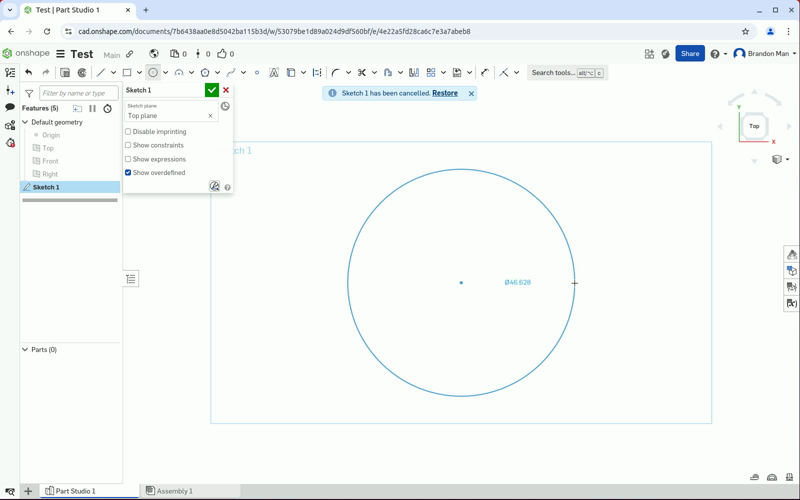
key(esc)
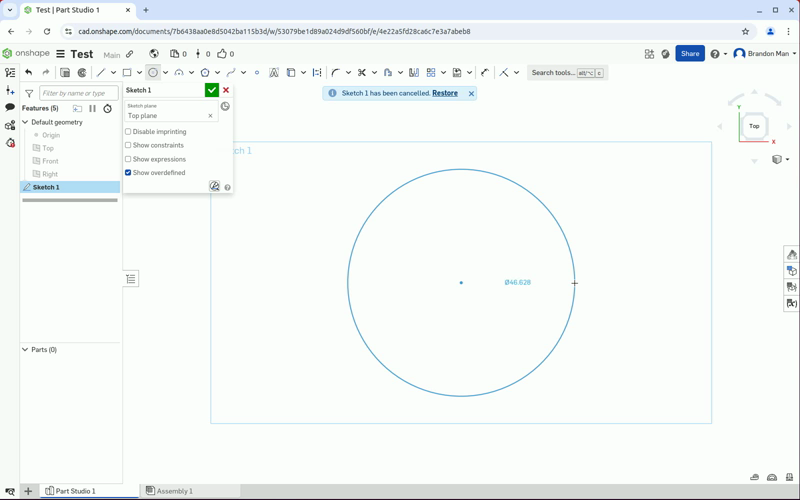
key(c)
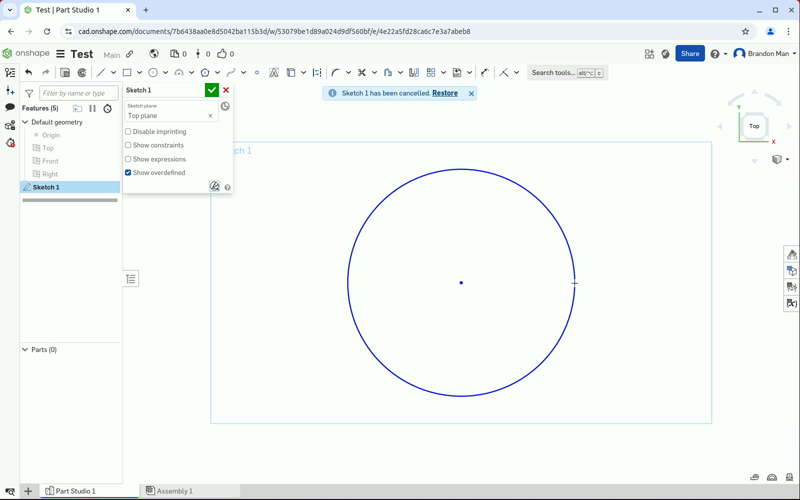
key_down(shift)
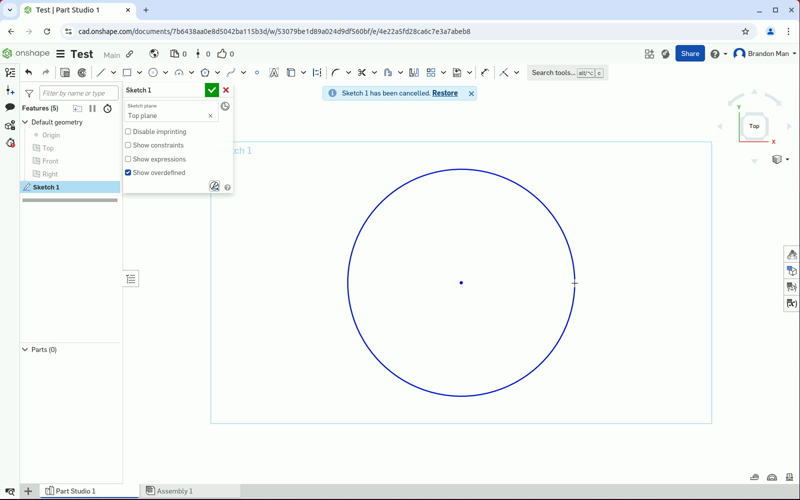
mouse_move(461, 282)
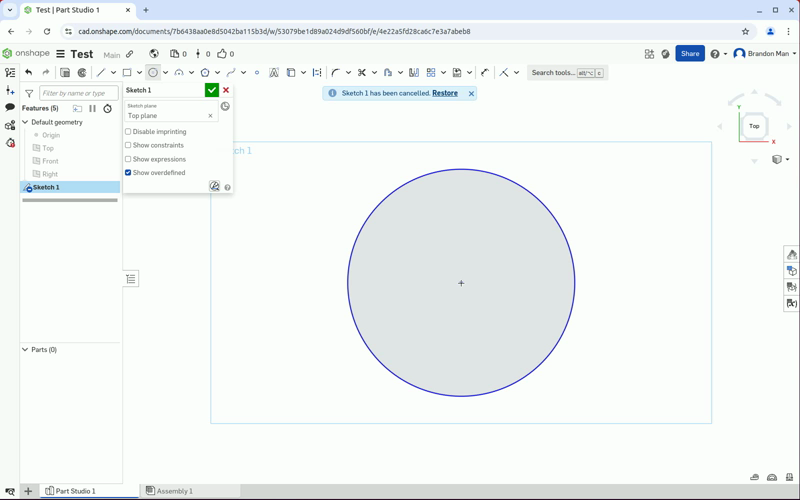
click(461, 282)
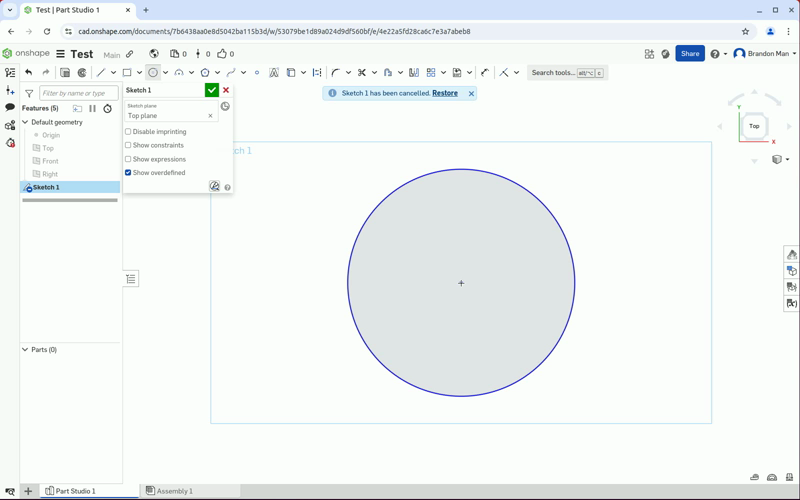
key_up(shift)
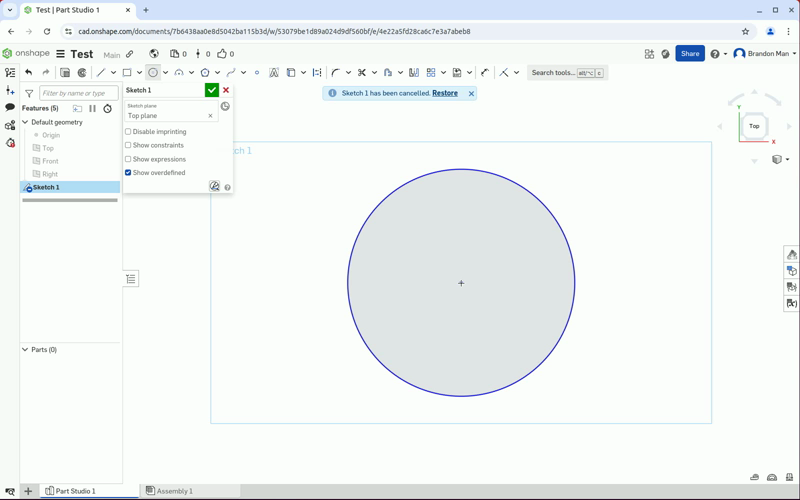
mouse_move(529, 282)
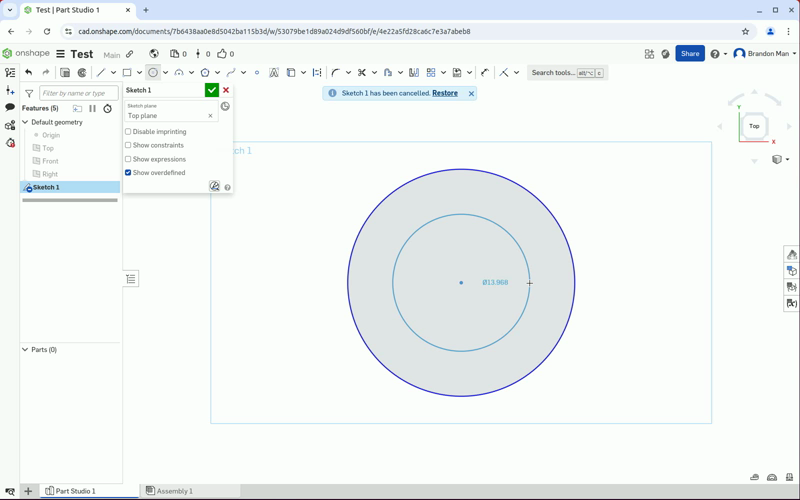
click(529, 282)
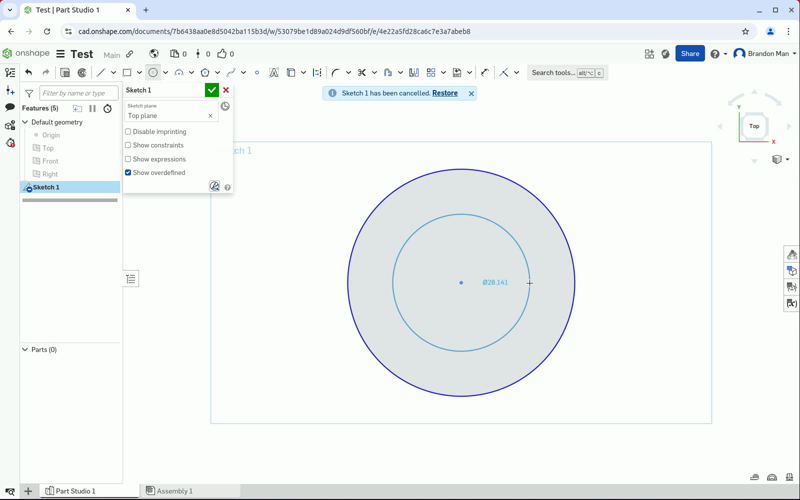
key(esc)
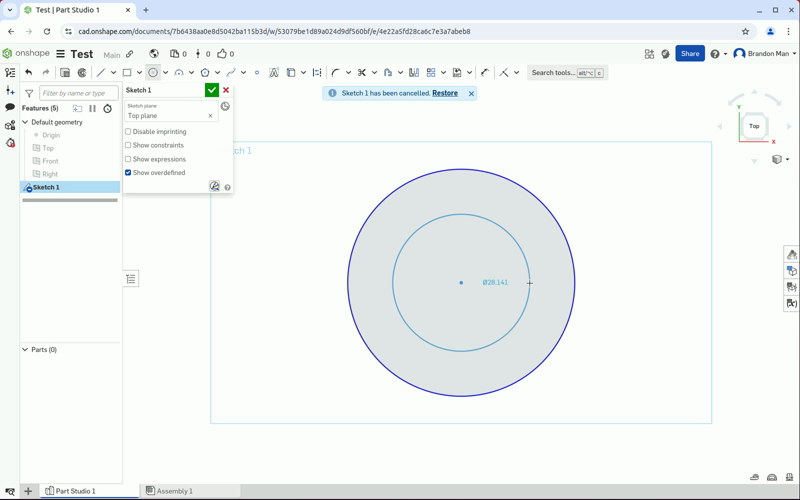
mouse_move(546, 246)
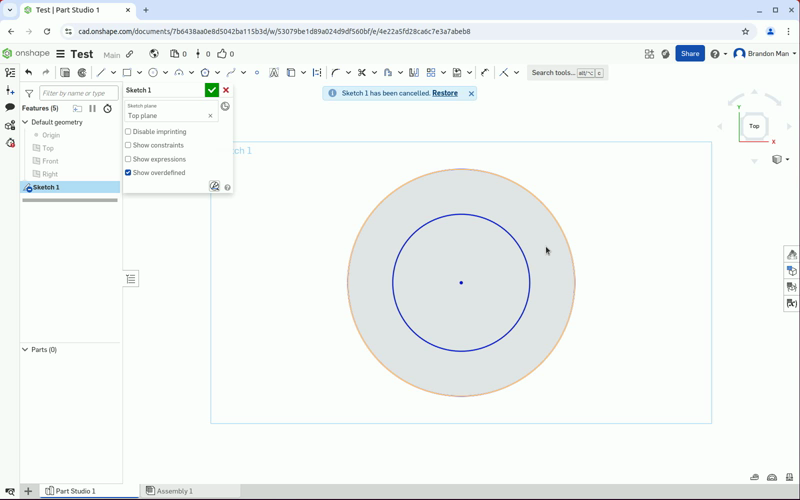
click(546, 246)
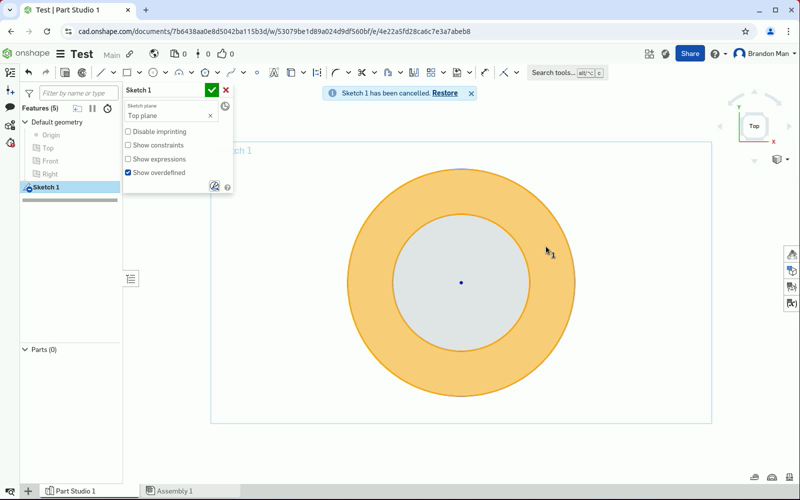
mouse_move(73, 352)
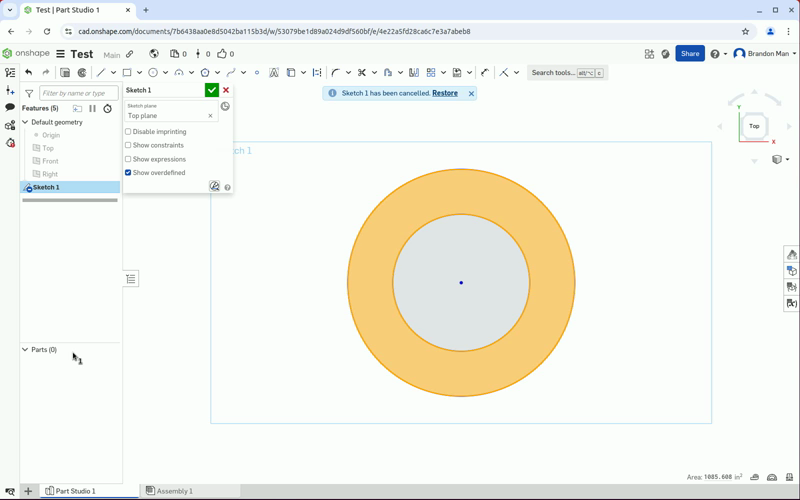
key(shift+y)
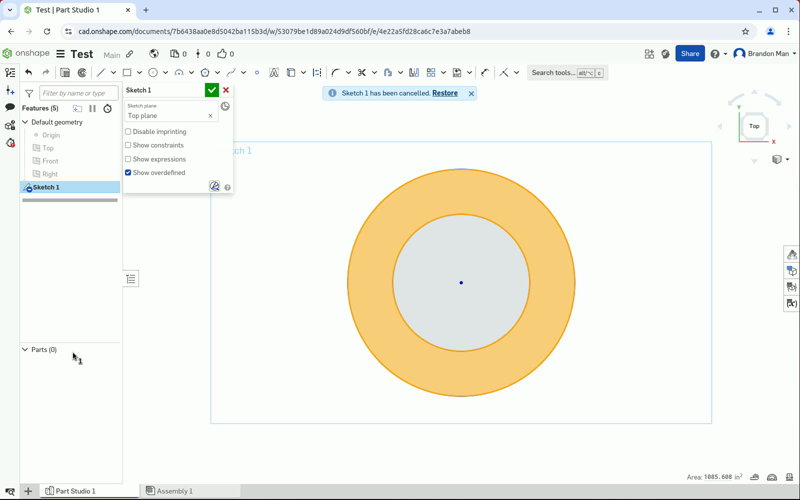
key(shift+e)
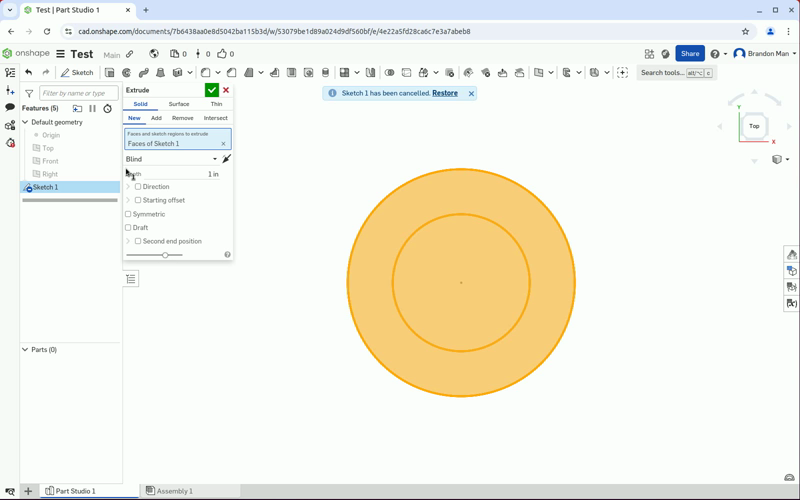
mouse_move(143, 106)
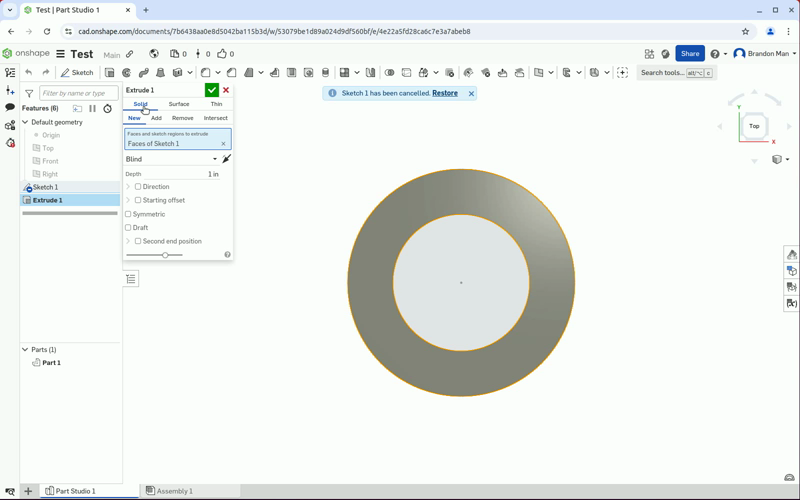
click(143, 106)
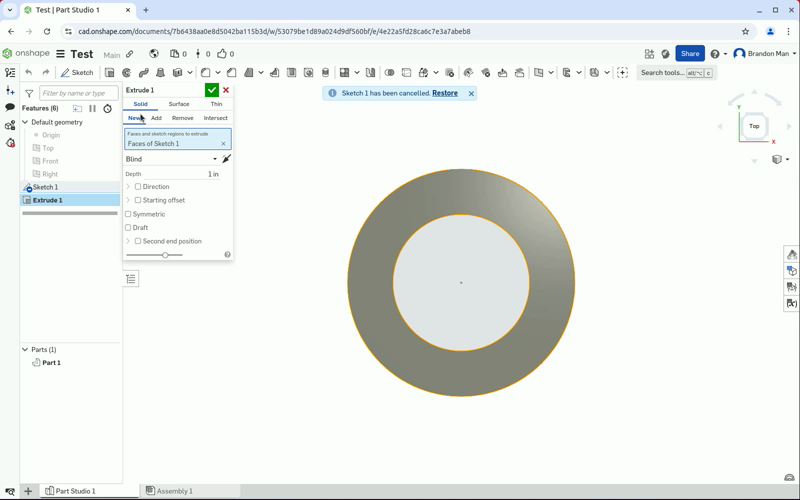
mouse_move(137, 120)
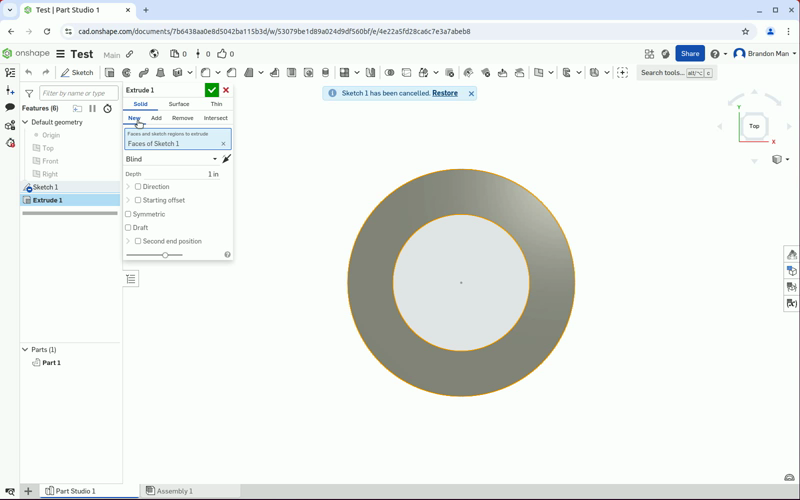
click(137, 120)
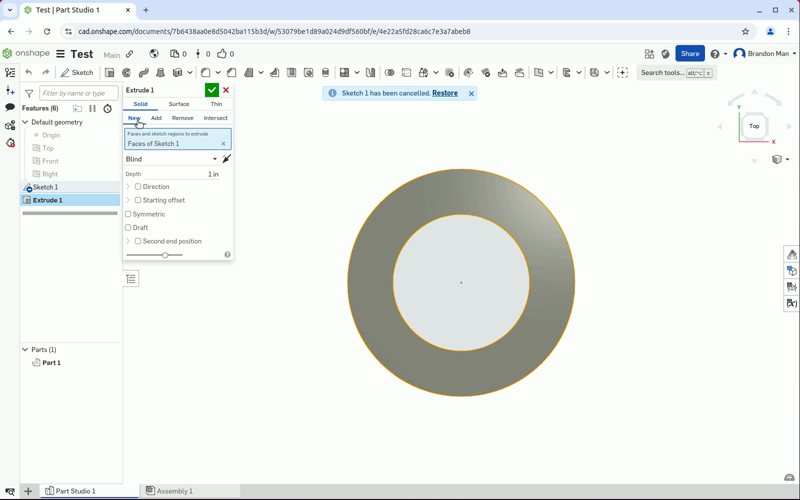
key(tab, 4)
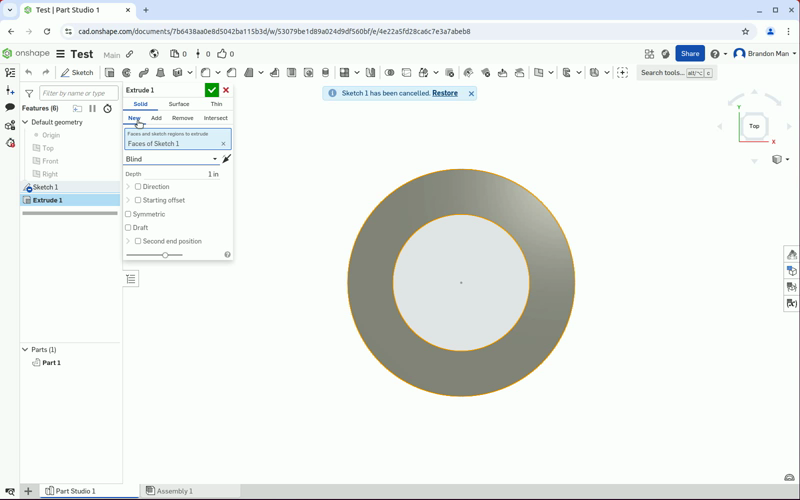
text(1.685)
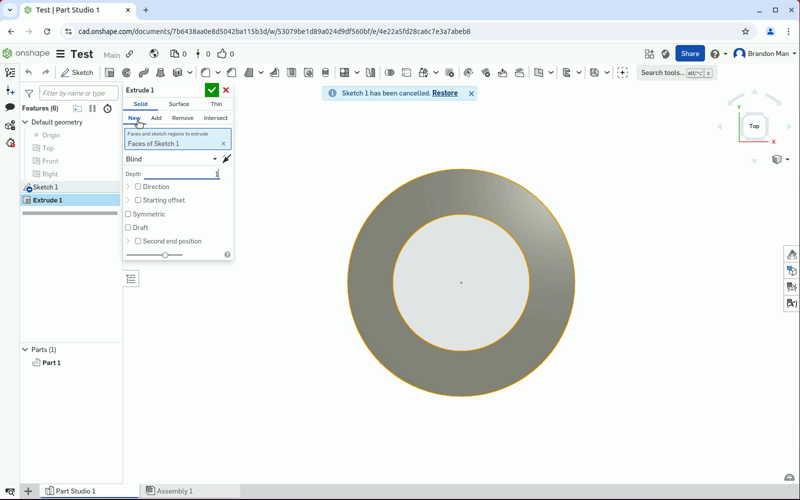
key(enter)
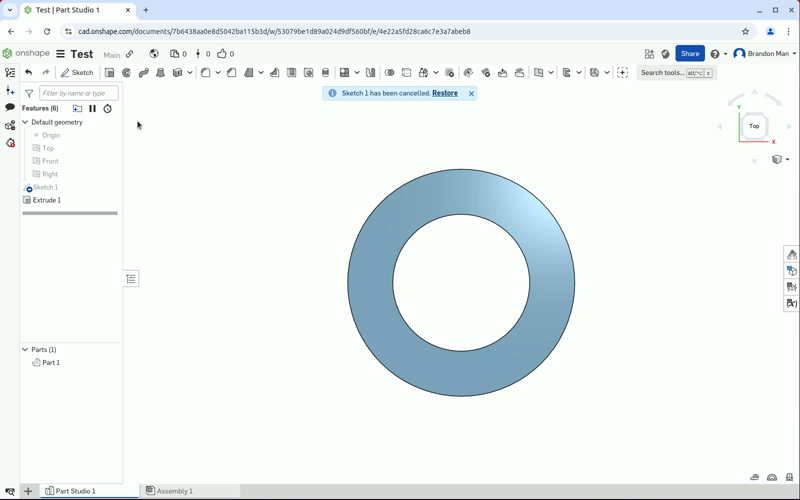
key(shift+h)
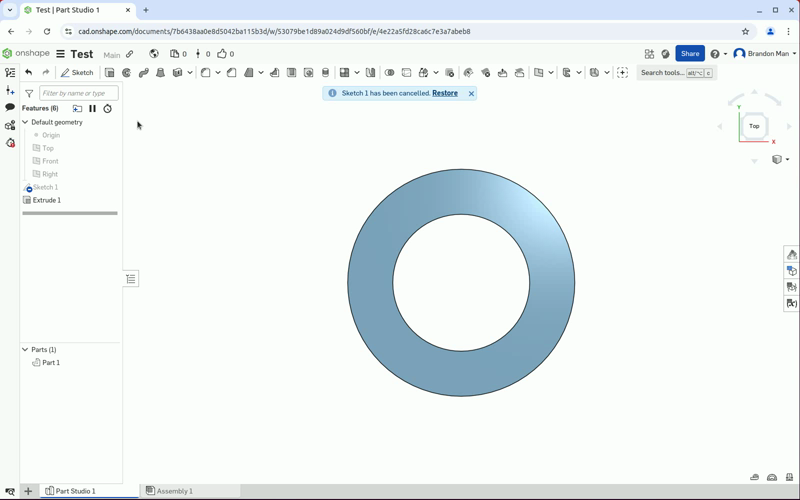
key(shift+h)
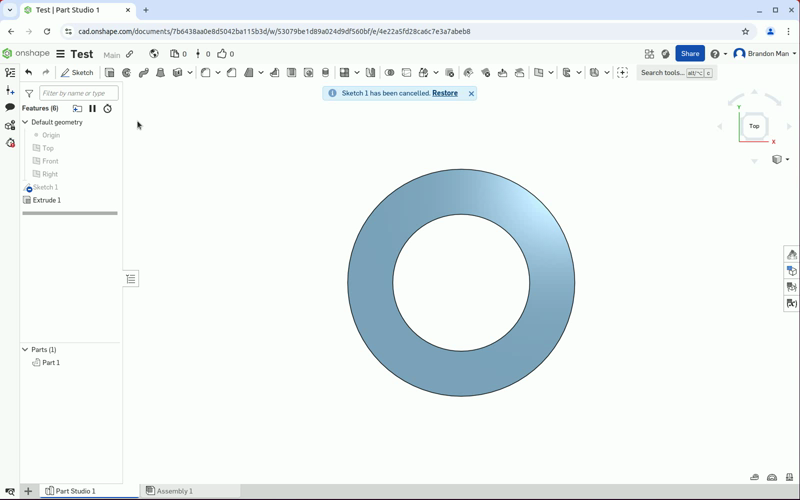
mouse_move(73, 189)
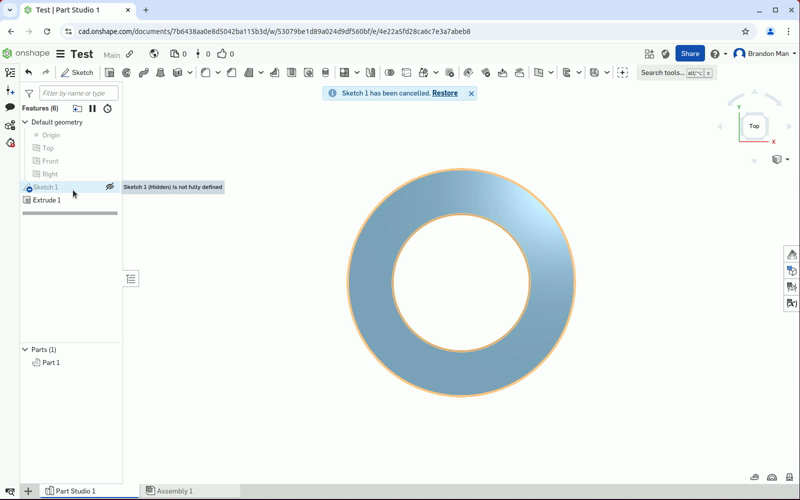
click(73, 189)
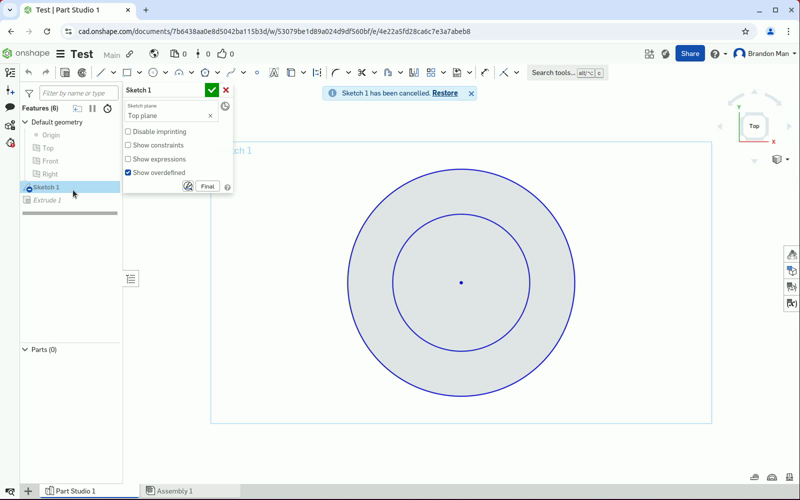
mouse_move(229, 92)
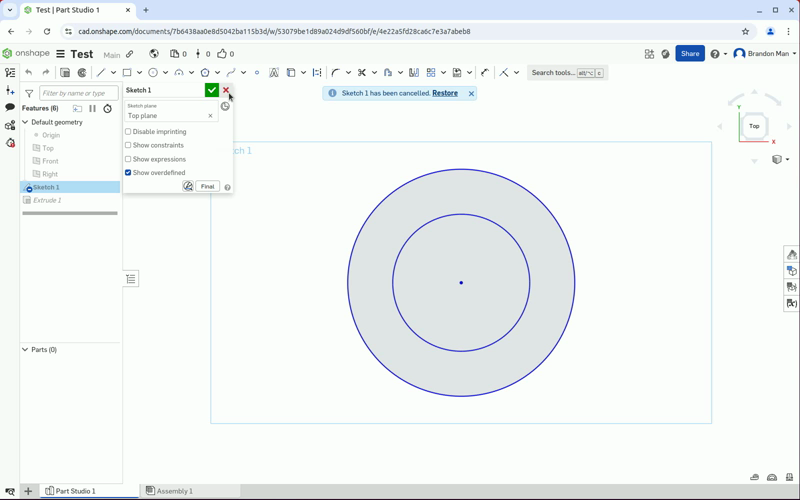
click(229, 92)
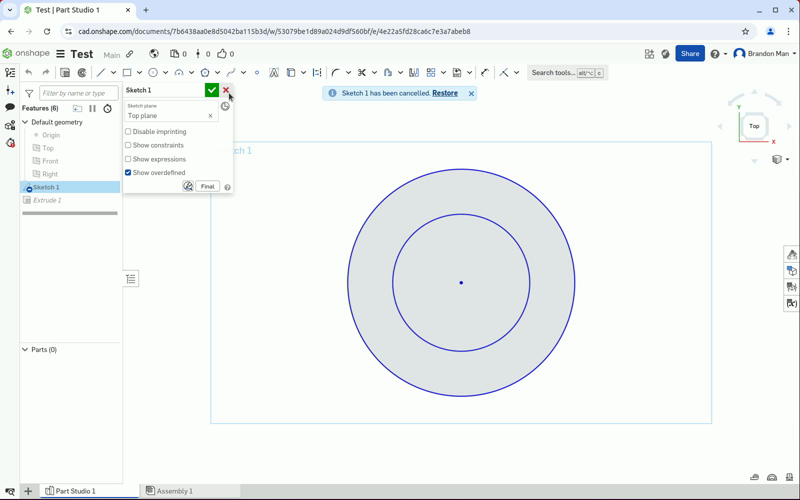
key(shift+s)
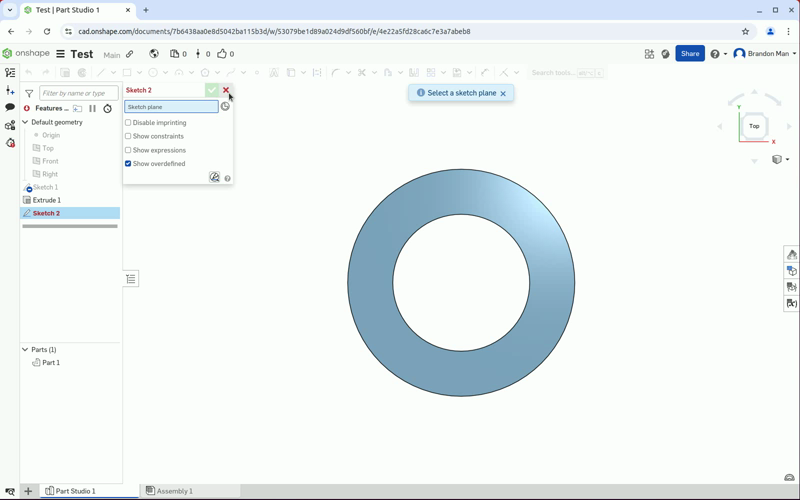
mouse_move(73, 150)
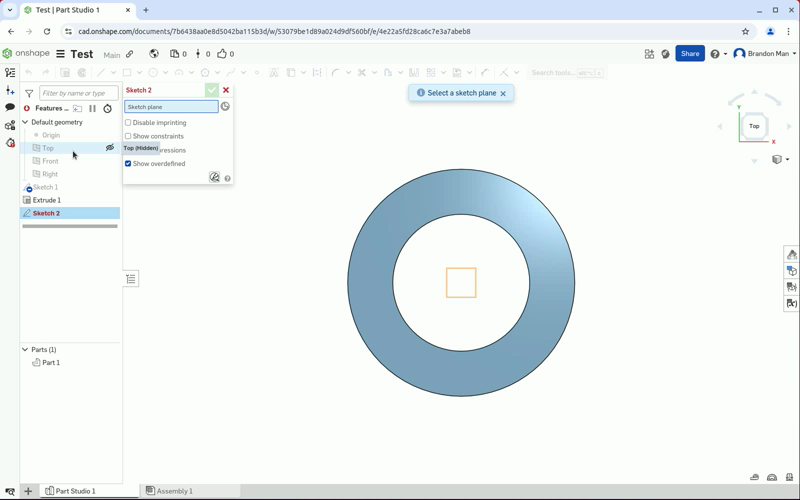
click(73, 150)
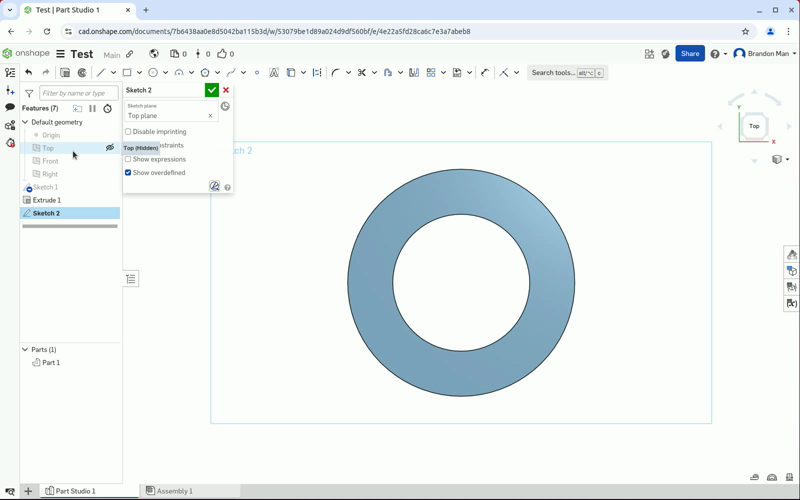
mouse_move(73, 352)
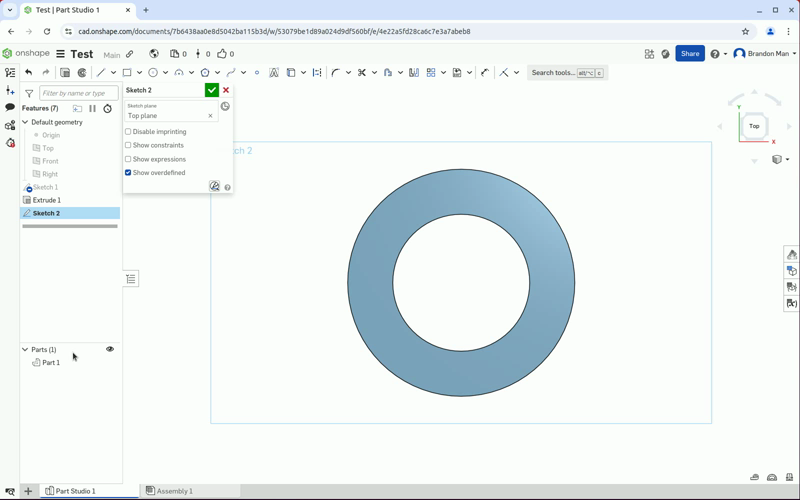
key(y)
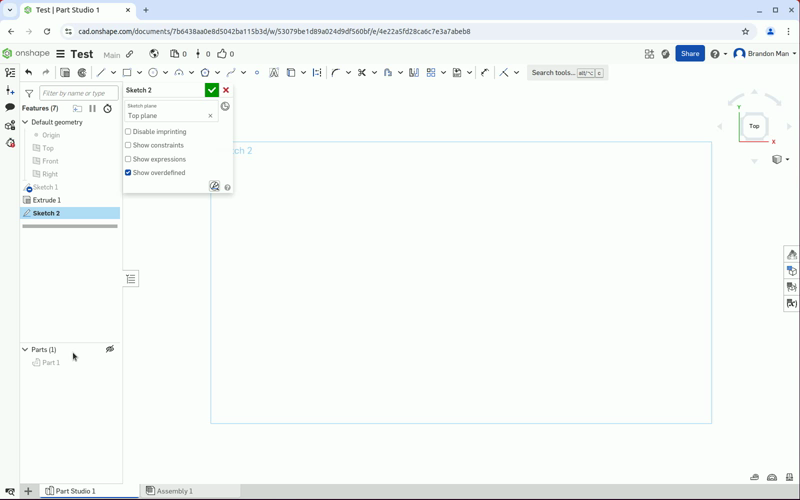
key(c)
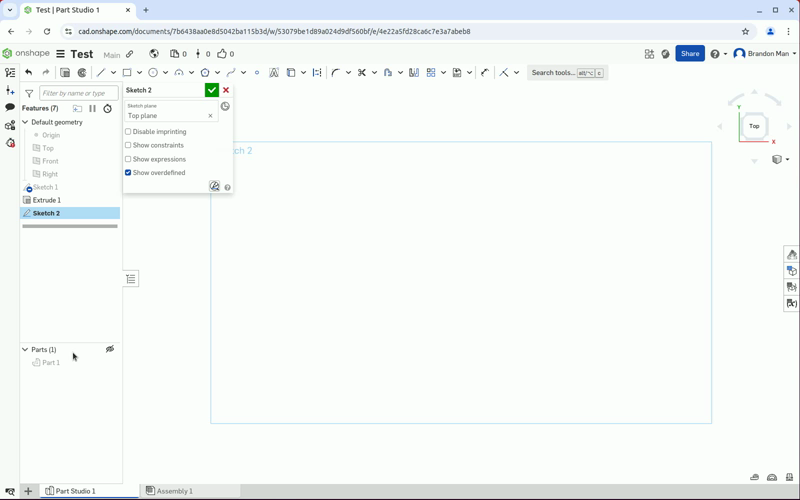
key_down(shift)
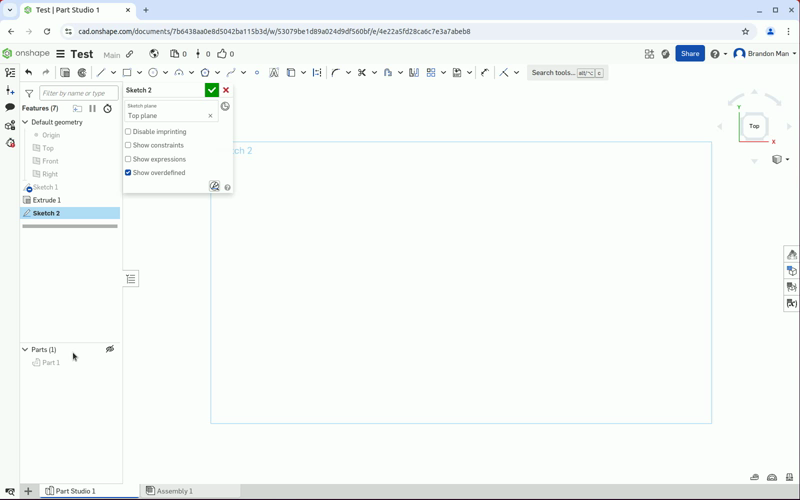
mouse_move(461, 282)
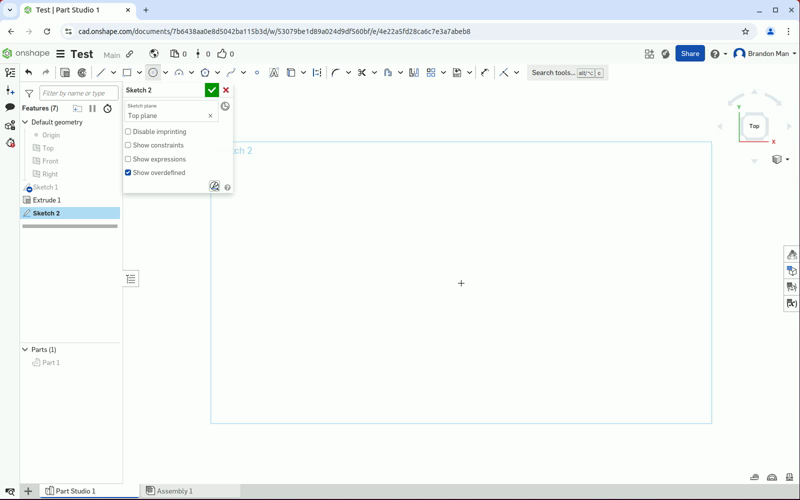
click(461, 282)
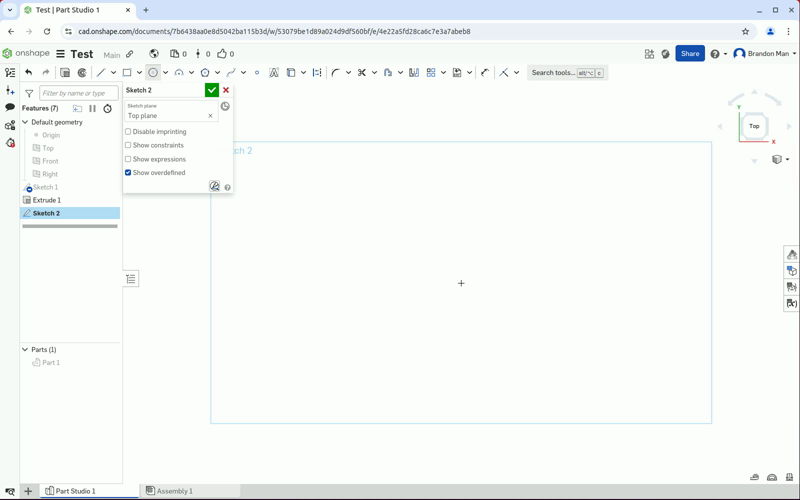
key_up(shift)
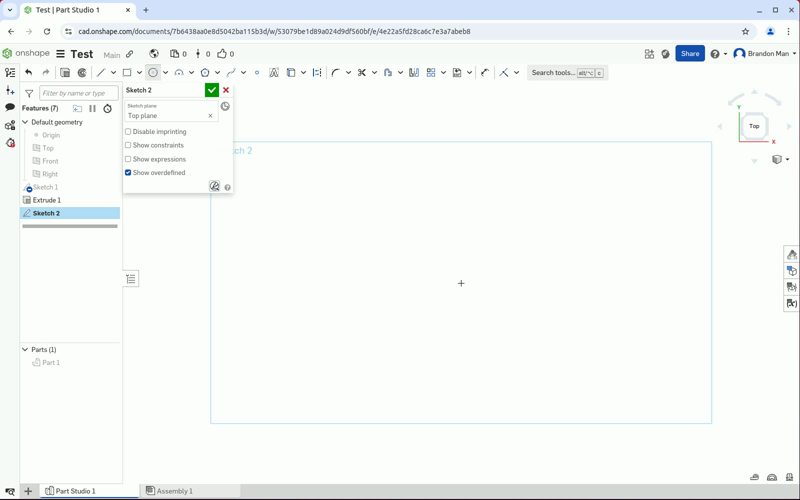
mouse_move(522, 282)
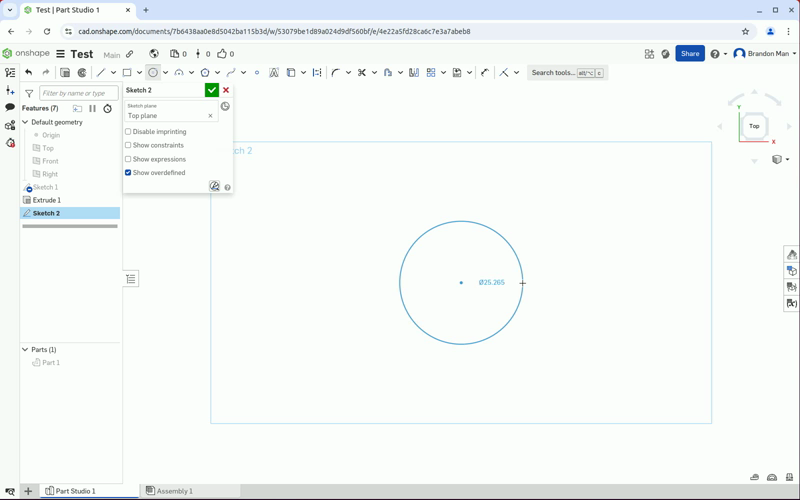
click(522, 282)
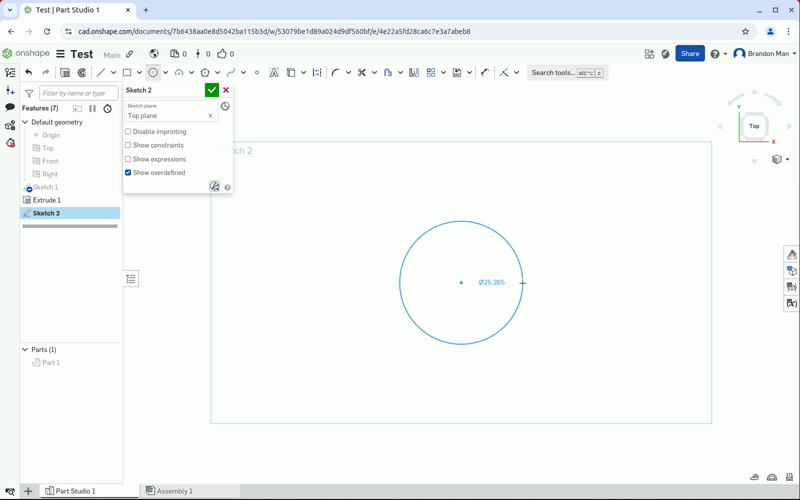
key(esc)
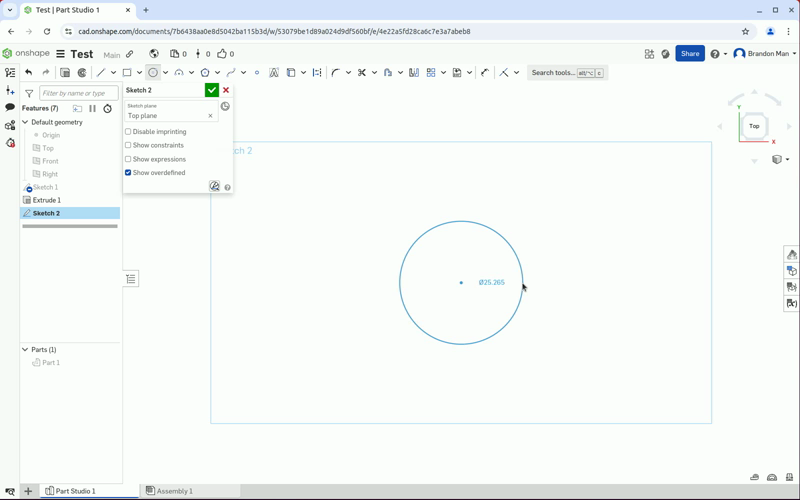
key(c)
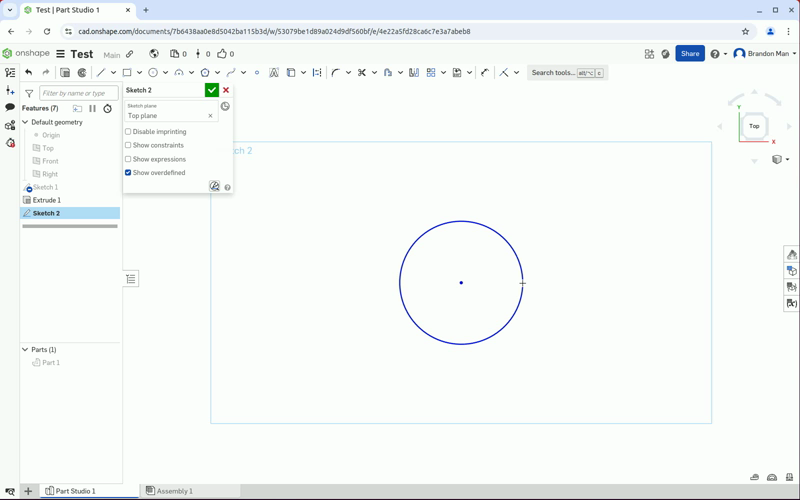
key_down(shift)
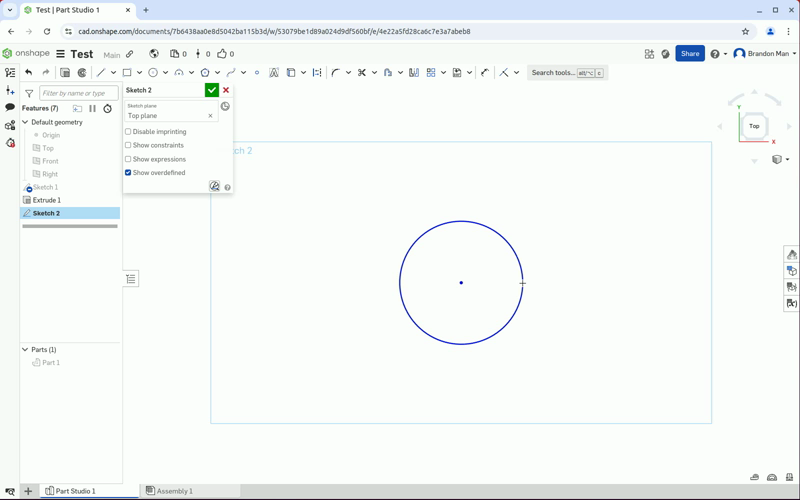
mouse_move(461, 282)
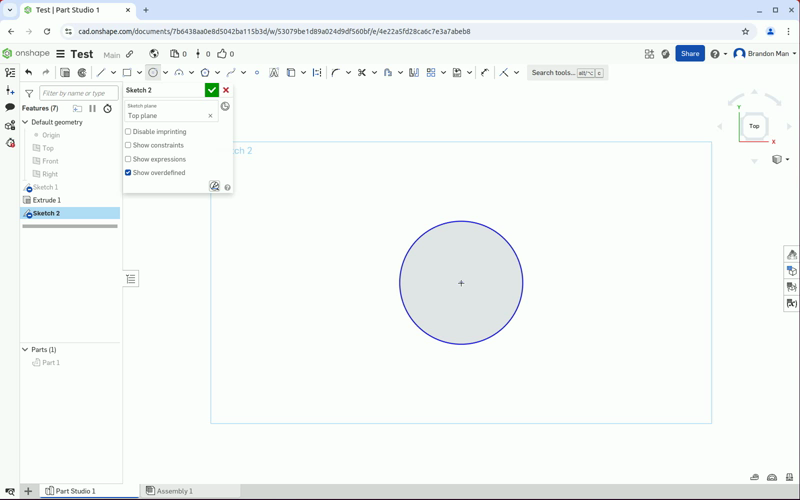
click(461, 282)
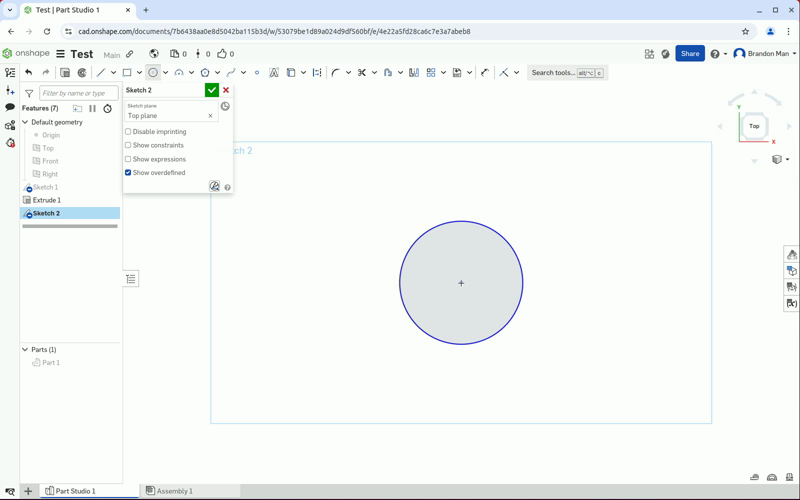
key_up(shift)
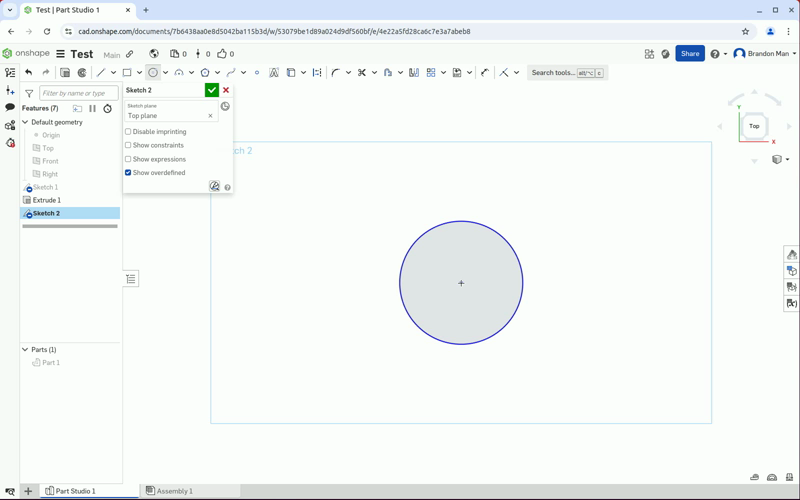
mouse_move(467, 282)
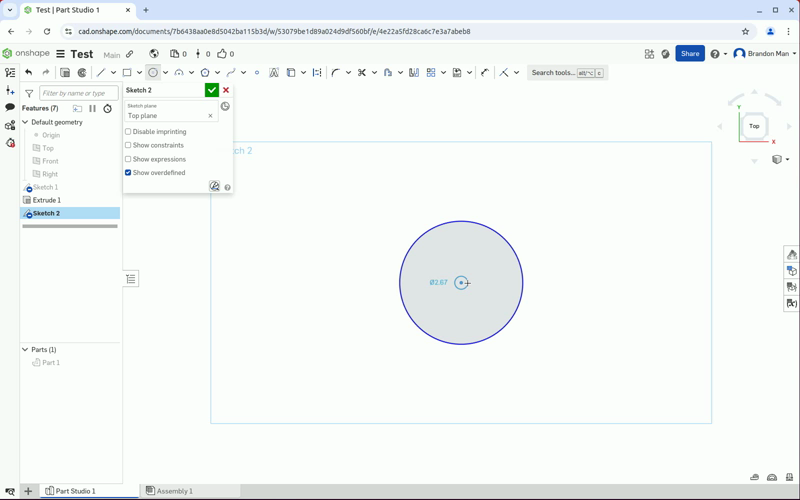
click(467, 282)
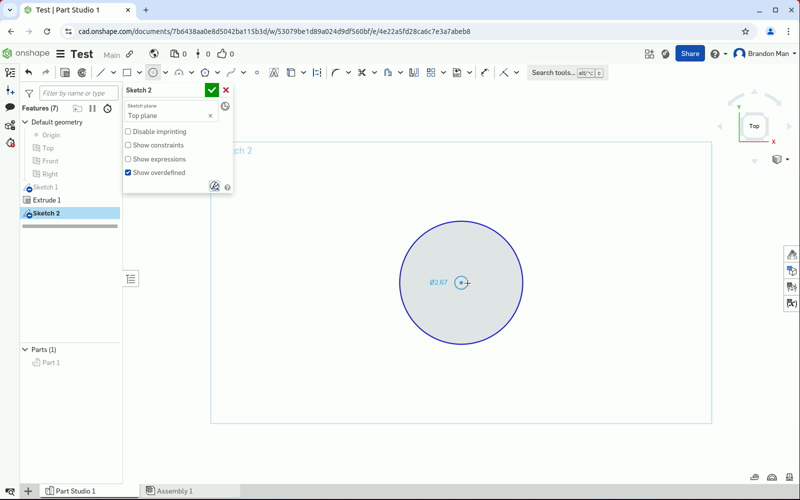
key(esc)
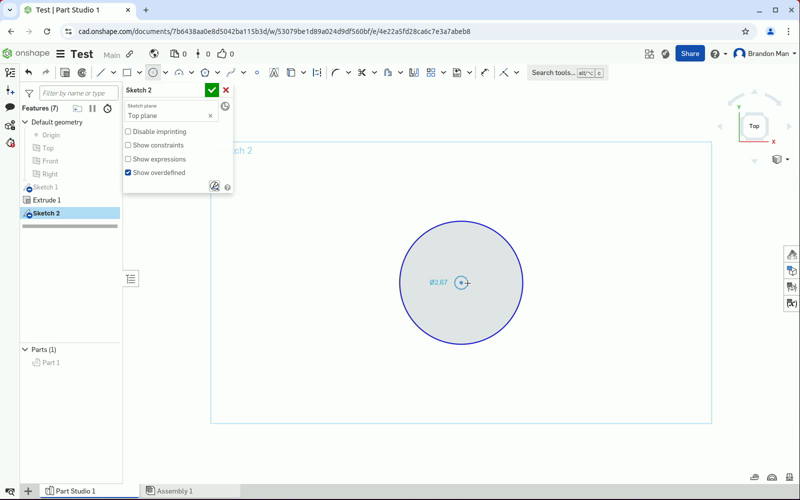
mouse_move(490, 302)
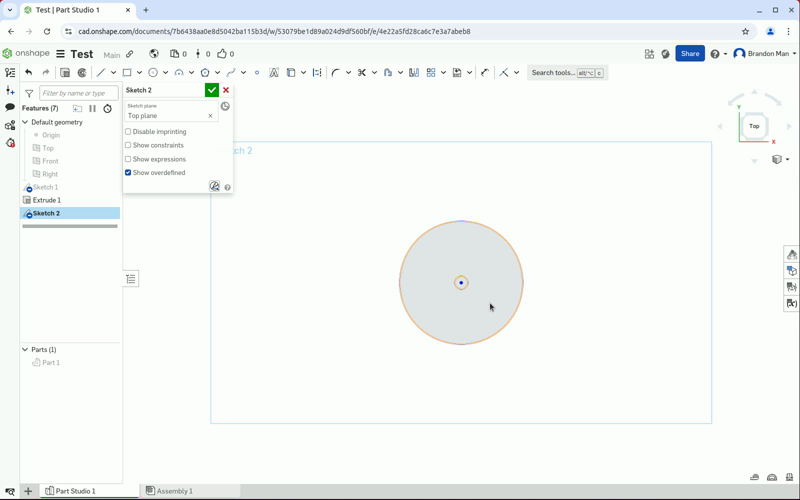
click(490, 302)
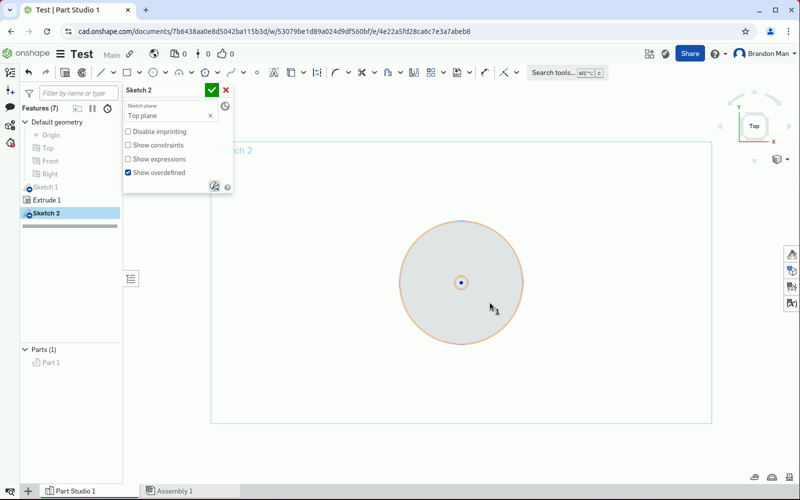
mouse_move(73, 352)
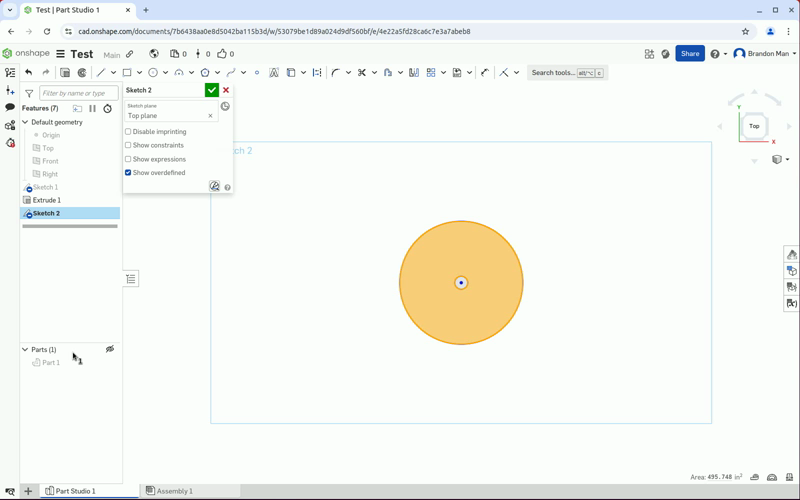
key(shift+y)
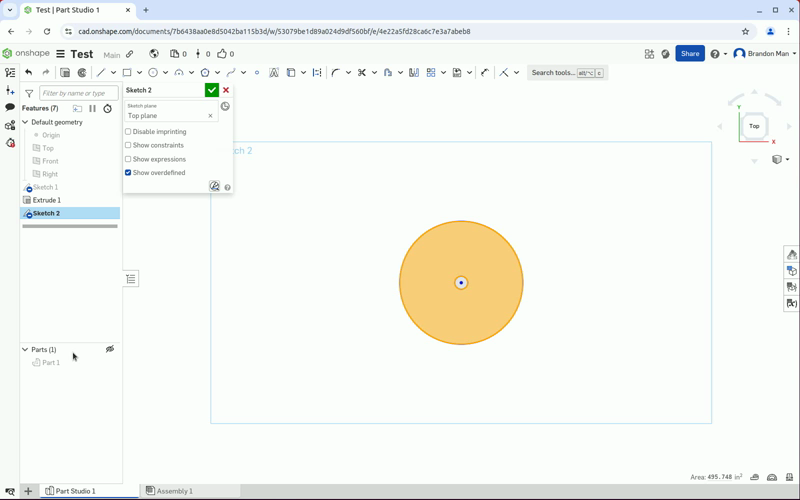
key(shift+e)
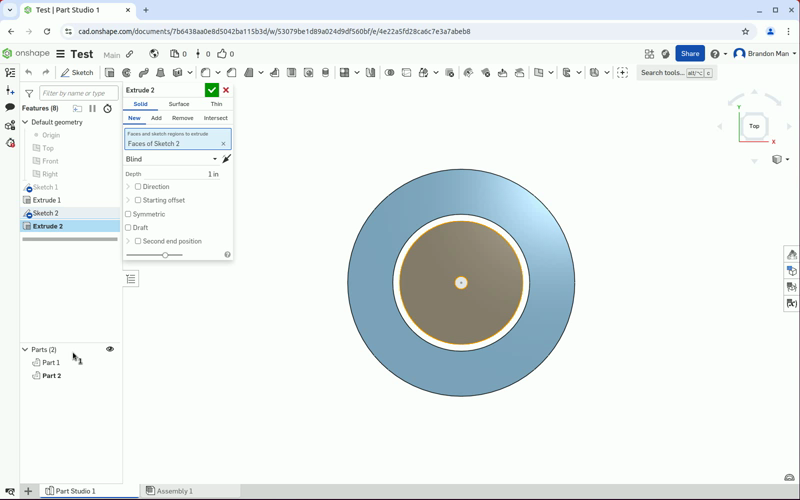
mouse_move(143, 106)
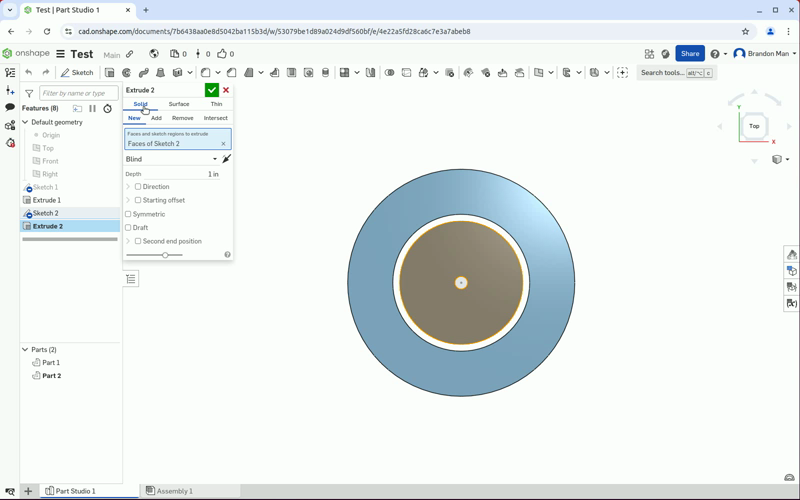
click(143, 106)
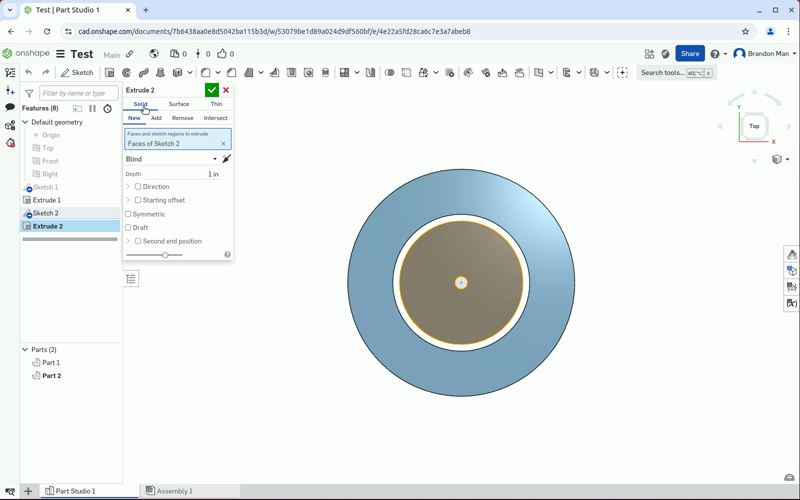
mouse_move(137, 120)
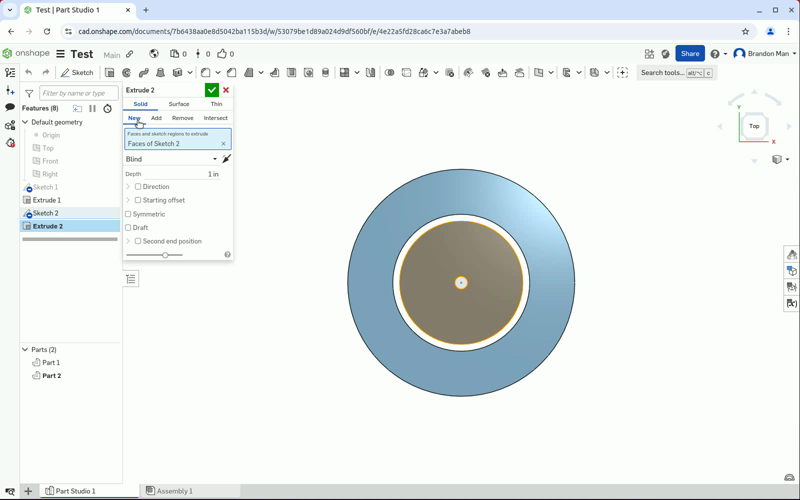
click(137, 120)
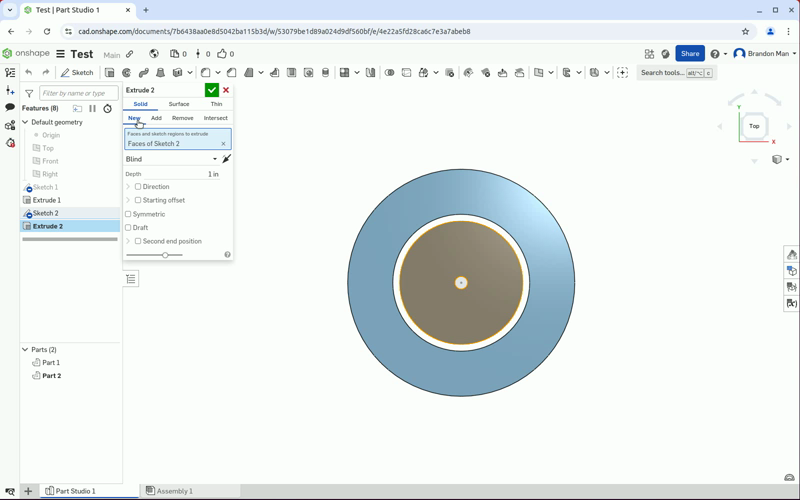
key(tab, 4)
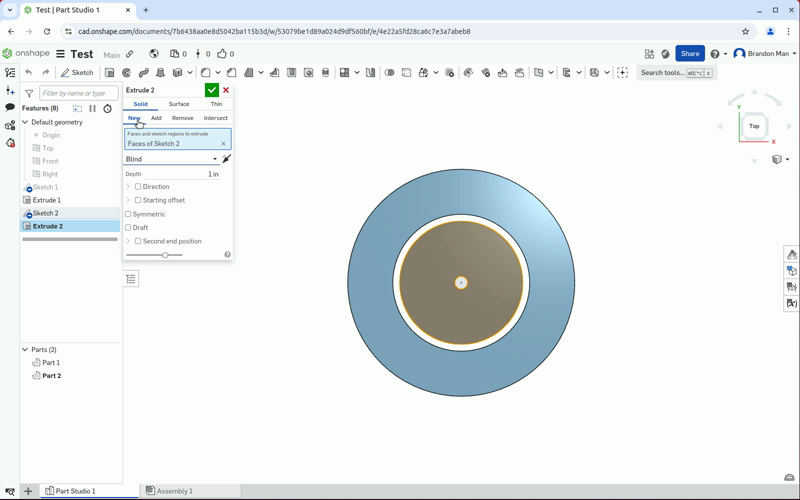
text(1.685)
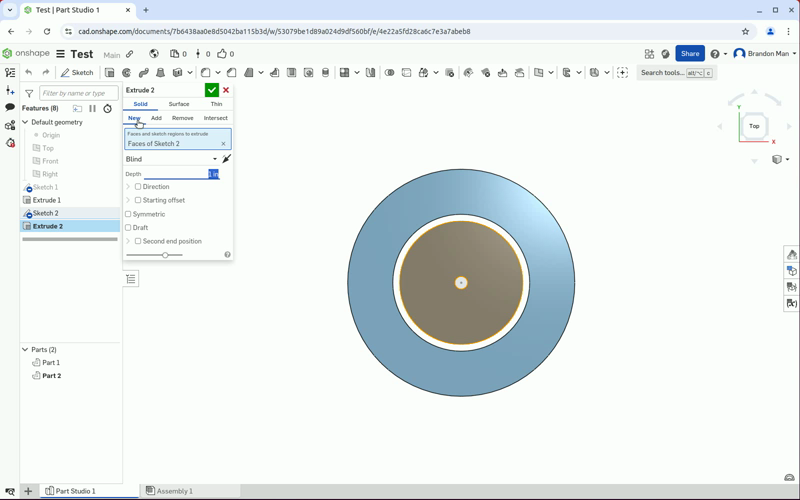
key(enter)
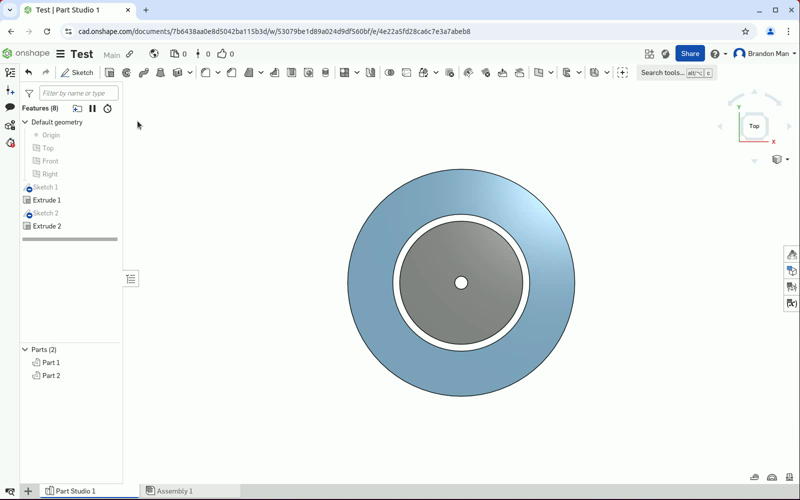
key(shift+h)
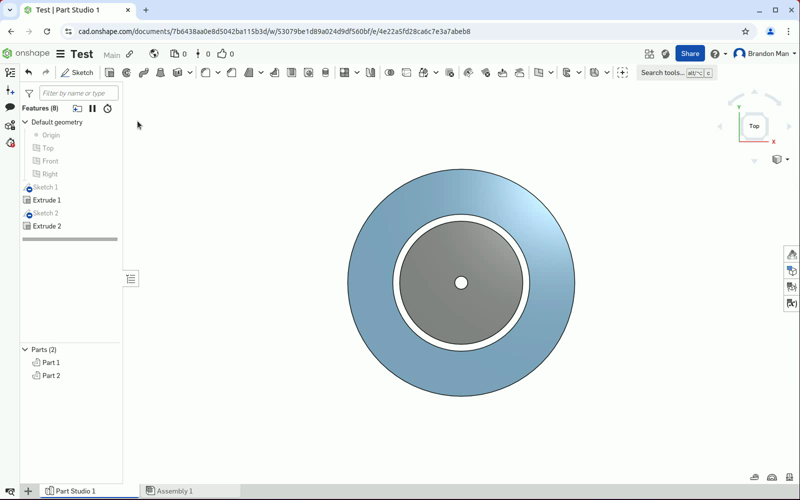
key(shift+h)
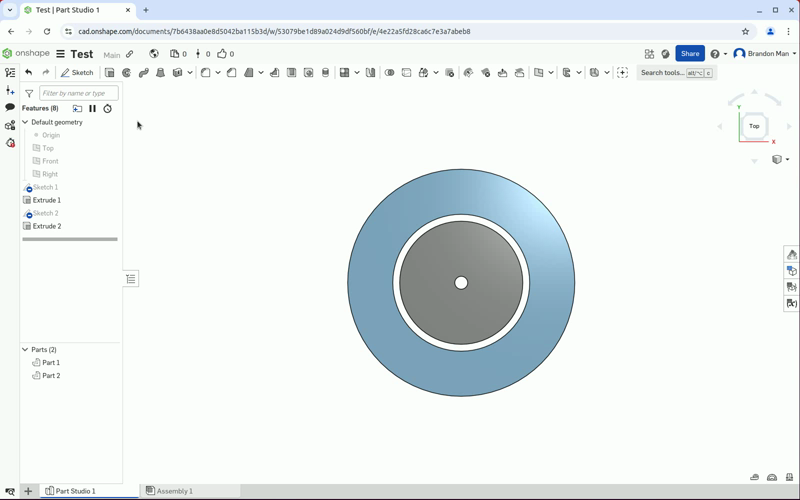
mouse_move(73, 189)
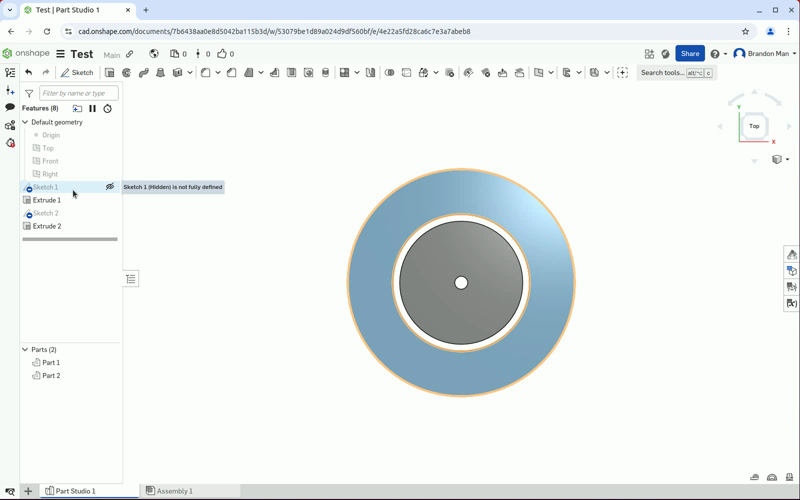
click(73, 189)
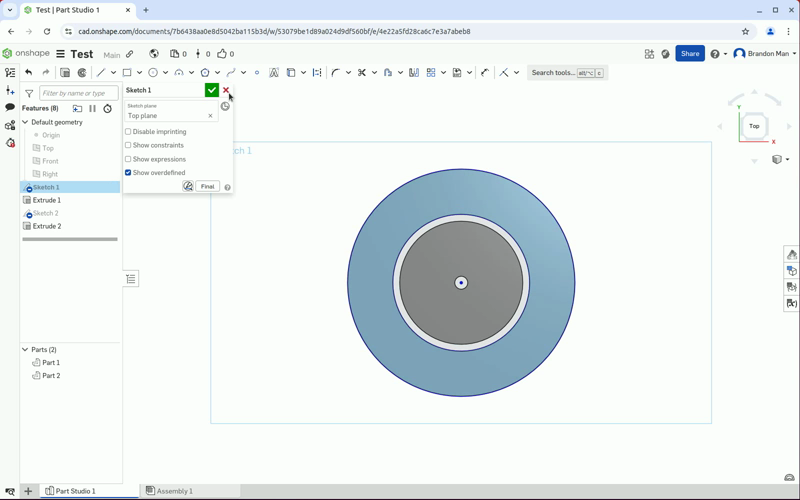
mouse_move(229, 92)
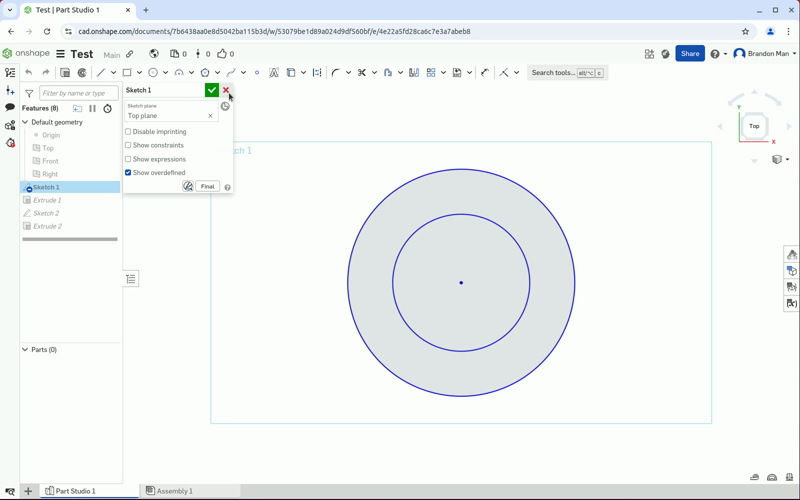
click(229, 92)
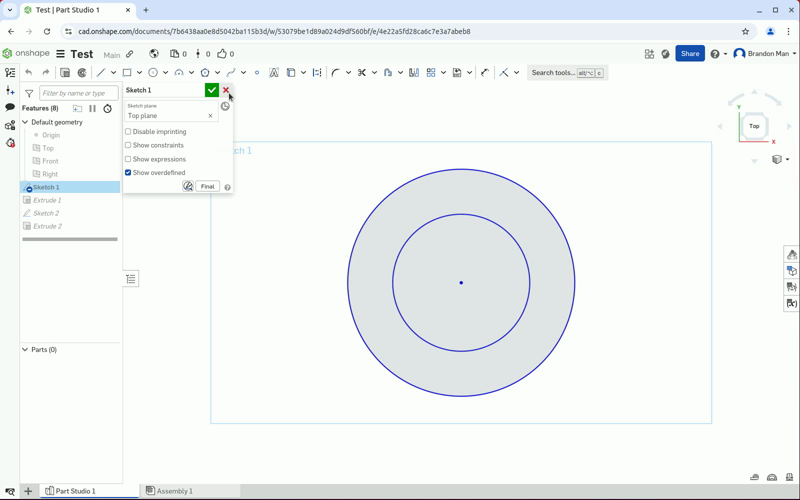
key(shift+s)
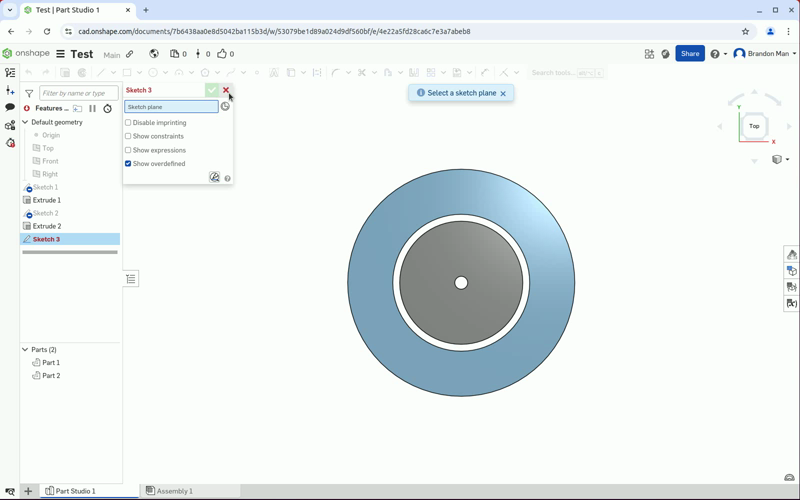
mouse_move(73, 150)
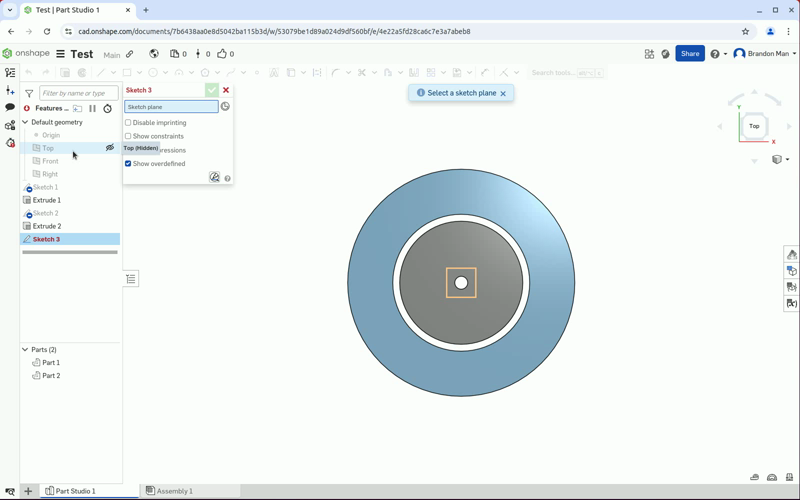
click(73, 150)
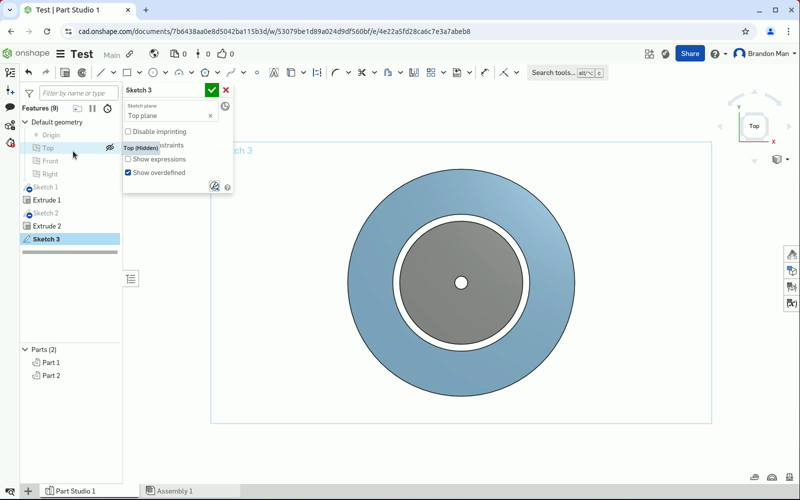
mouse_move(73, 352)
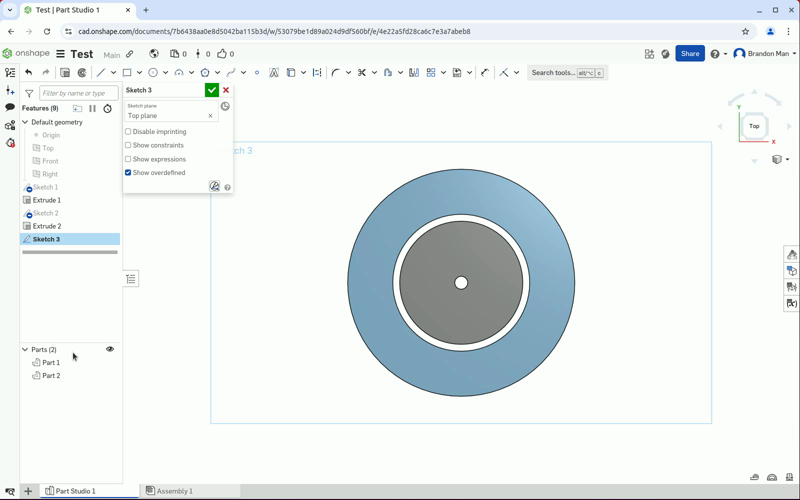
key(y)
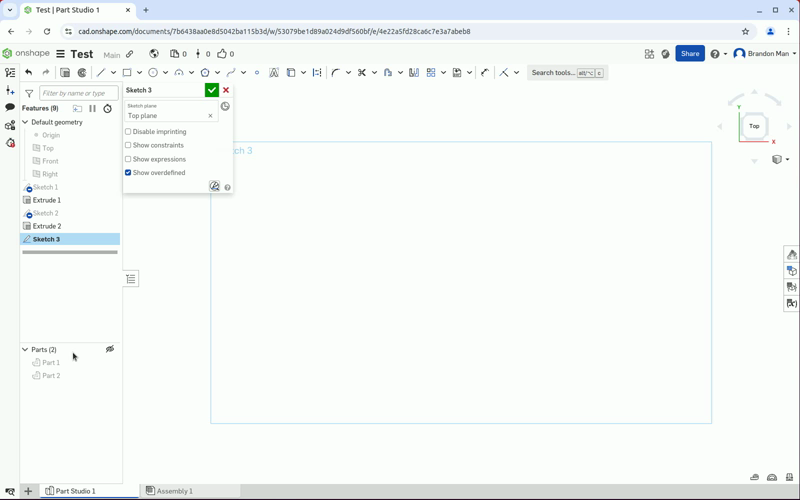
key(c)
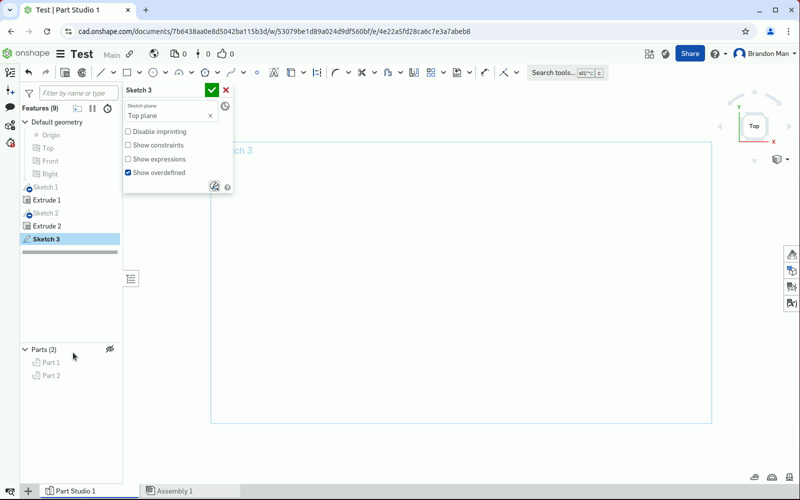
key_down(shift)
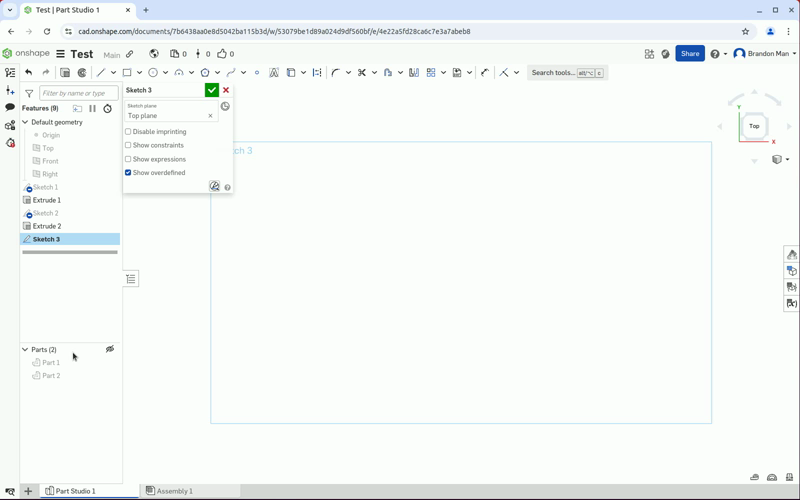
mouse_move(461, 282)
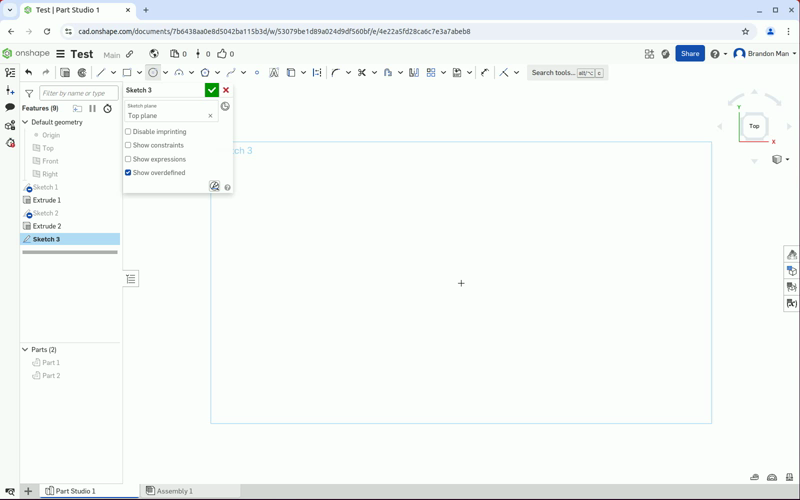
click(461, 282)
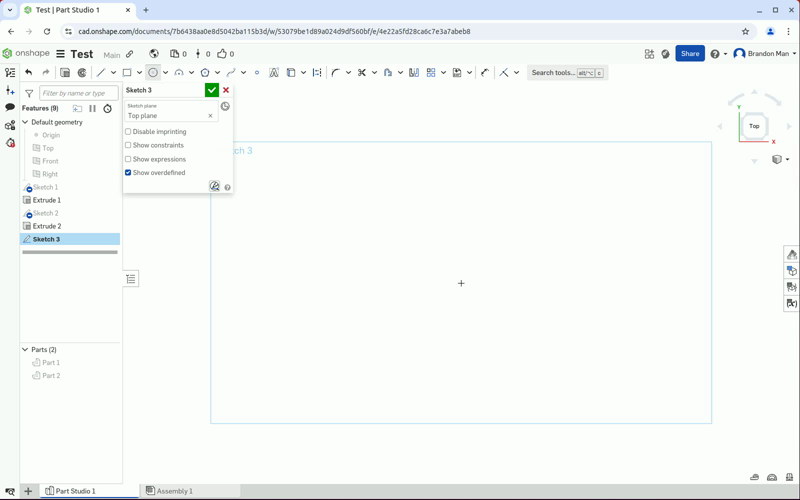
key_up(shift)
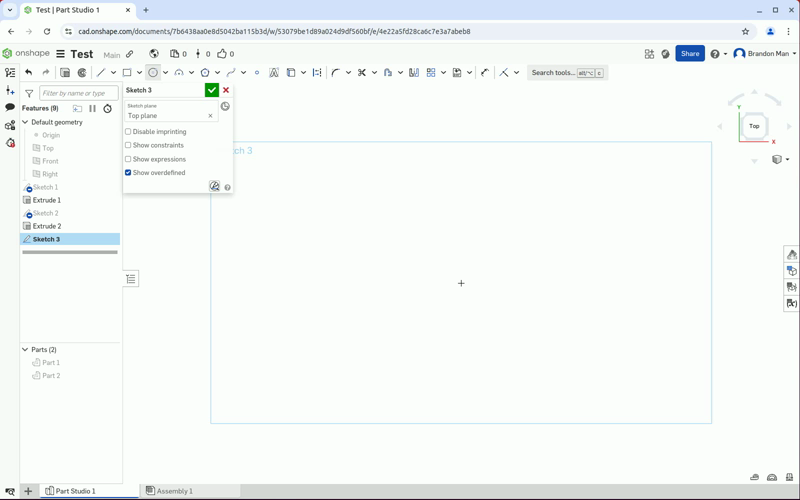
mouse_move(531, 282)
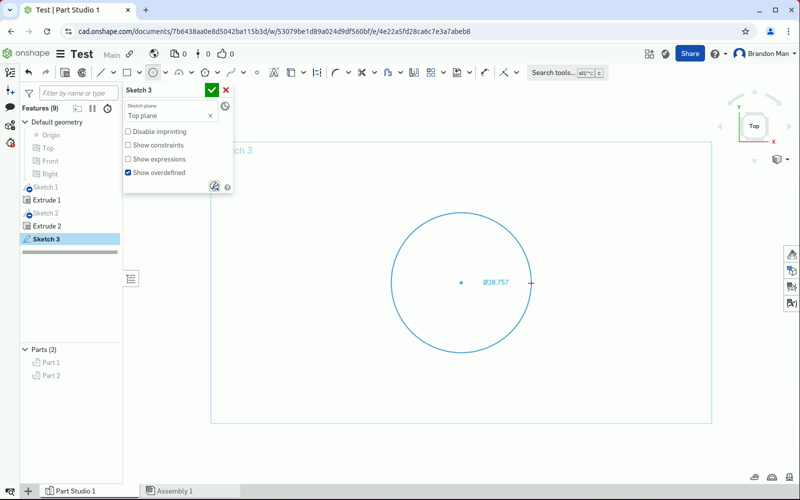
click(531, 282)
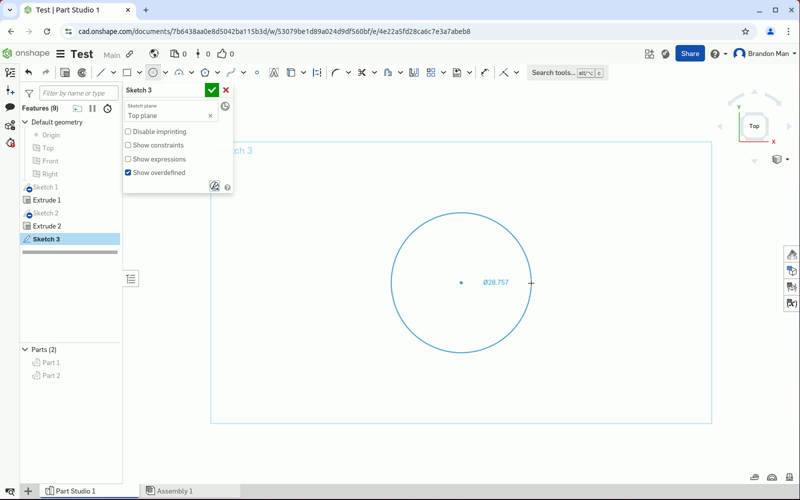
key(esc)
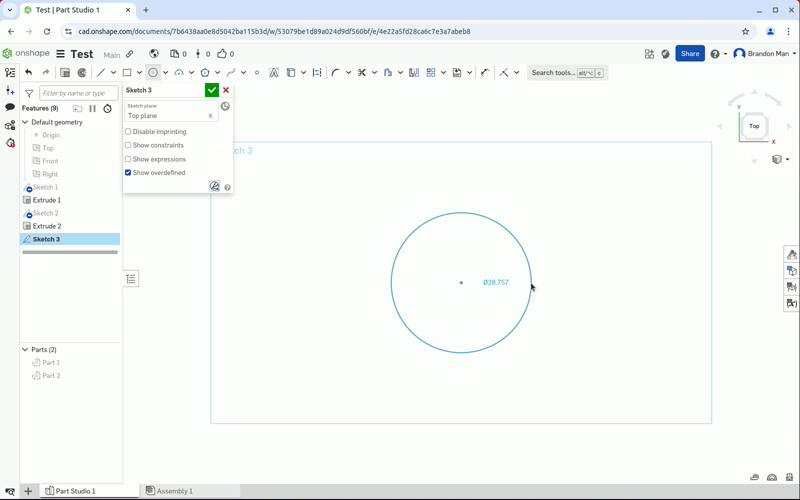
key(c)
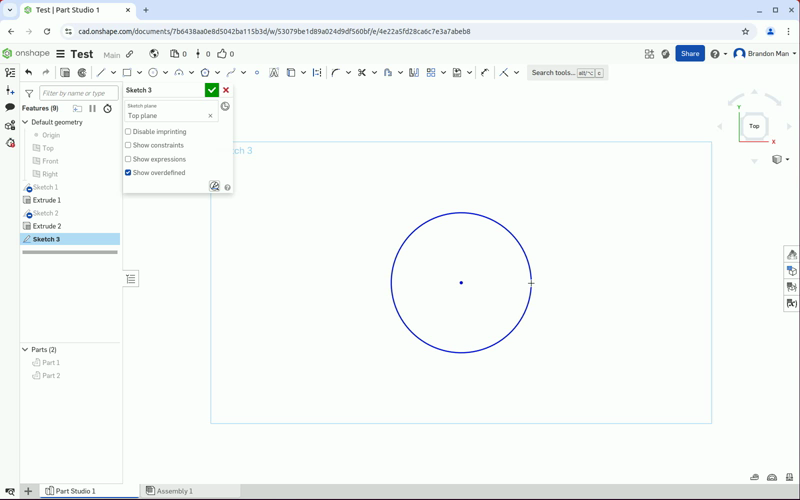
key_down(shift)
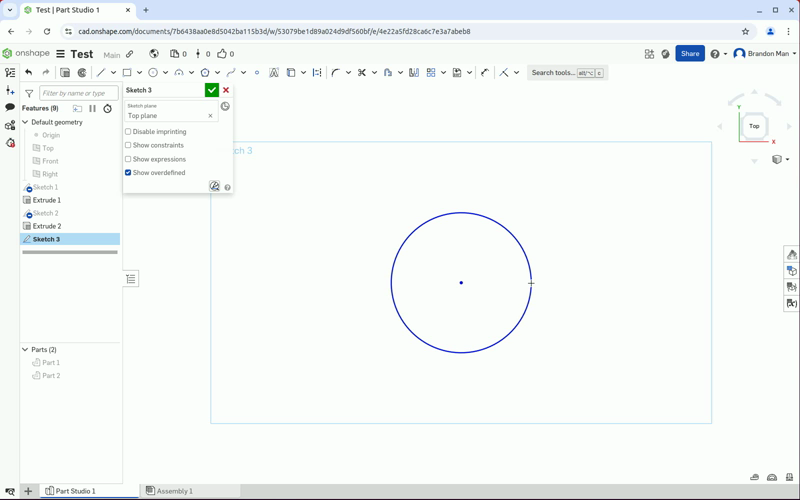
mouse_move(461, 282)
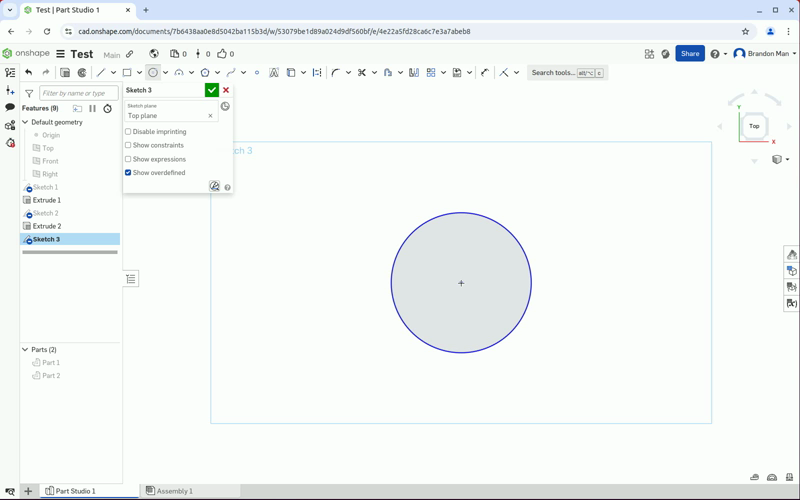
click(461, 282)
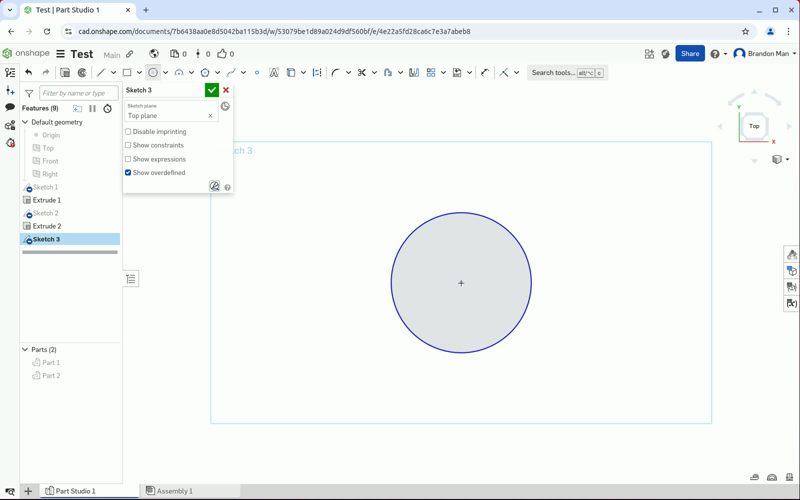
key_up(shift)
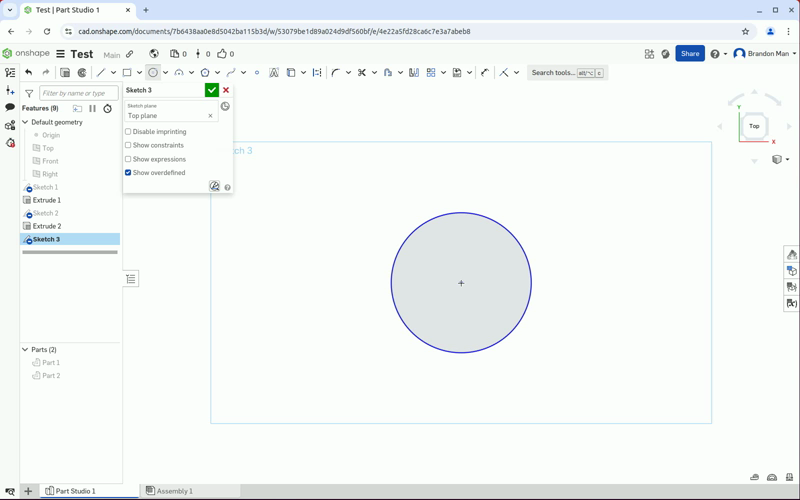
mouse_move(523, 282)
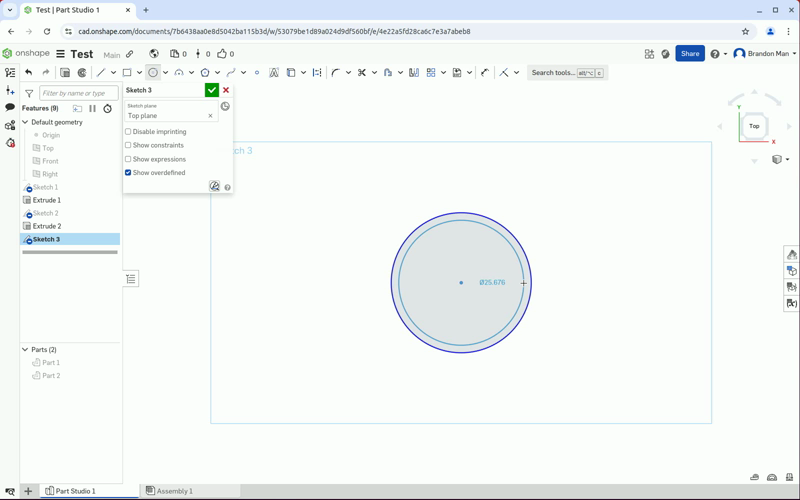
click(523, 282)
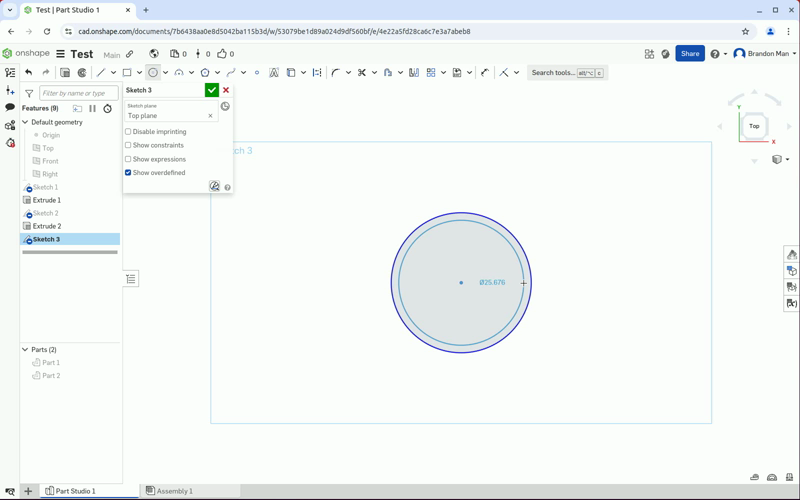
key(esc)
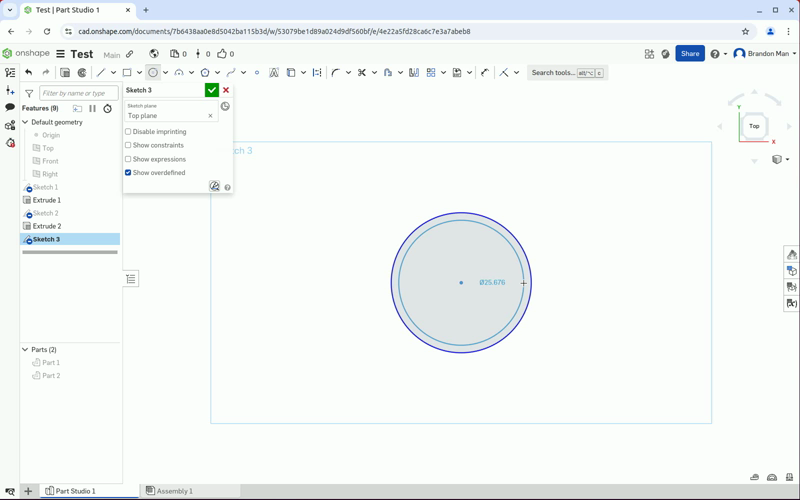
mouse_move(397, 299)
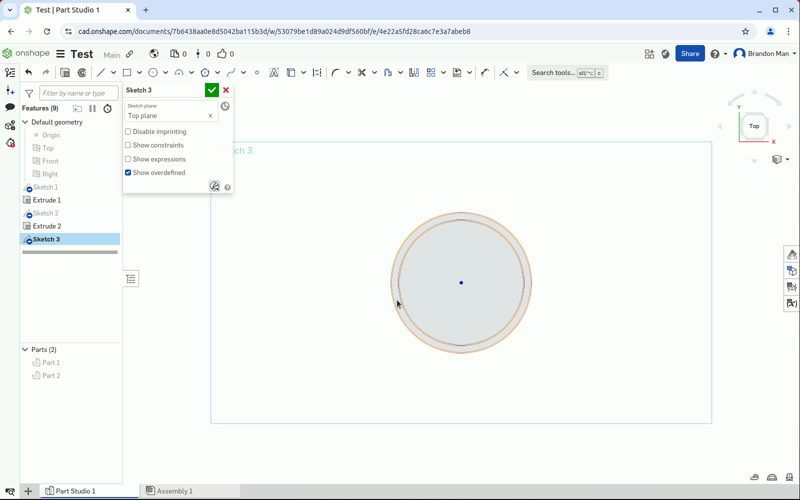
click(397, 299)
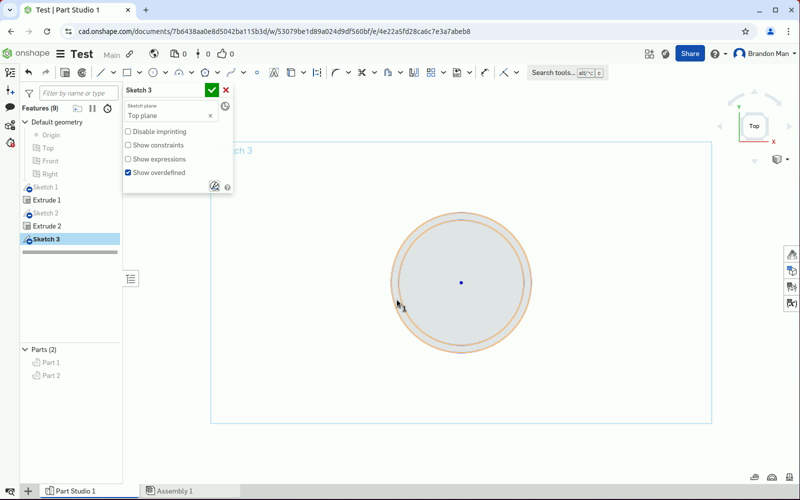
mouse_move(73, 352)
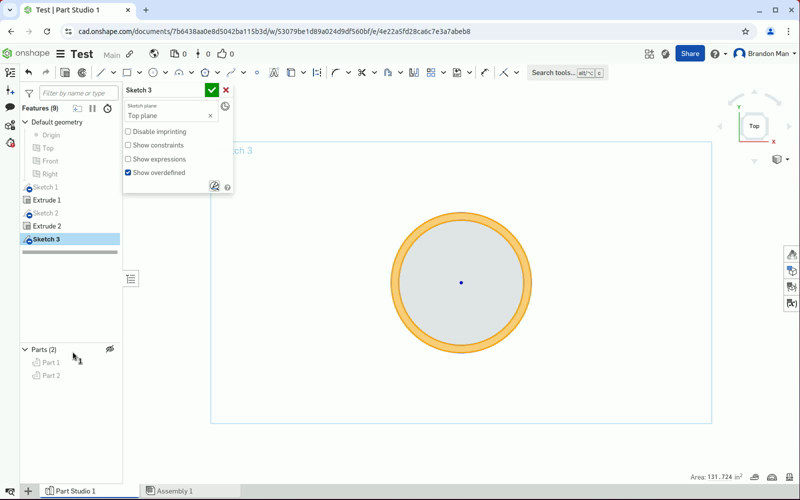
key(shift+y)
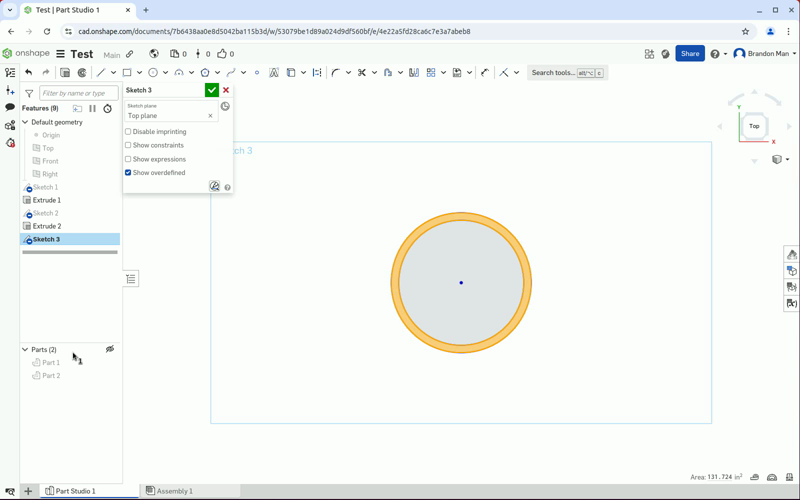
key(shift+e)
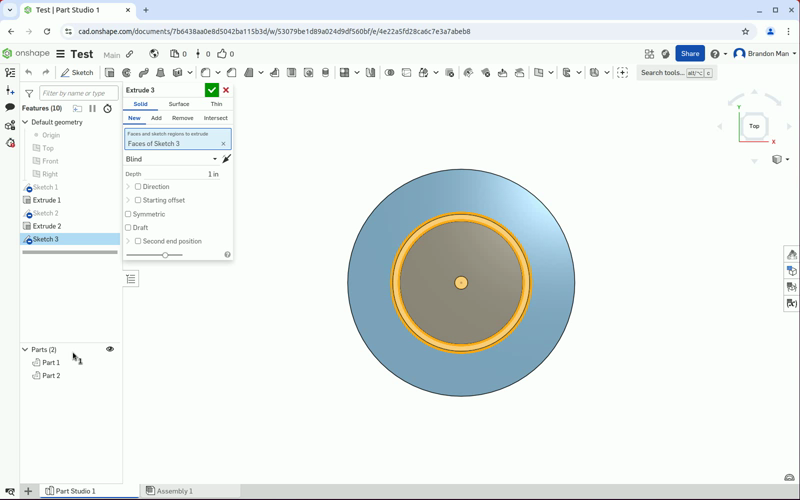
mouse_move(143, 106)
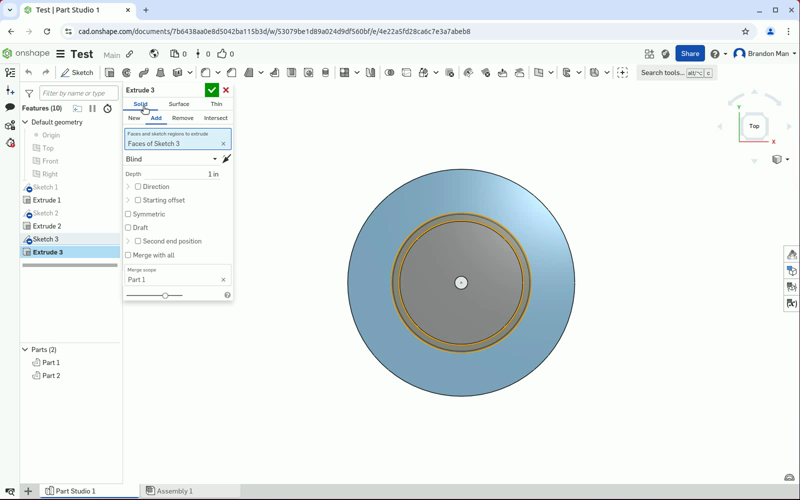
click(143, 106)
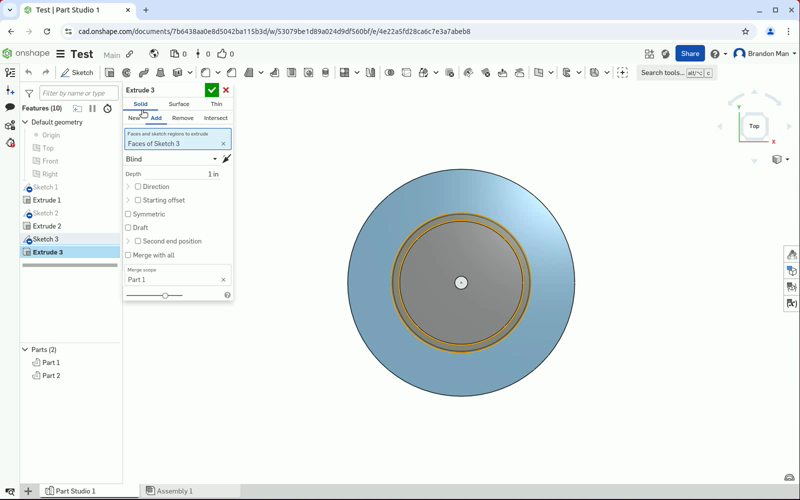
mouse_move(137, 120)
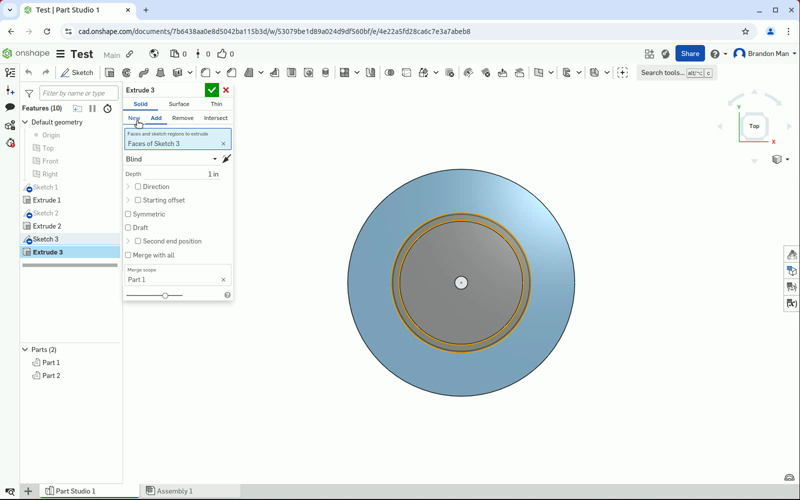
click(137, 120)
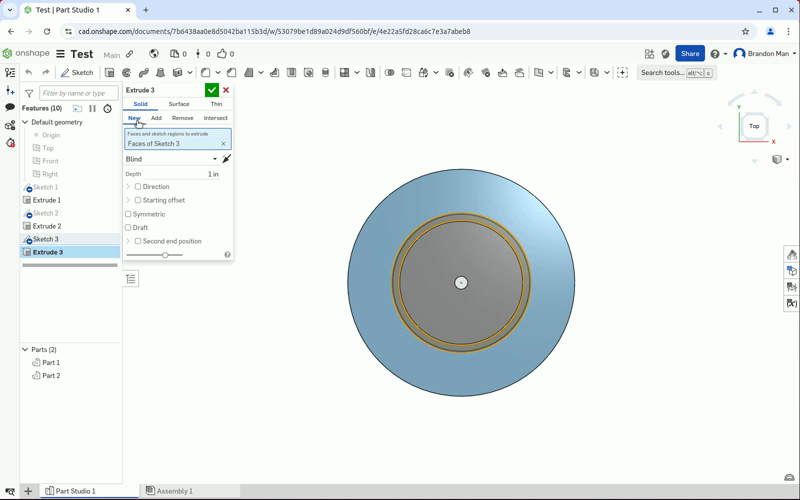
key(tab, 4)
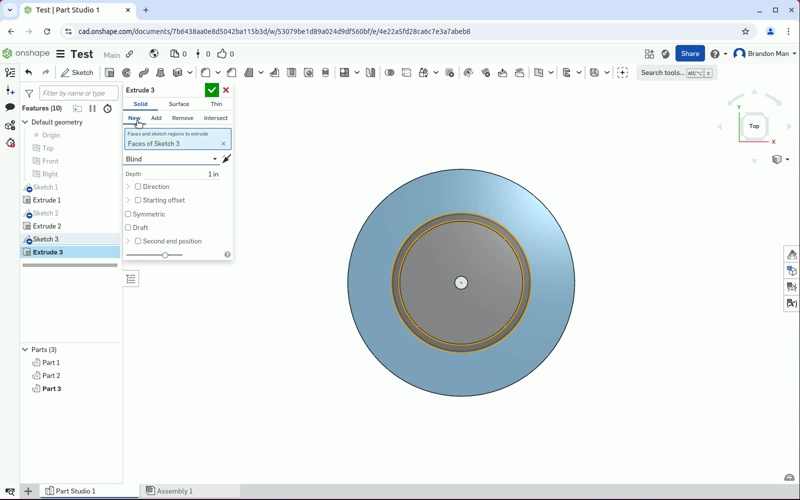
text(1.685)
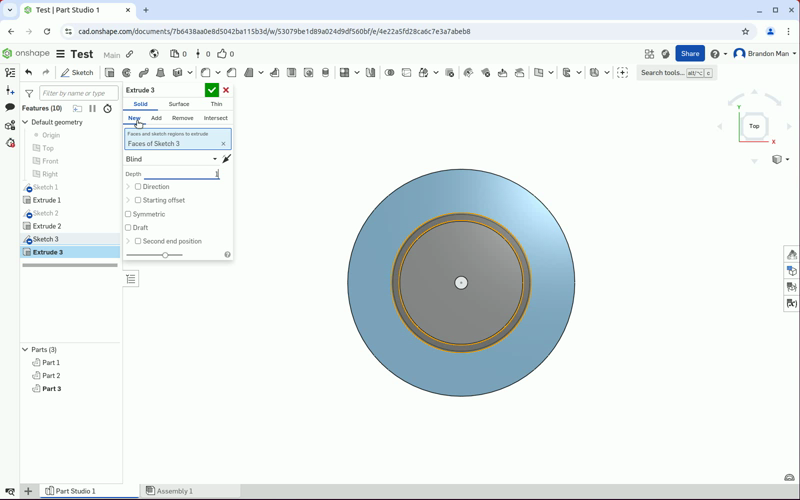
key(enter)
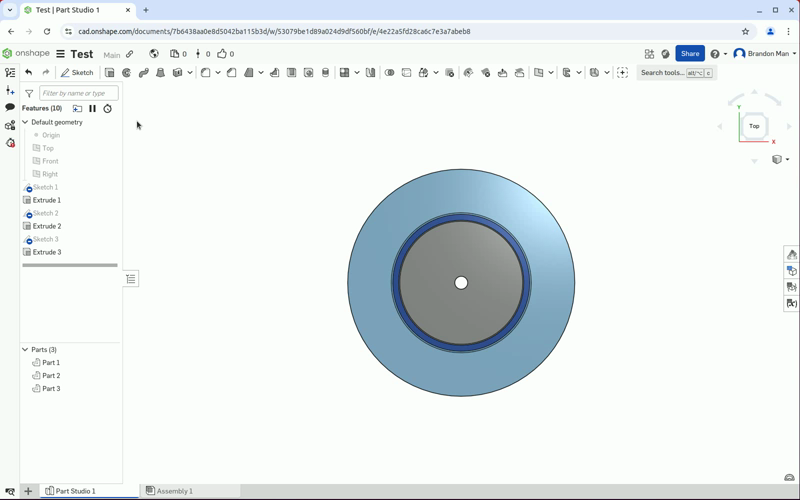
key(shift+h)
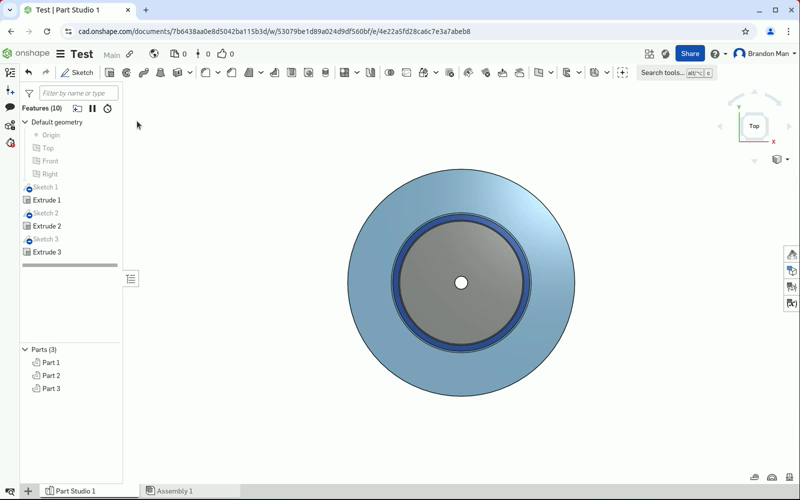
key(shift+h)
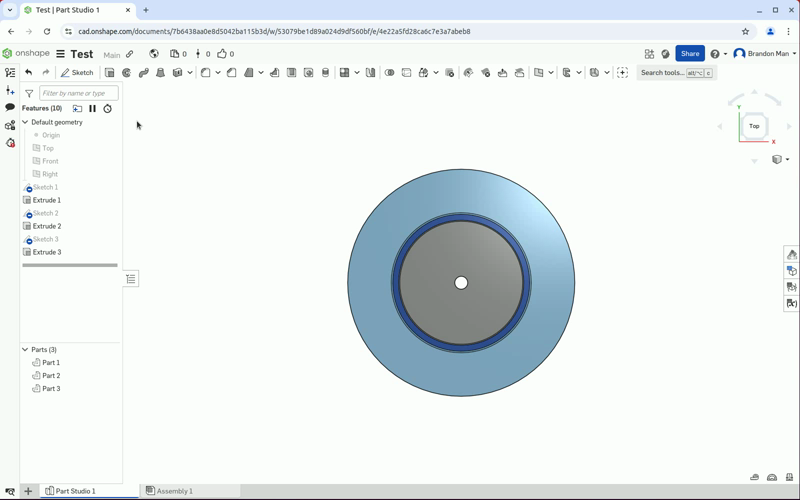
mouse_move(73, 189)
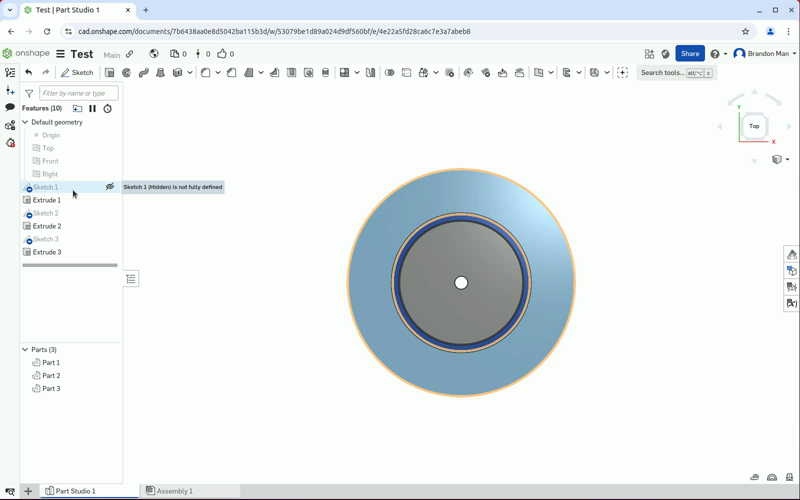
click(73, 189)
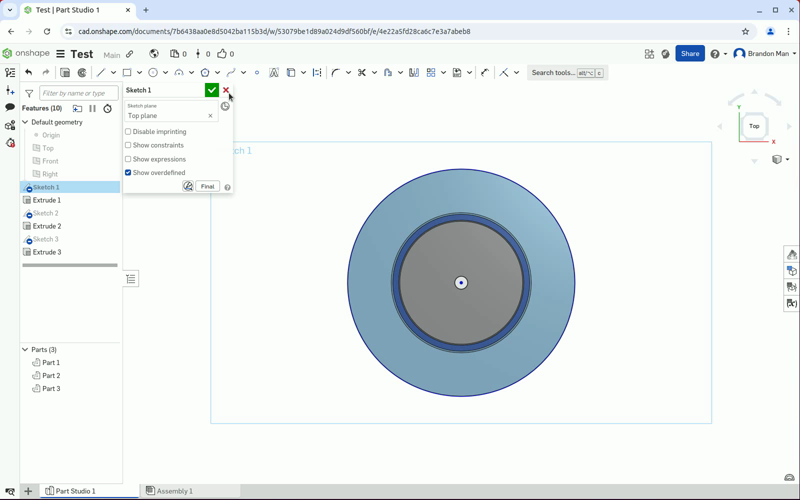
mouse_move(229, 92)
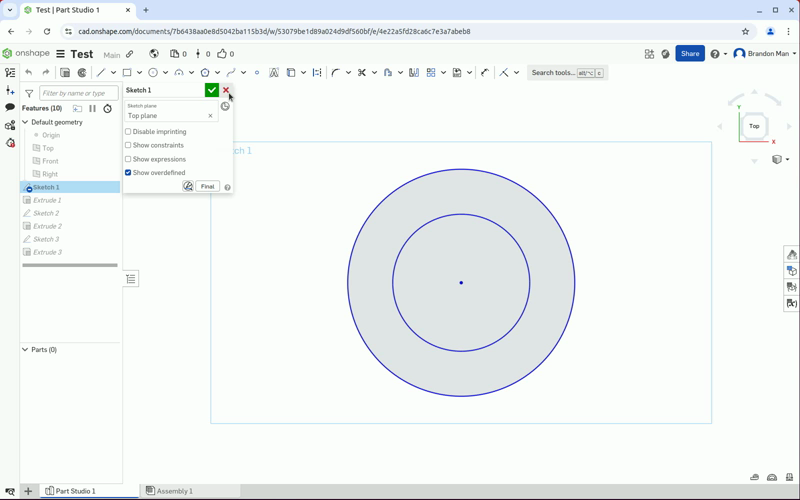
click(229, 92)
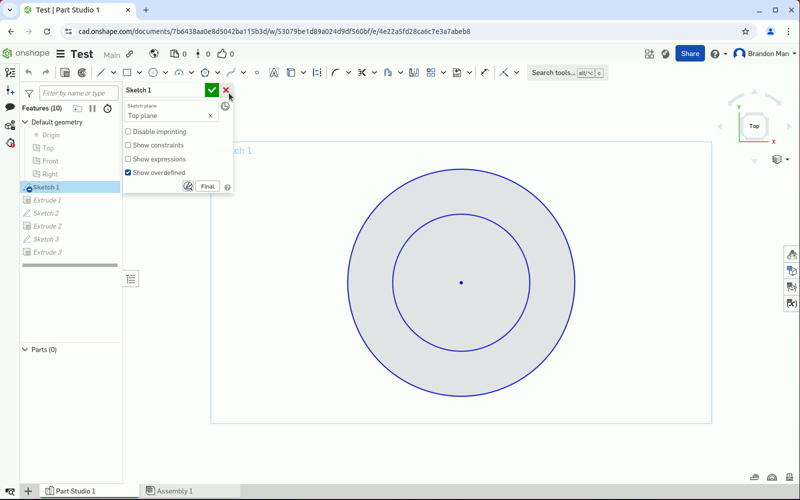
key(shift+s)
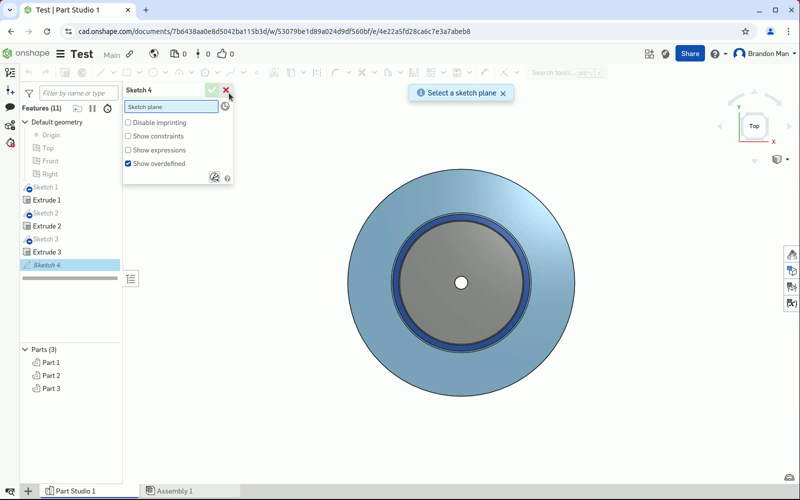
mouse_move(73, 150)
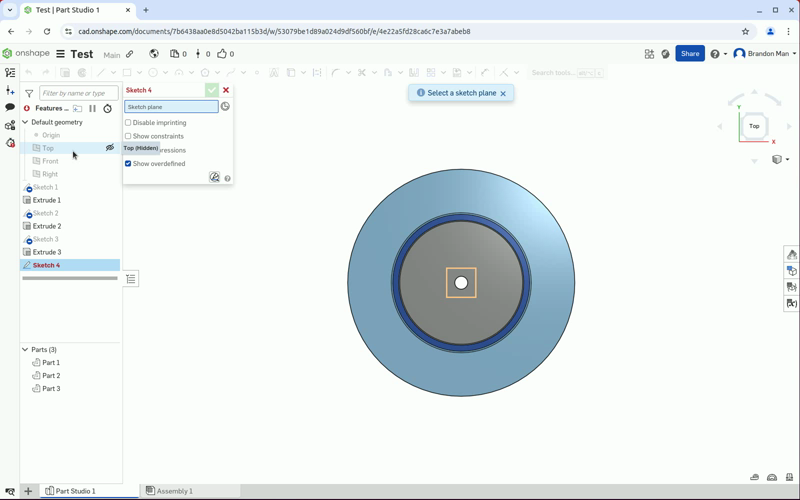
click(73, 150)
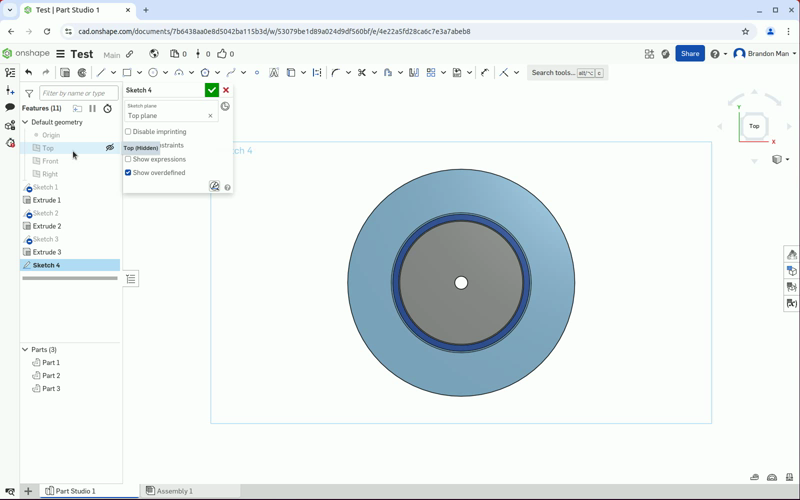
mouse_move(73, 352)
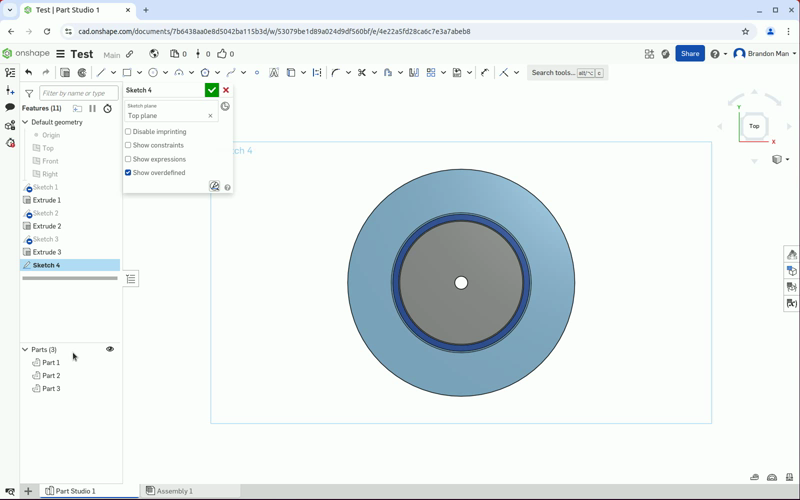
key(y)
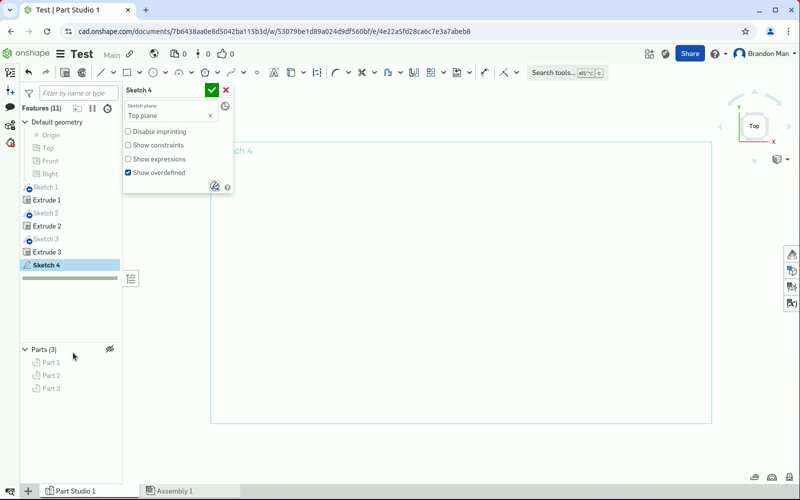
key(c)
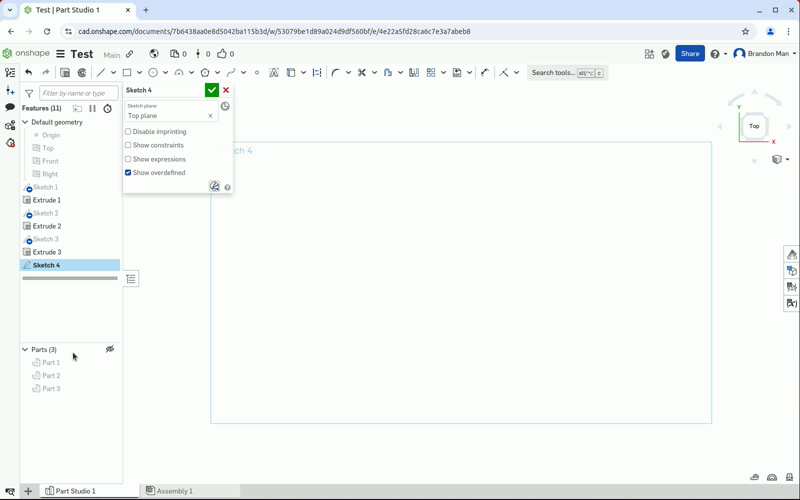
key_down(shift)
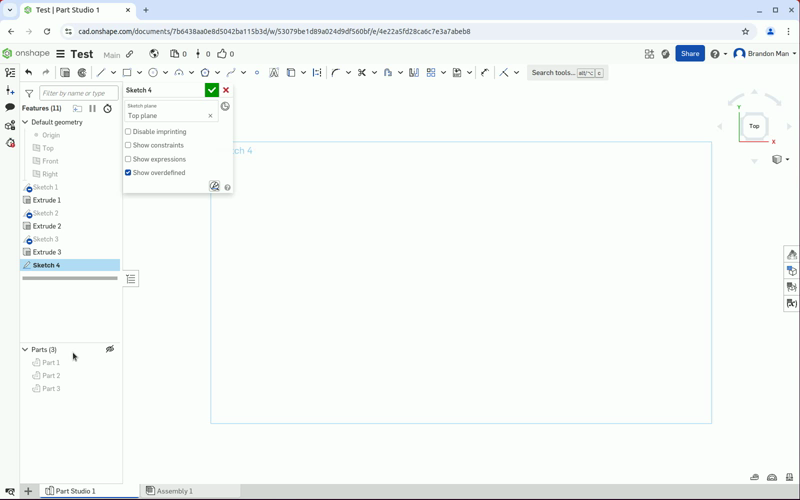
mouse_move(461, 282)
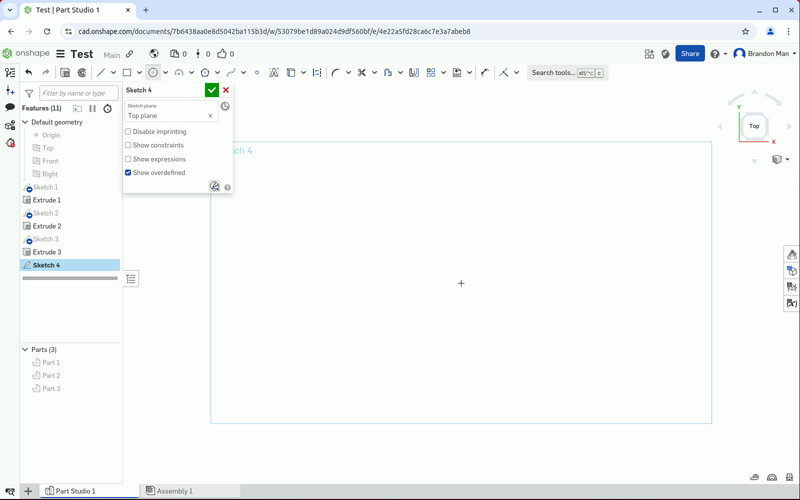
click(461, 282)
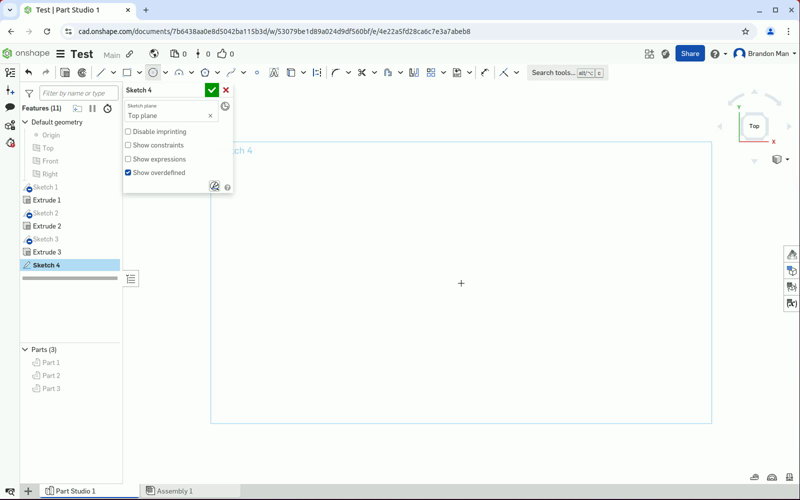
key_up(shift)
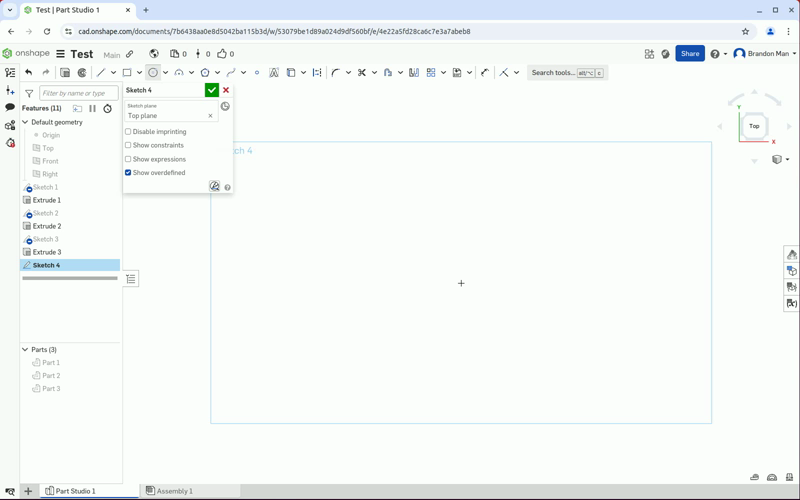
mouse_move(531, 282)
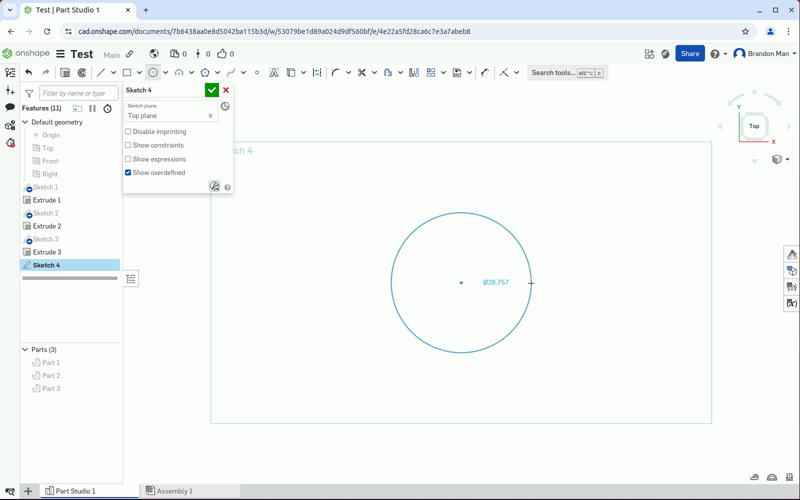
click(531, 282)
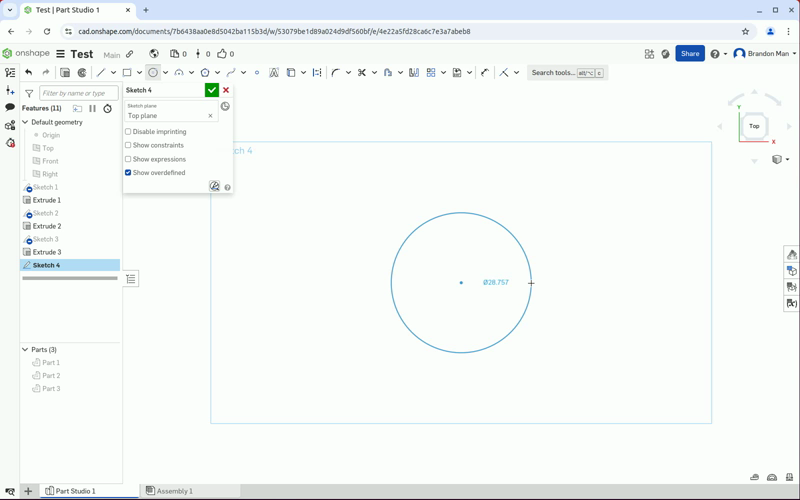
key(esc)
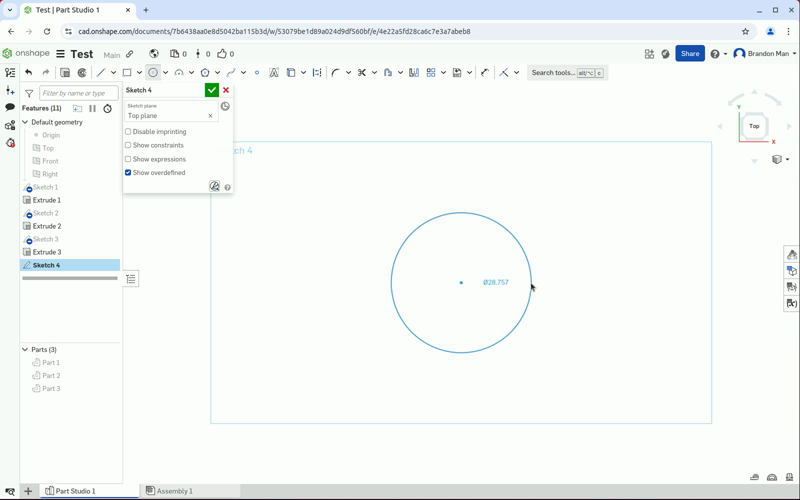
key(c)
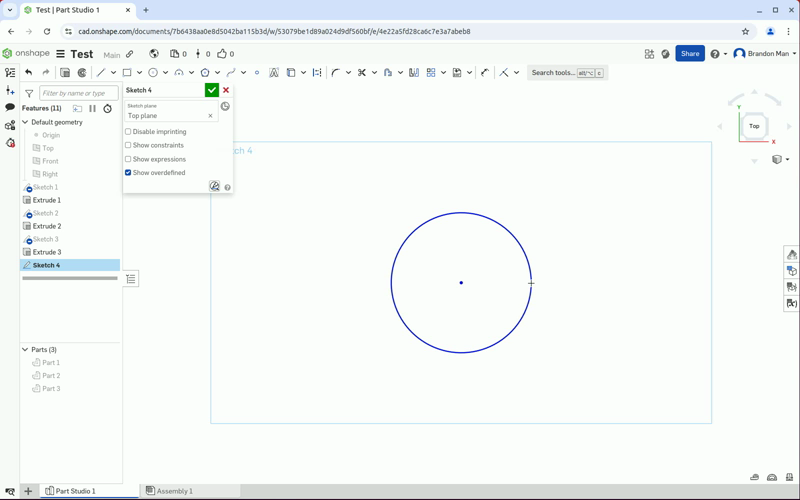
key_down(shift)
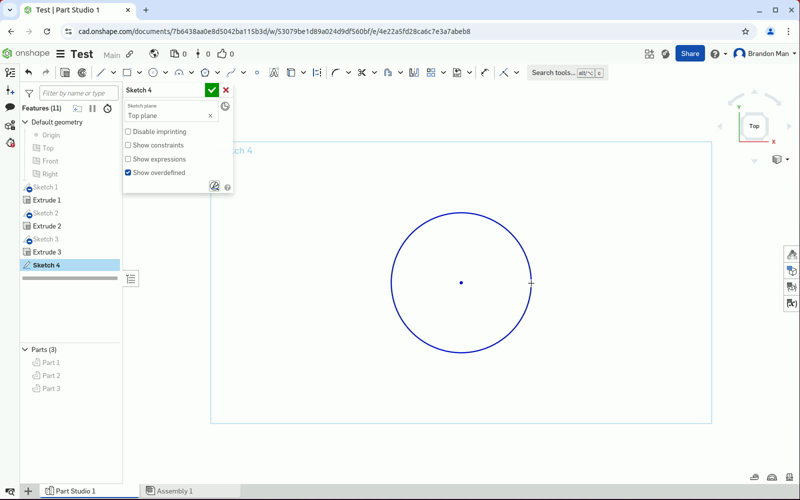
mouse_move(461, 282)
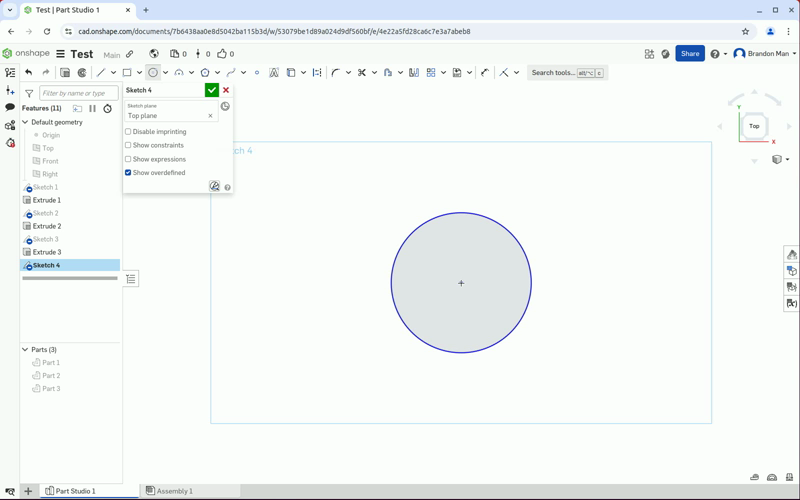
click(461, 282)
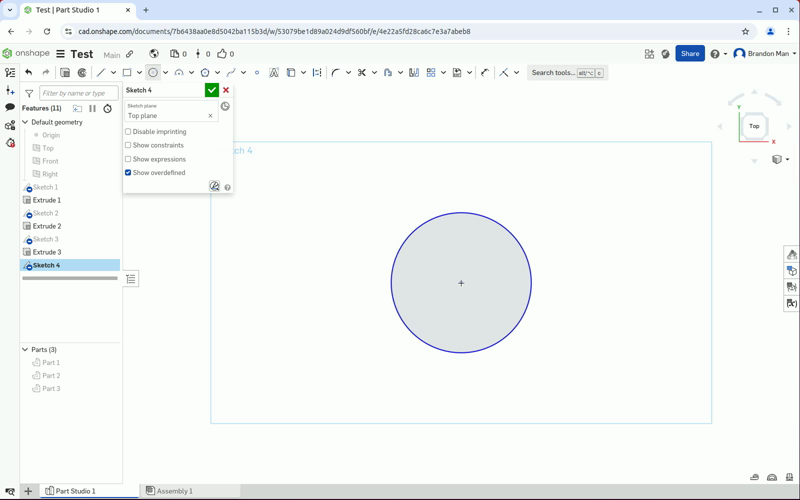
key_up(shift)
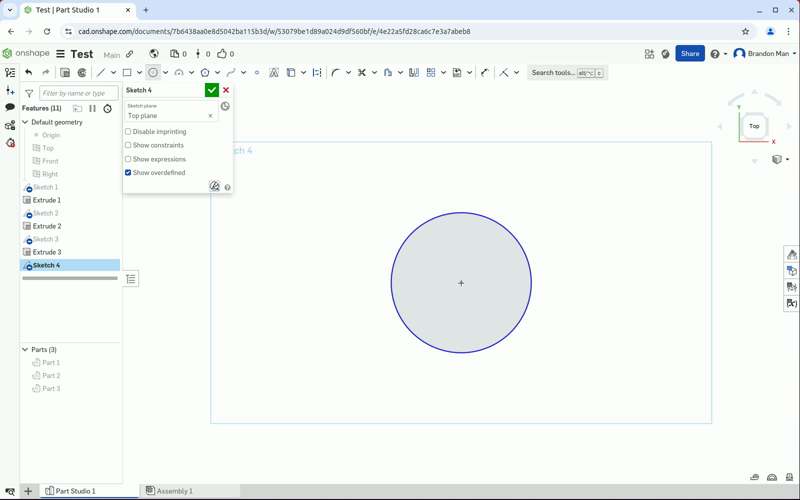
mouse_move(523, 282)
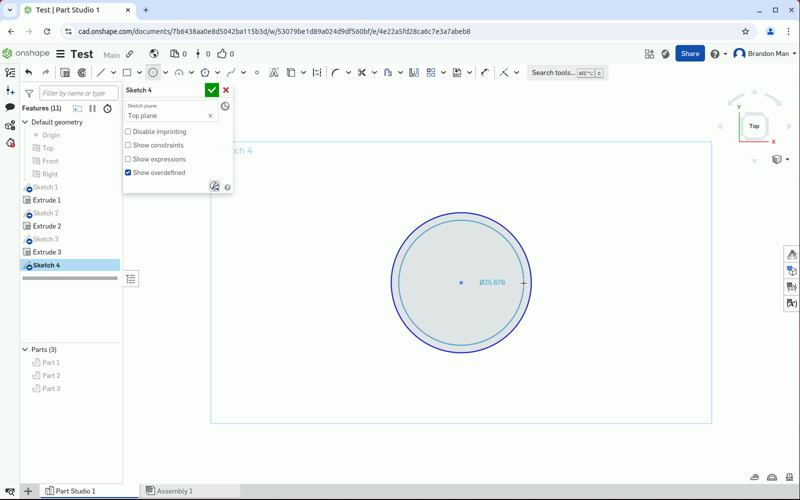
click(523, 282)
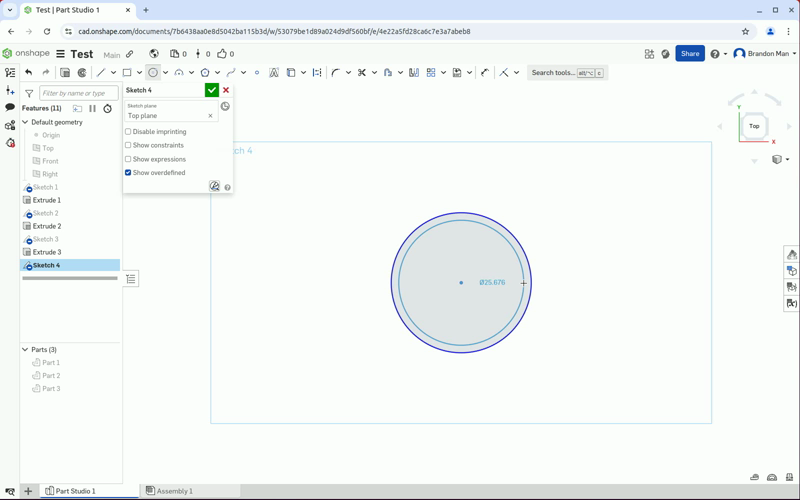
key(esc)
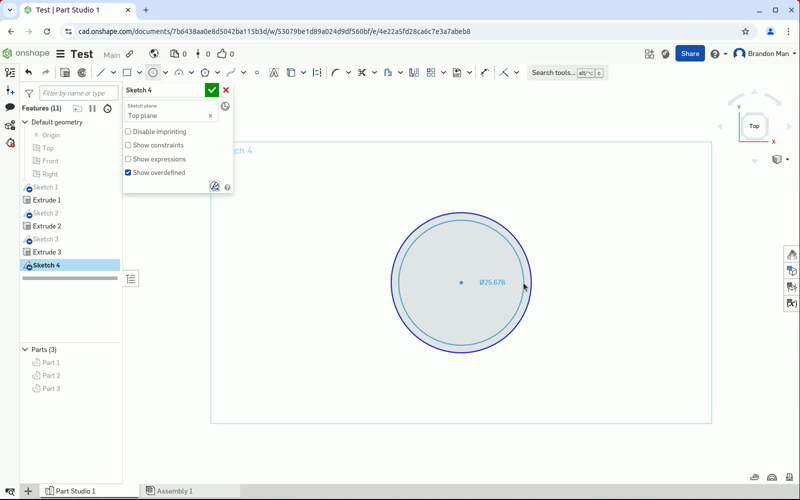
mouse_move(446, 348)
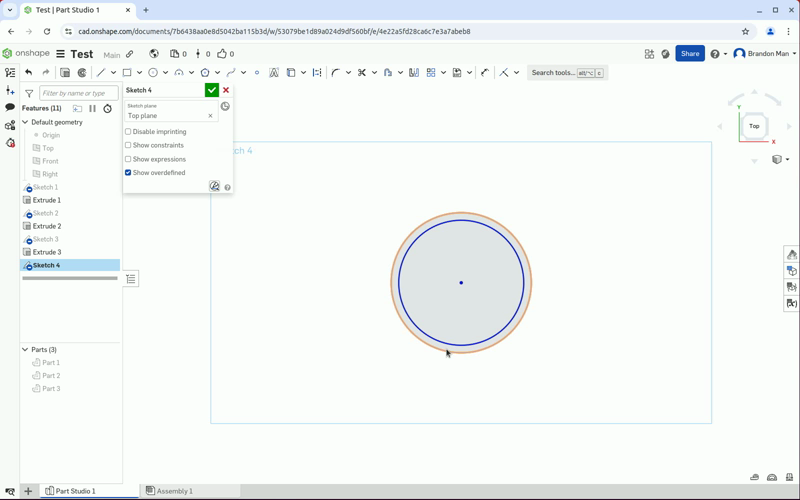
click(446, 348)
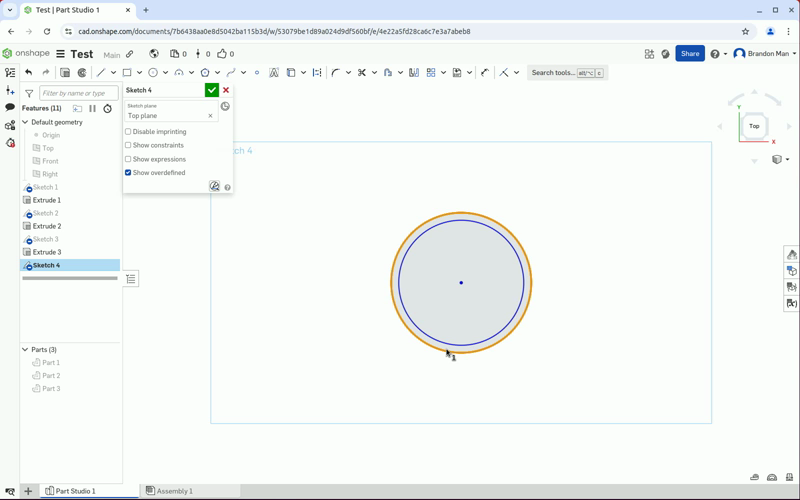
mouse_move(73, 352)
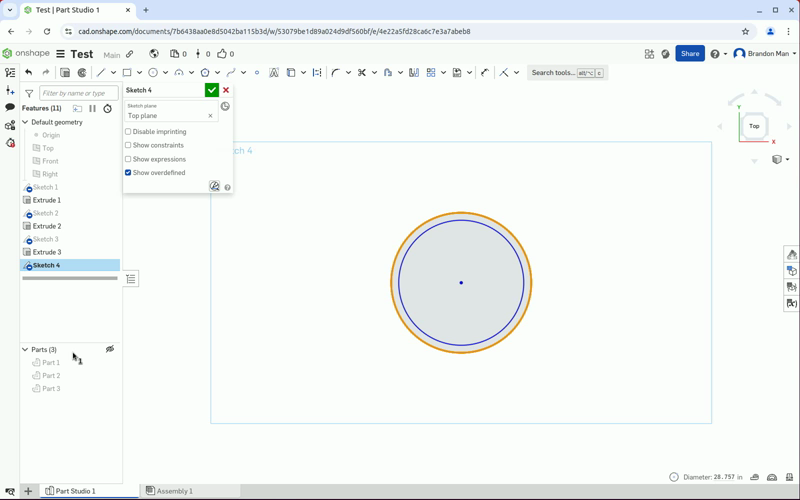
key(shift+y)
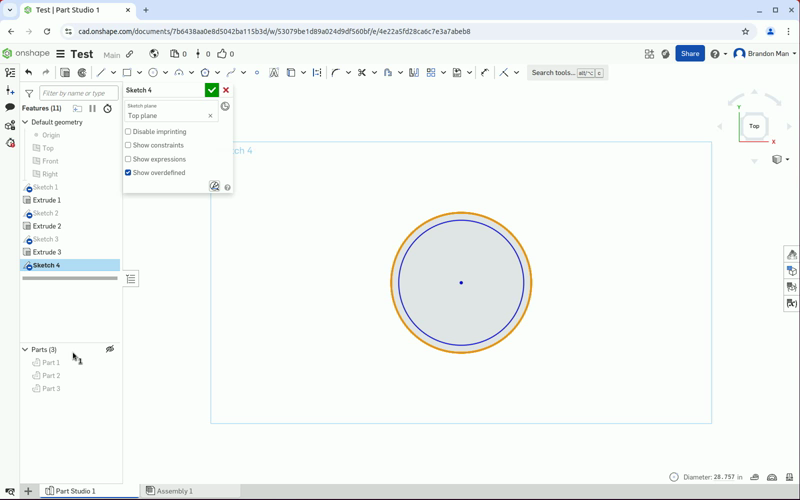
key(shift+e)
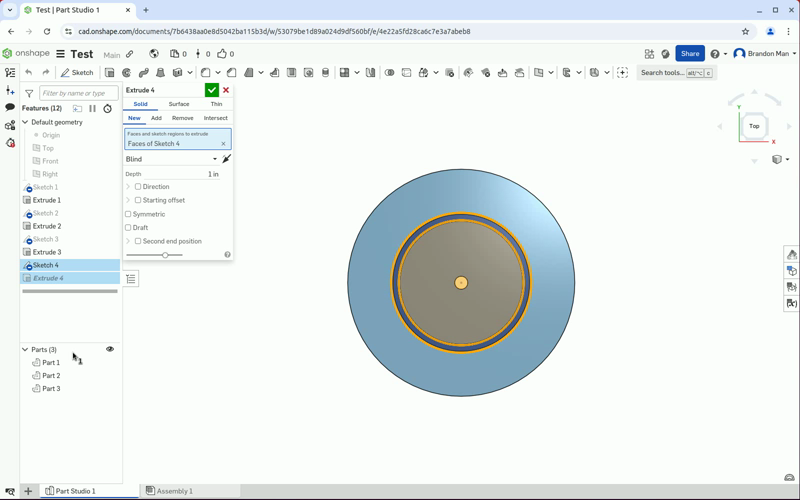
mouse_move(143, 106)
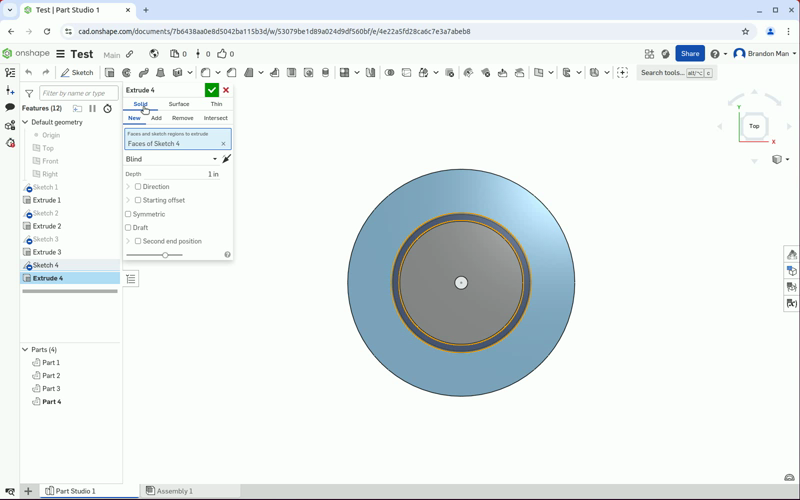
click(143, 106)
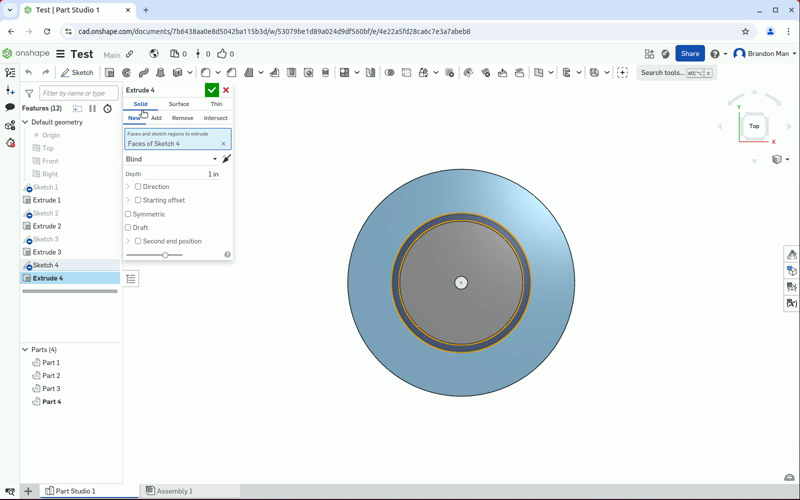
mouse_move(137, 120)
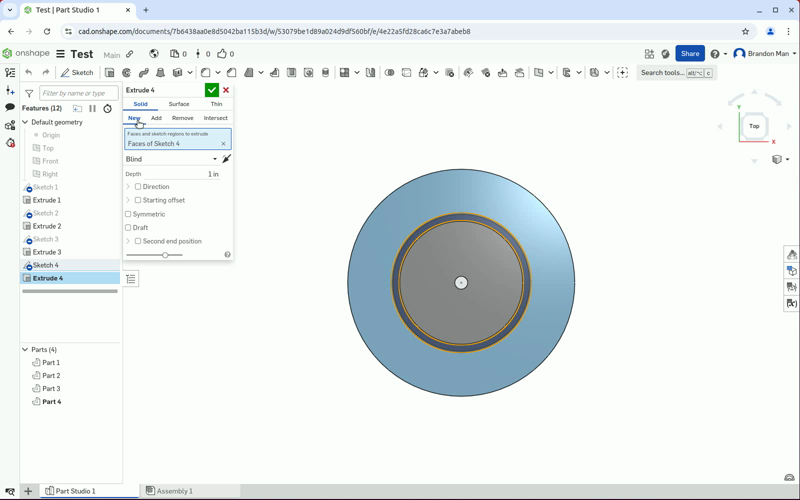
click(137, 120)
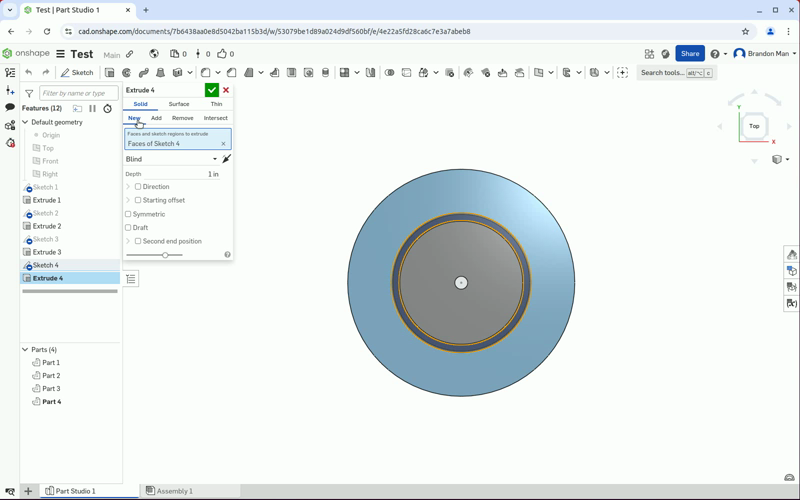
key(tab, 4)
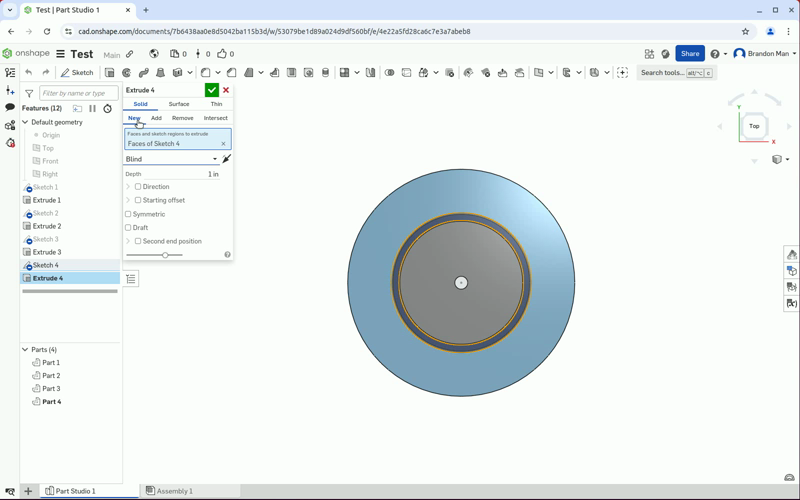
text(17.331)
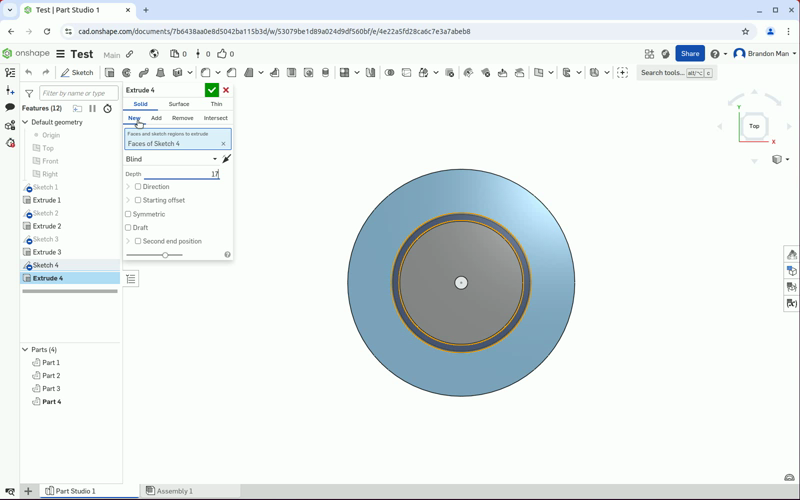
key(enter)
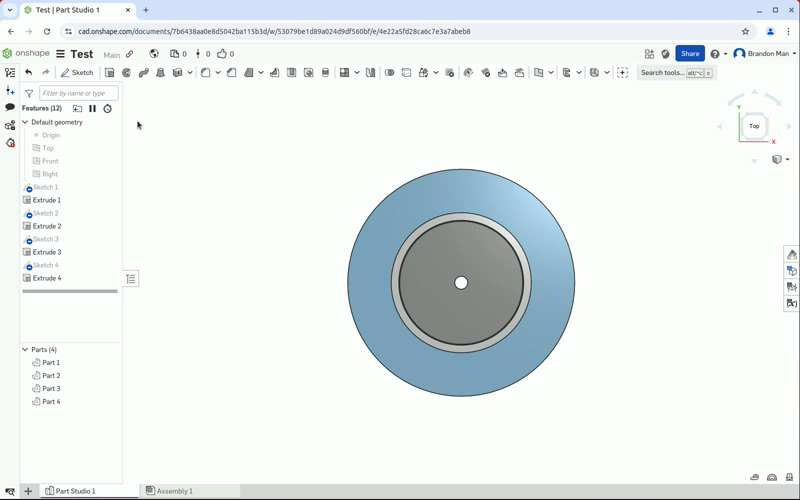
key(shift+h)
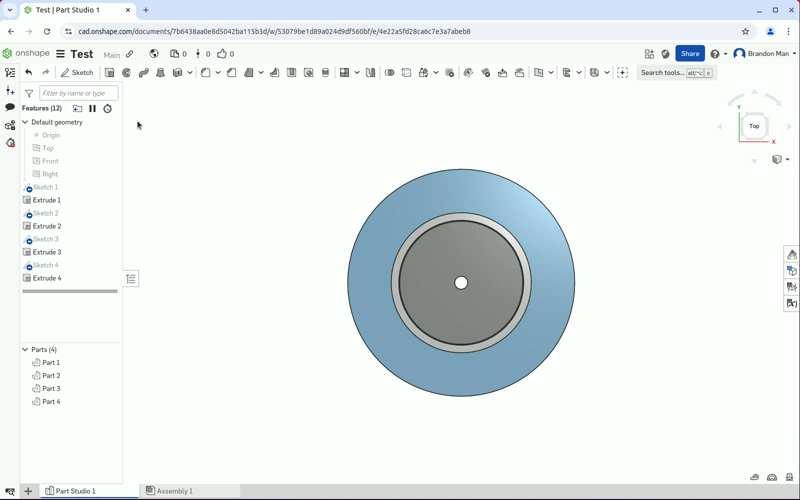
key(shift+h)
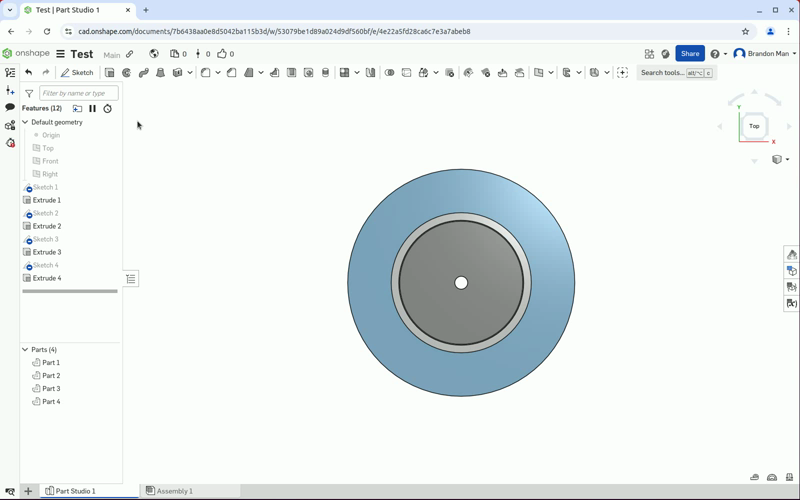
mouse_move(73, 189)
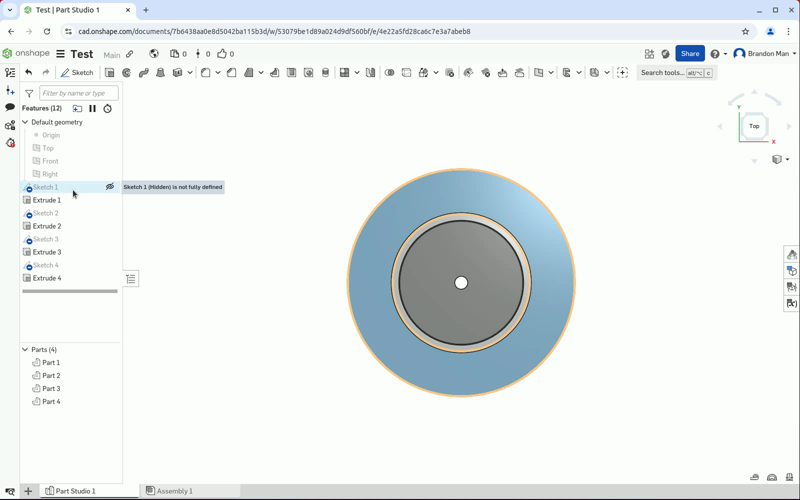
click(73, 189)
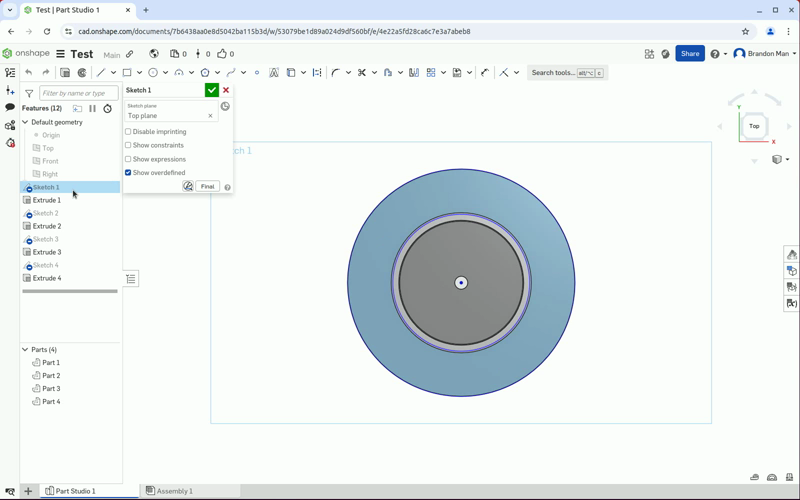
mouse_move(229, 92)
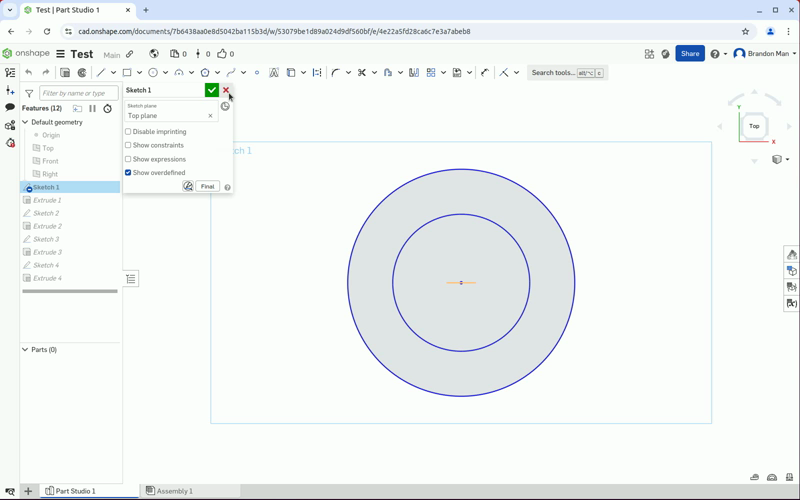
click(229, 92)
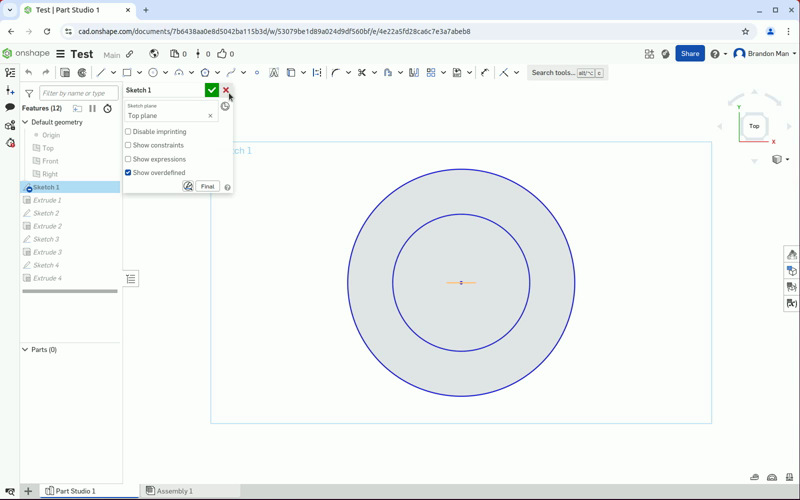
key(shift+s)
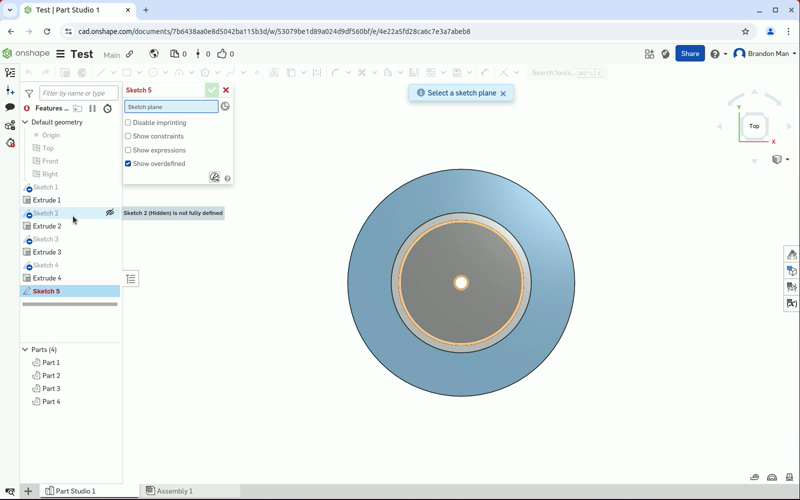
scroll(3)
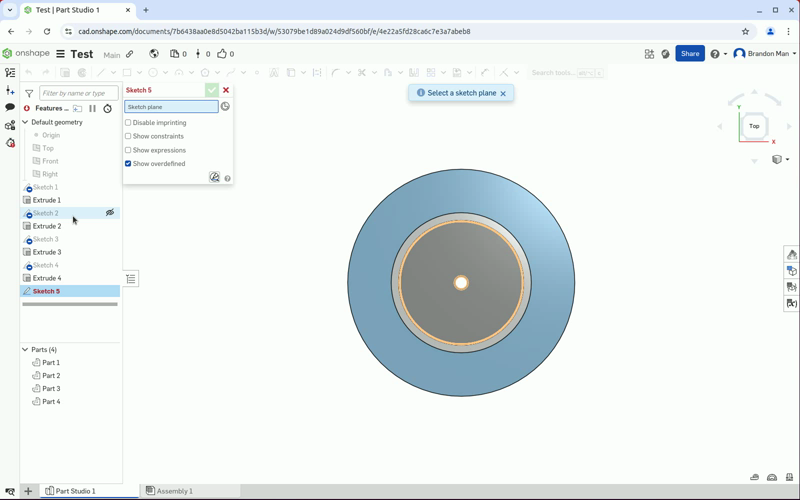
mouse_move(73, 150)
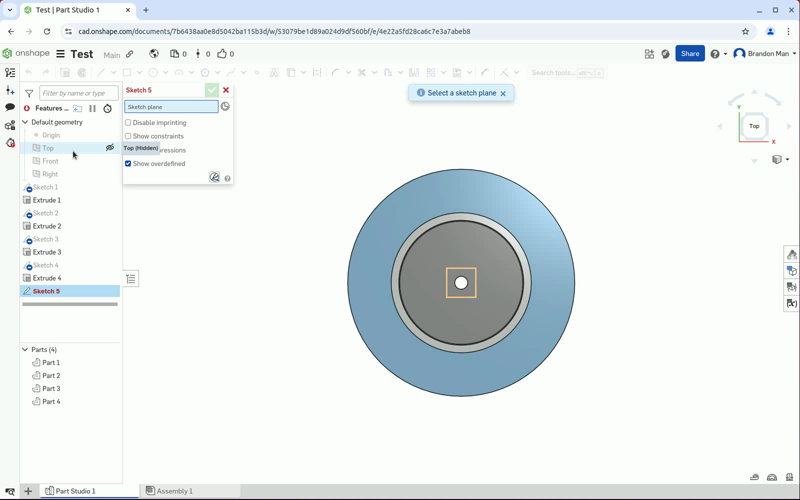
click(73, 150)
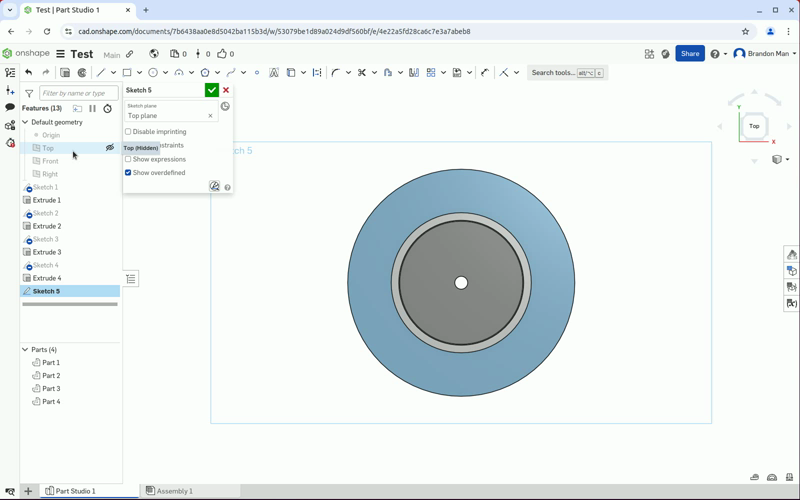
mouse_move(73, 352)
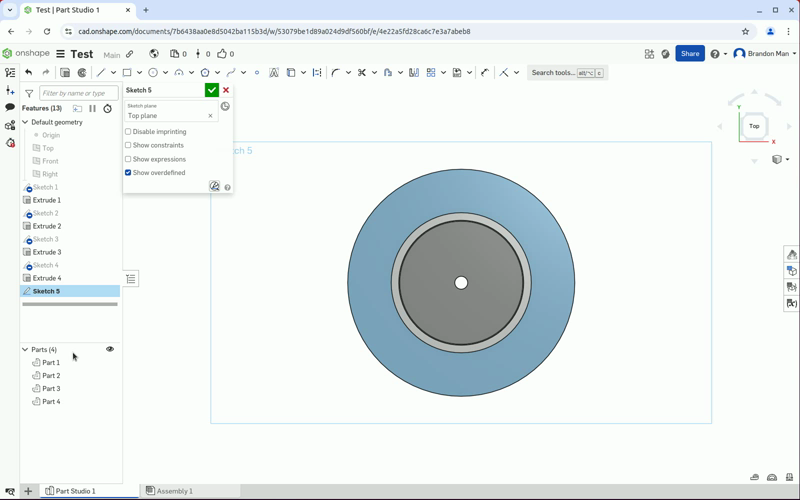
key(y)
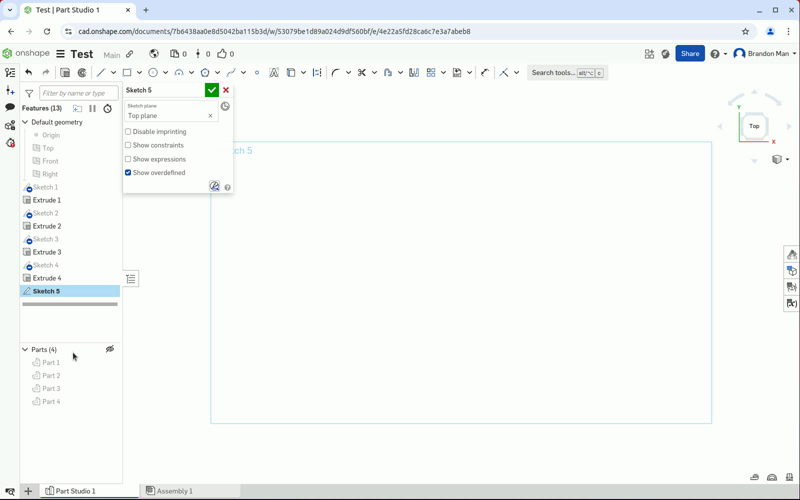
key(c)
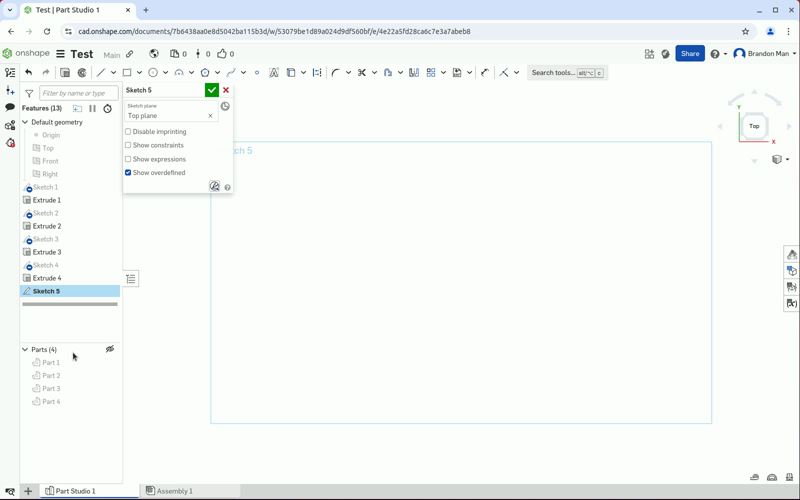
key_down(shift)
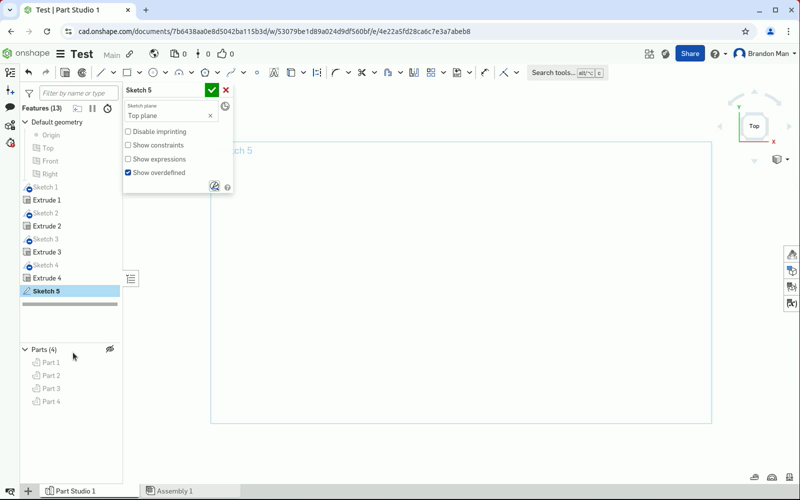
mouse_move(461, 282)
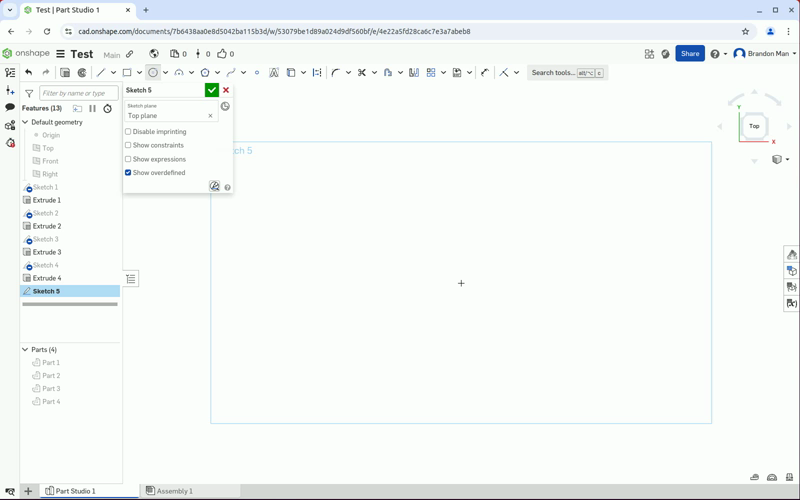
click(461, 282)
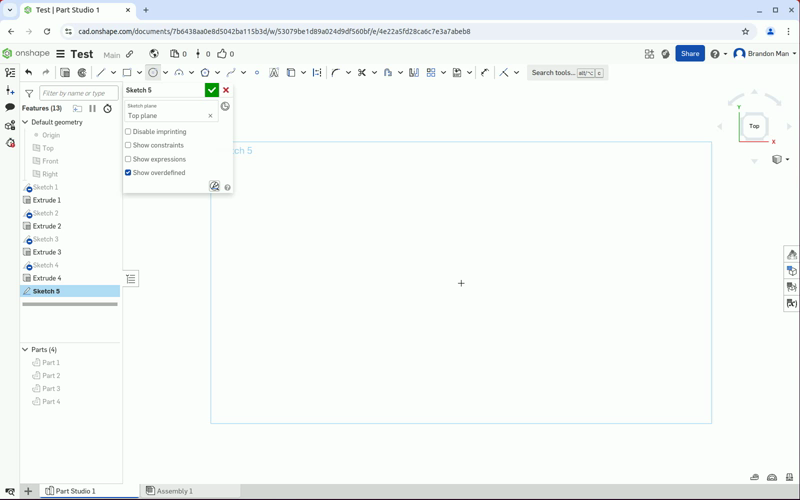
key_up(shift)
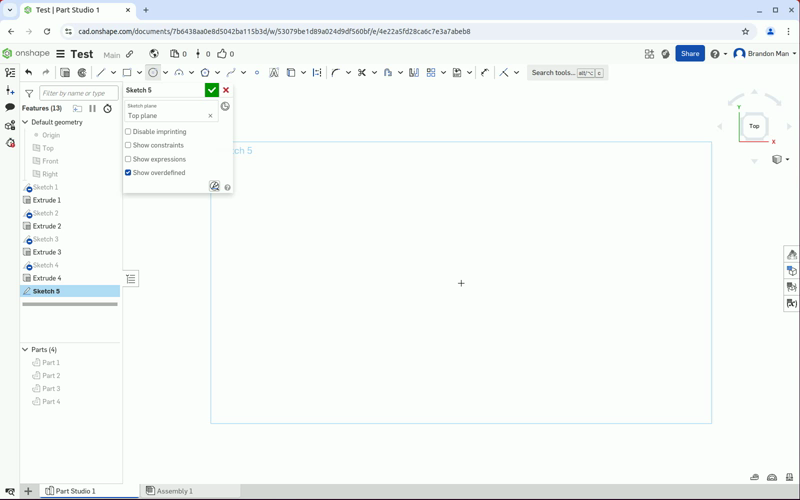
mouse_move(574, 282)
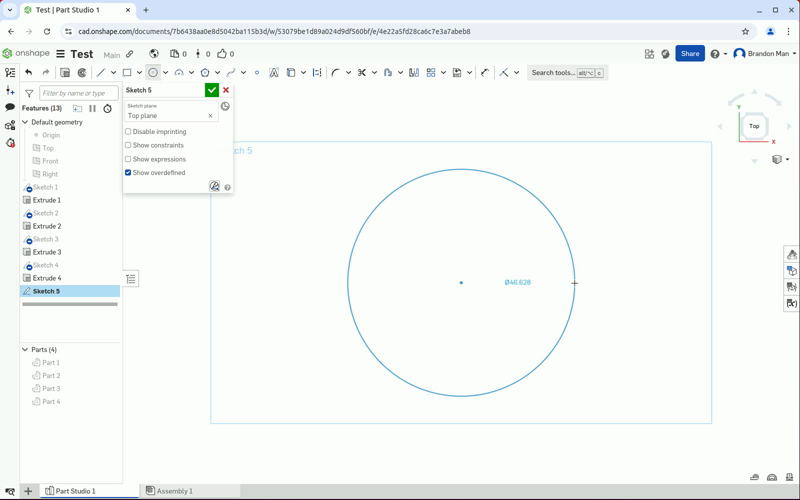
click(574, 282)
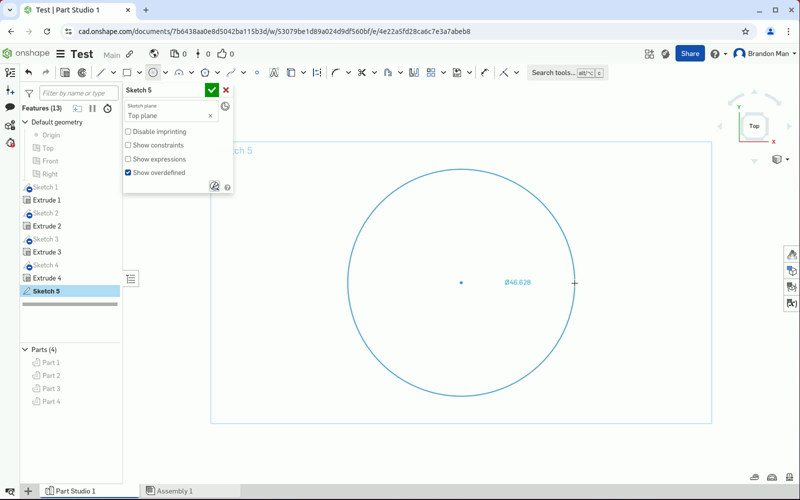
key(esc)
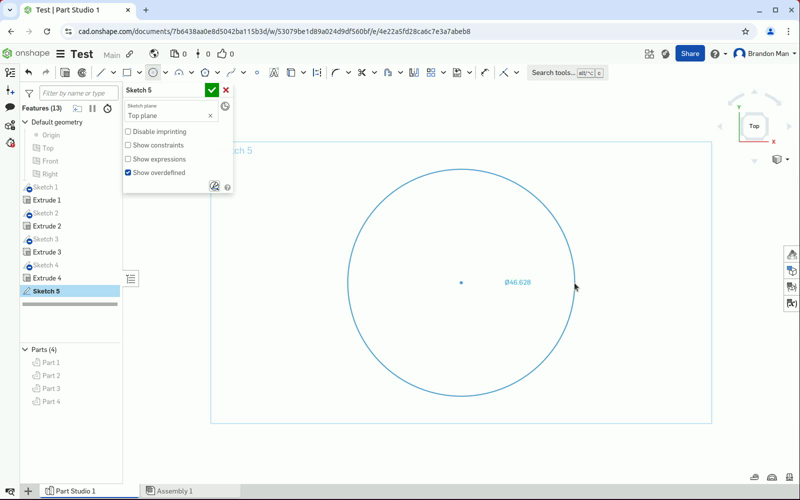
key(c)
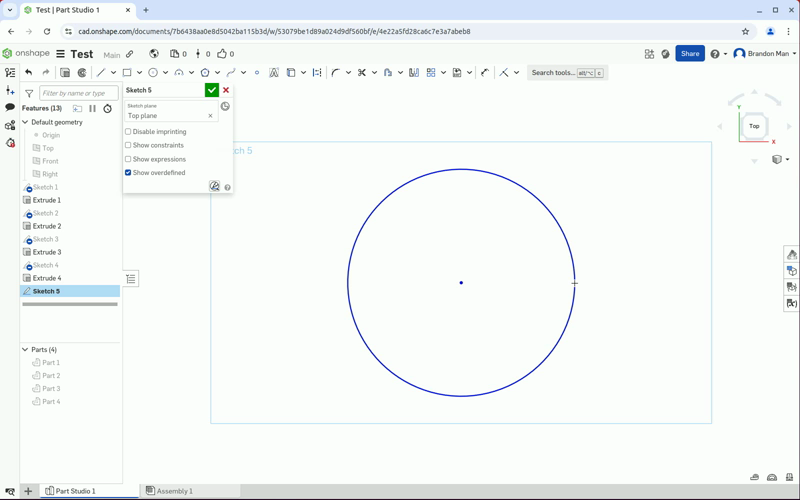
key_down(shift)
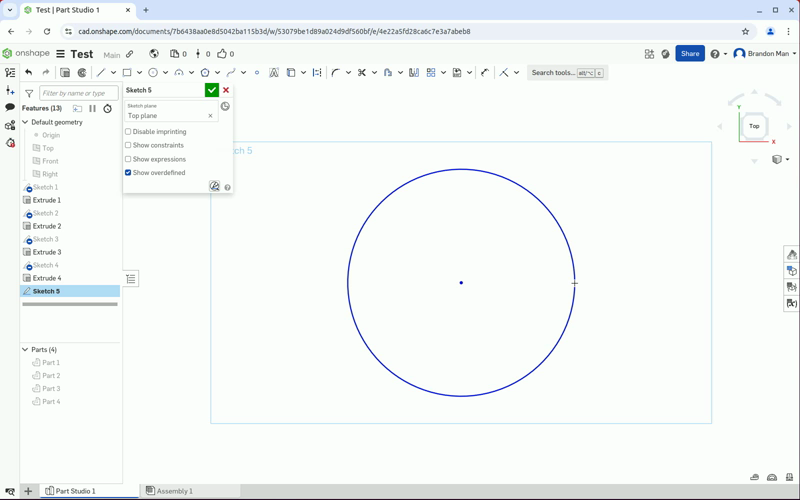
mouse_move(461, 282)
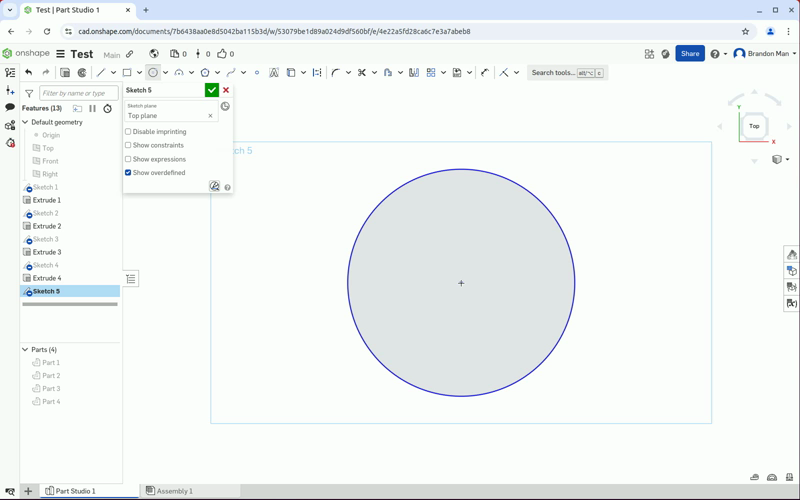
click(461, 282)
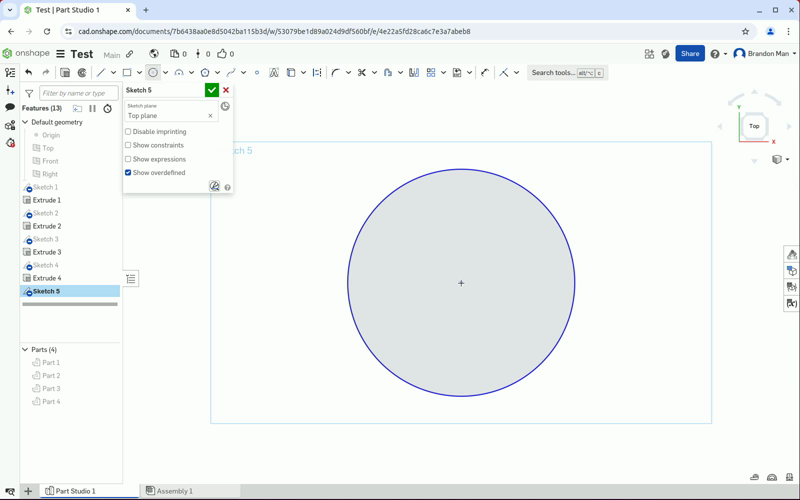
key_up(shift)
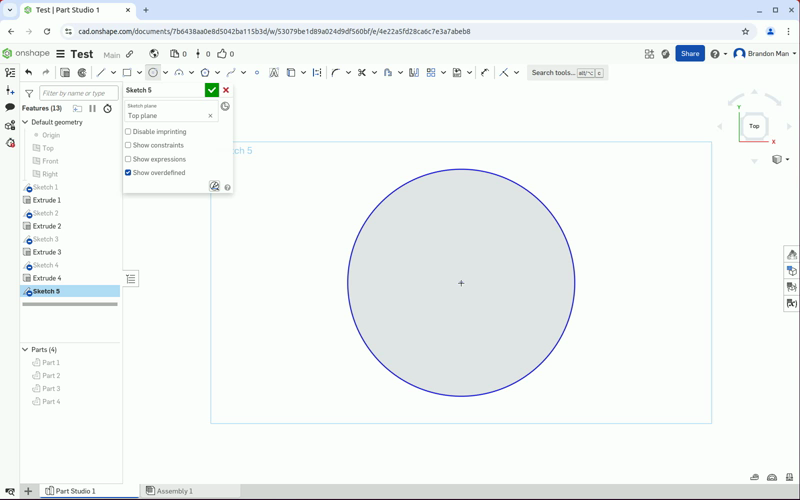
mouse_move(529, 282)
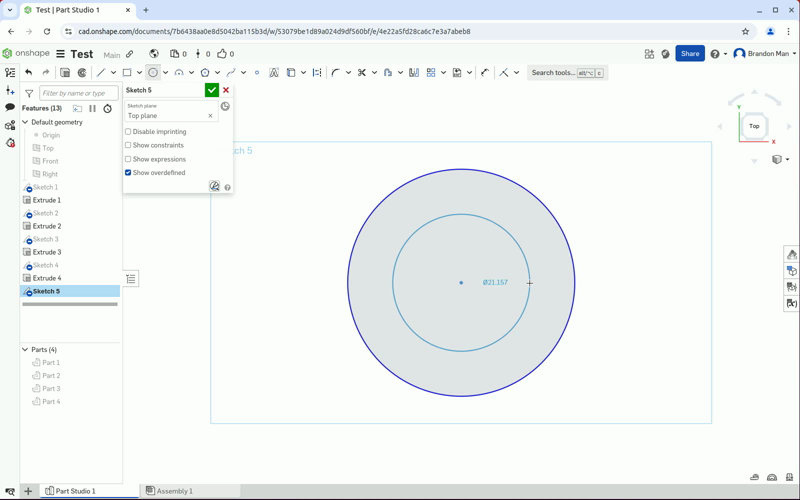
click(529, 282)
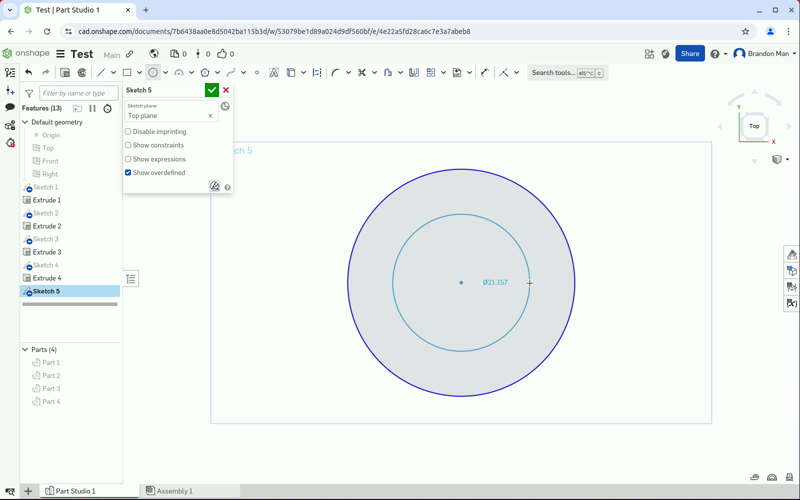
key(esc)
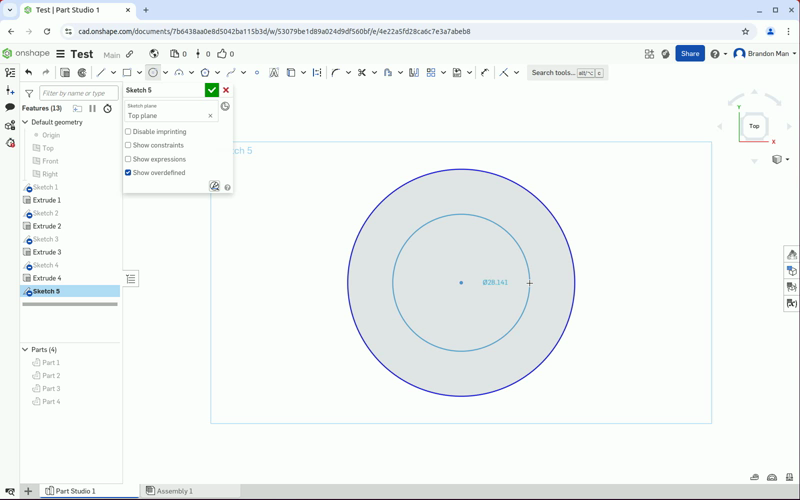
mouse_move(367, 303)
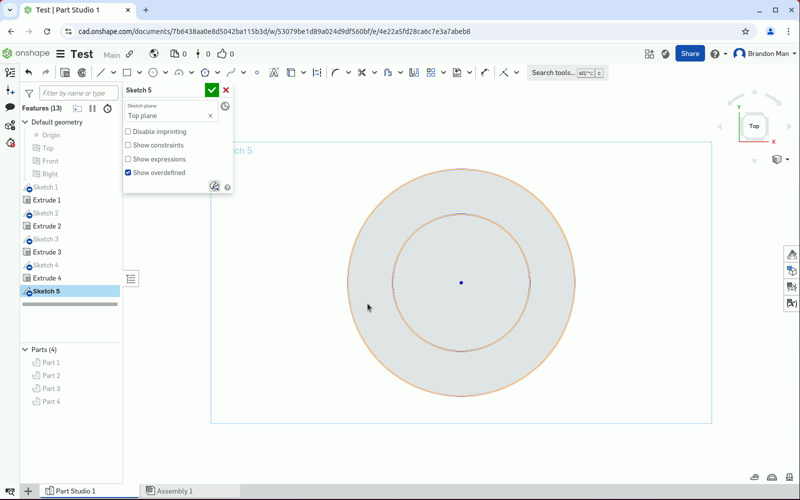
click(367, 303)
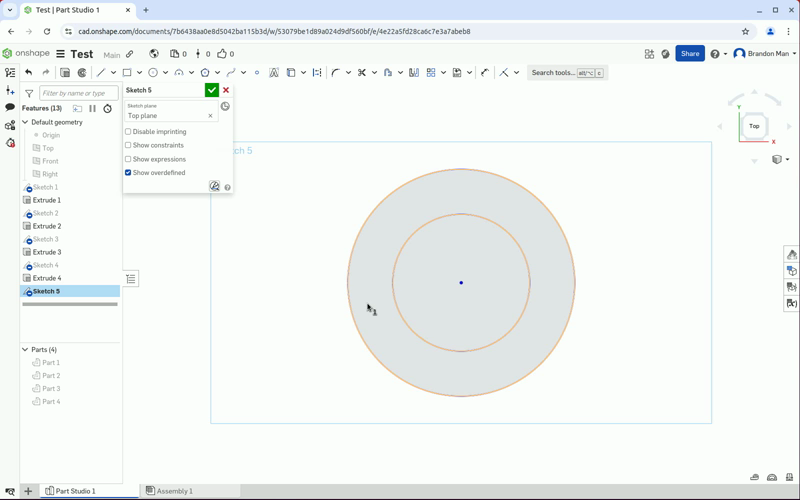
mouse_move(73, 352)
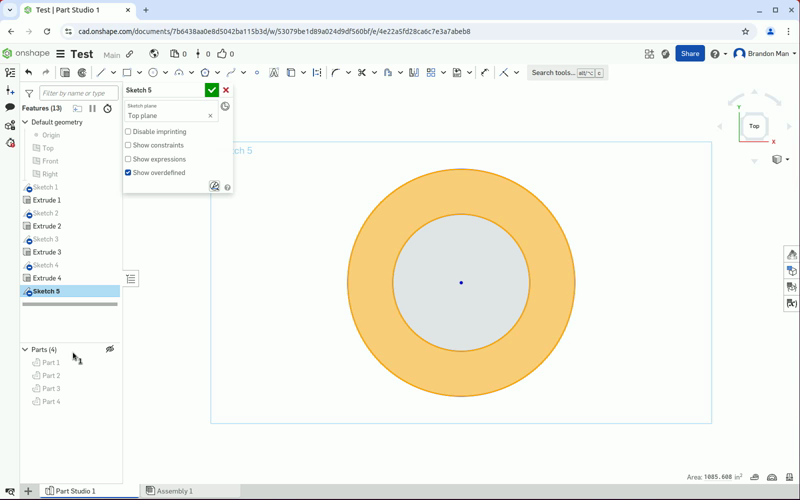
key(shift+y)
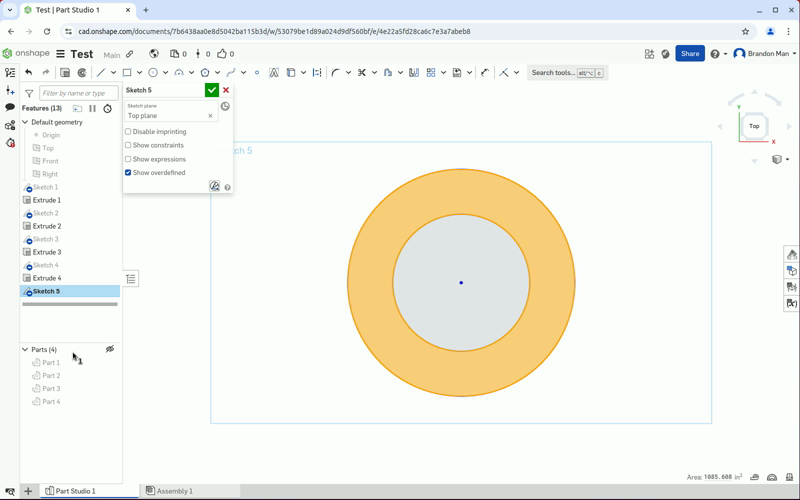
key(shift+e)
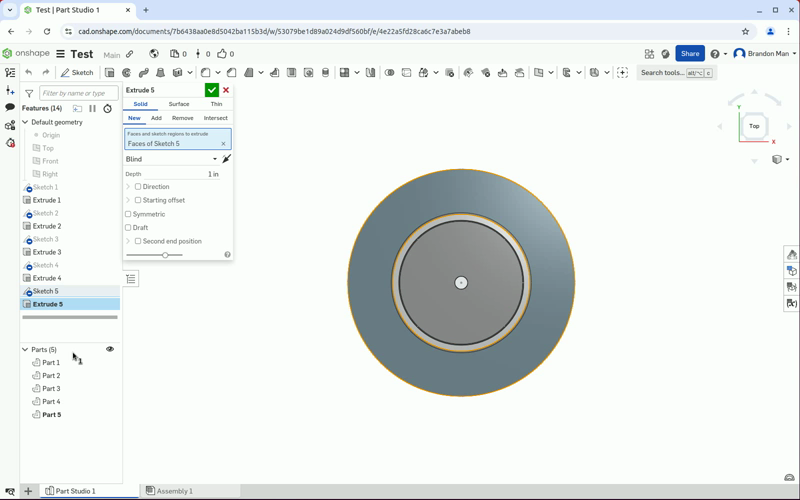
mouse_move(143, 106)
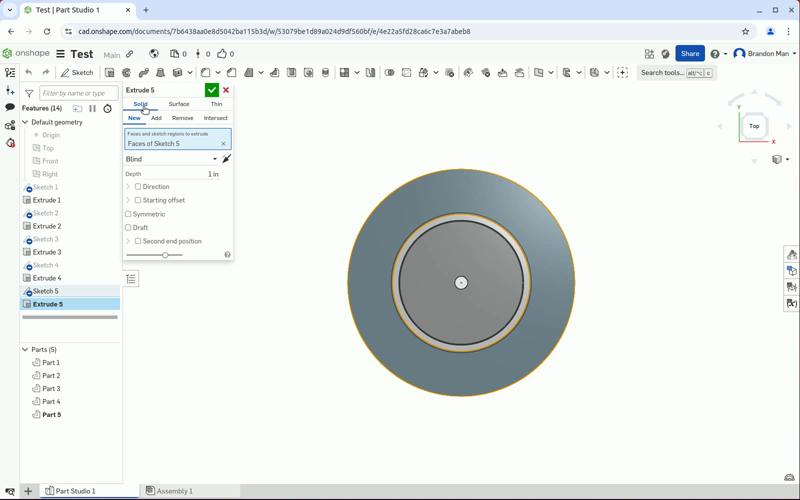
click(143, 106)
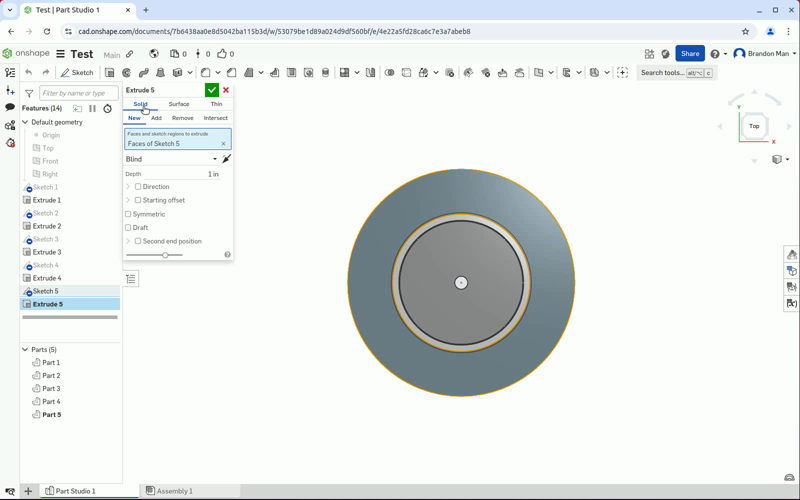
mouse_move(137, 120)
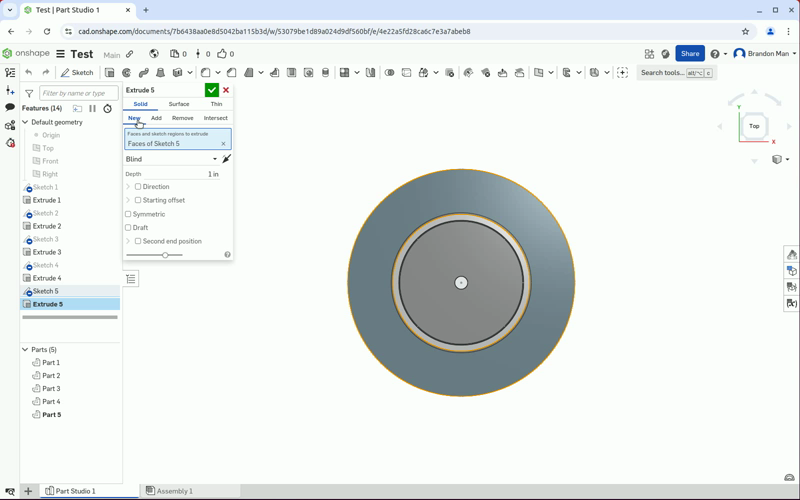
click(137, 120)
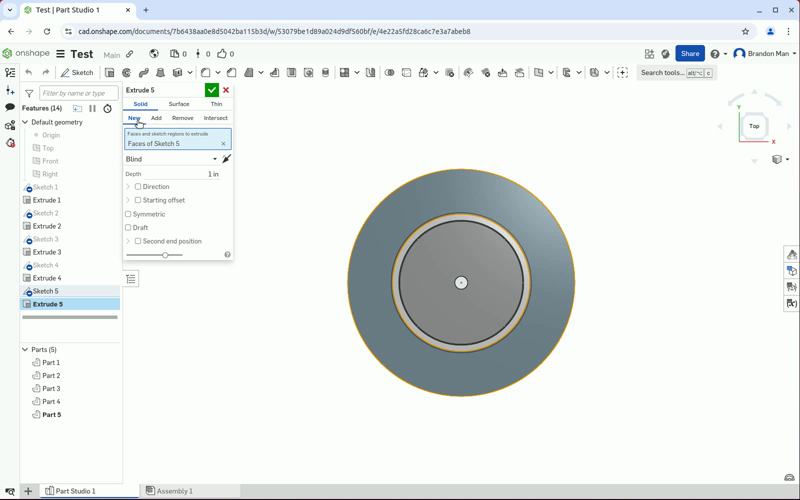
key(tab, 4)
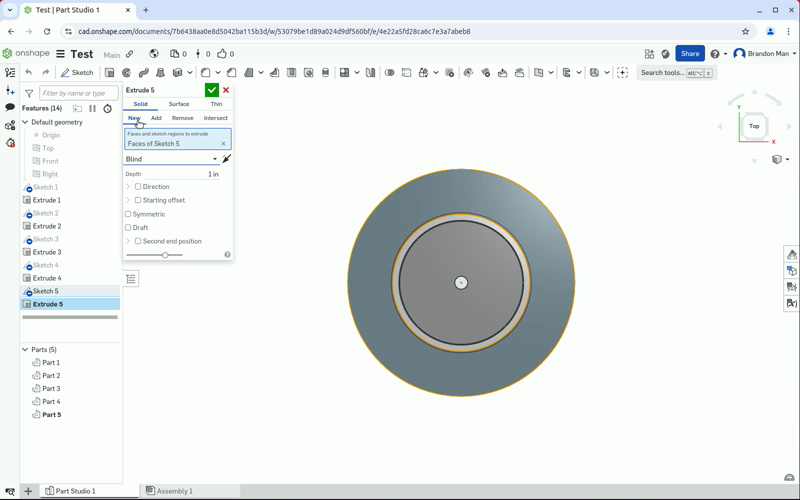
text(1.685)
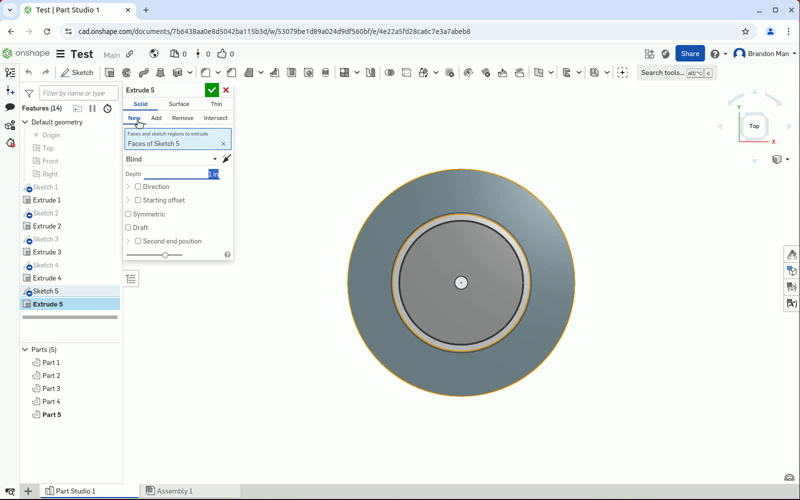
key(enter)
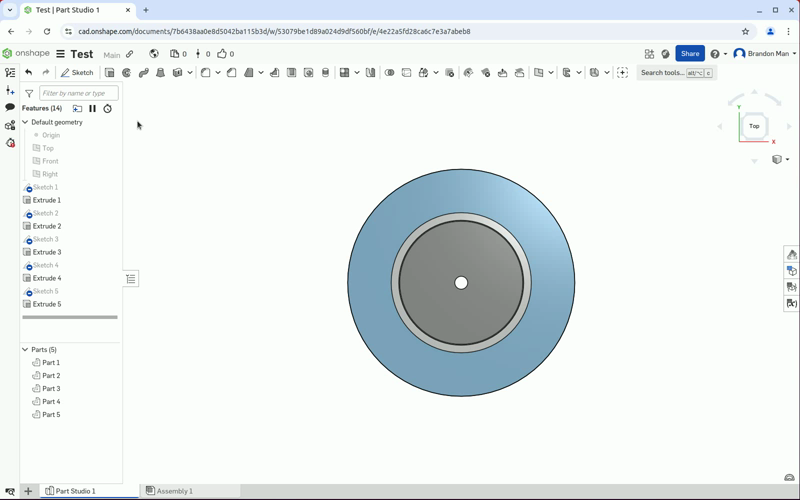
key(shift+h)
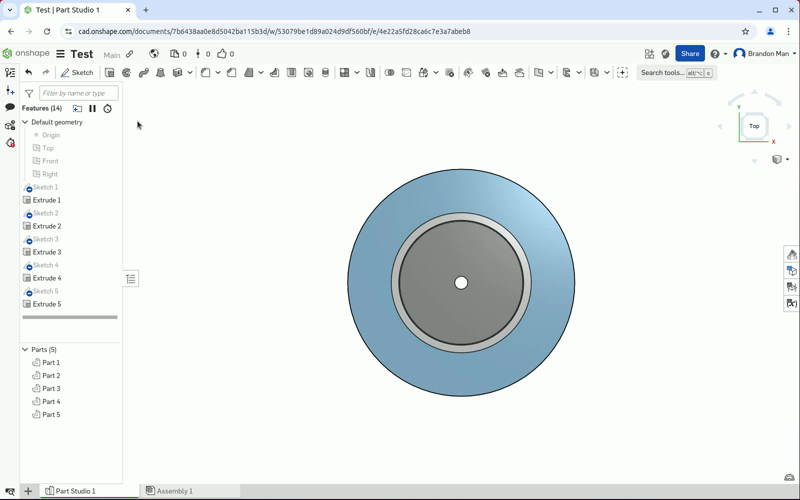
key(shift+h)
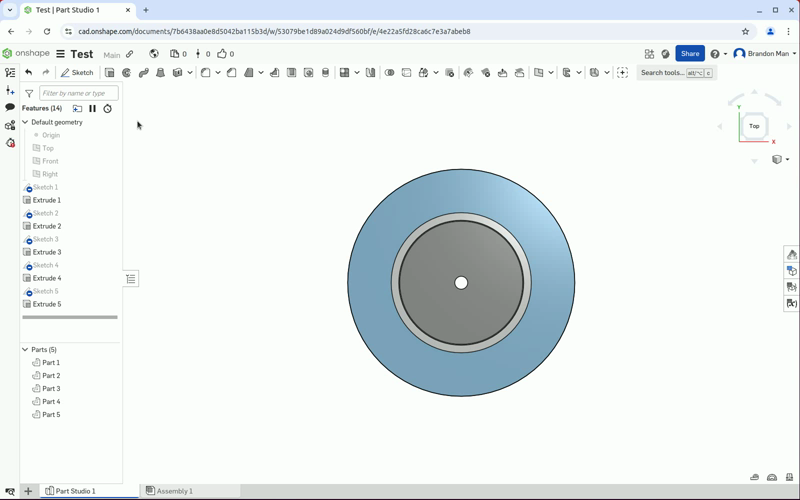
key(shift+7)
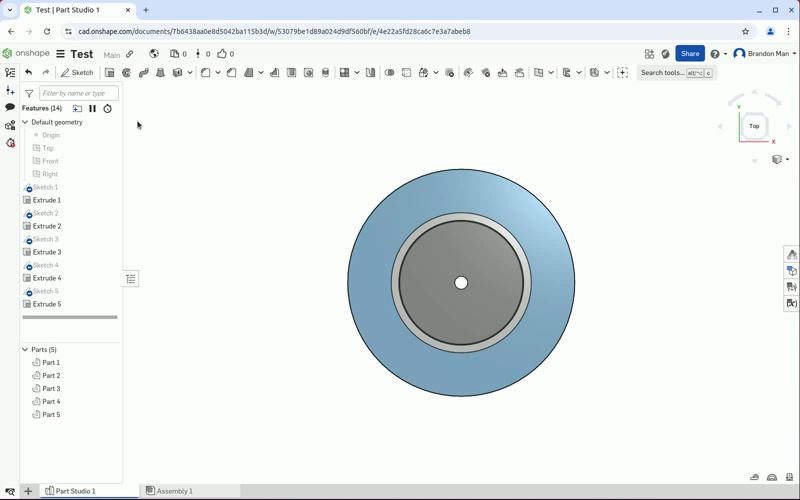
key(up, 3)
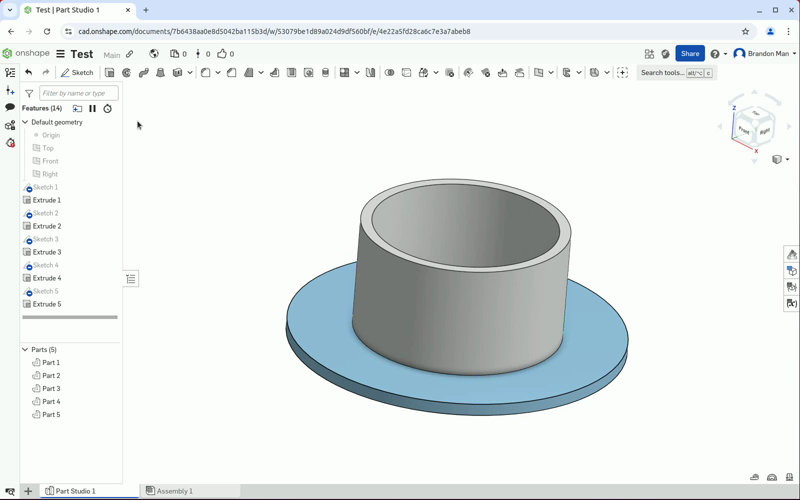
key(left, 3)
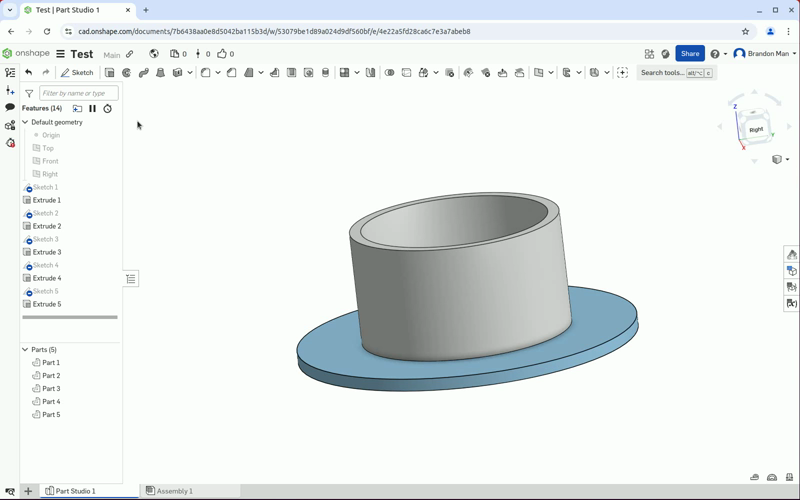
key(right, 3)
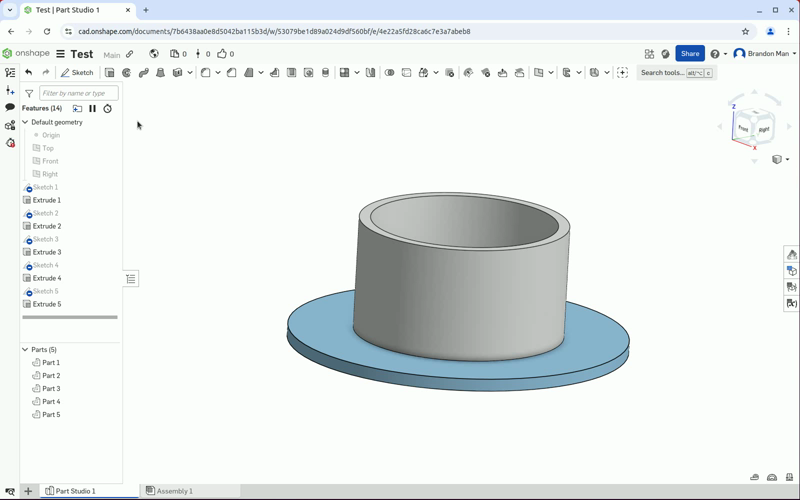
key(down, 3)
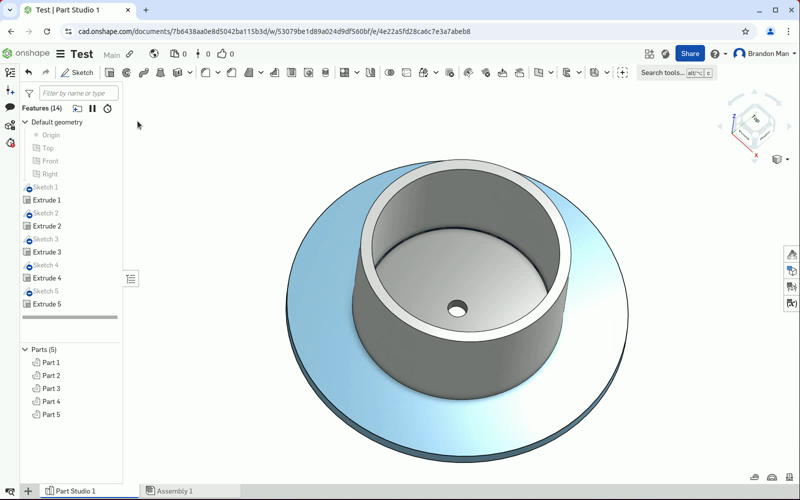
mouse_move(73, 189)
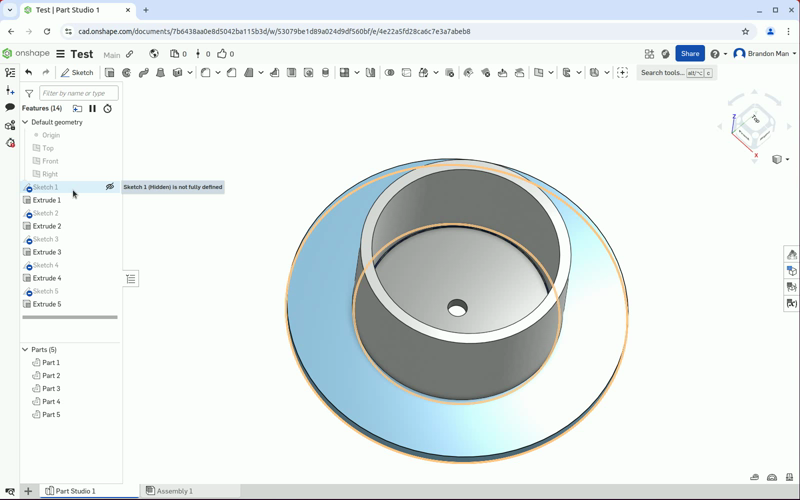
click(73, 189)